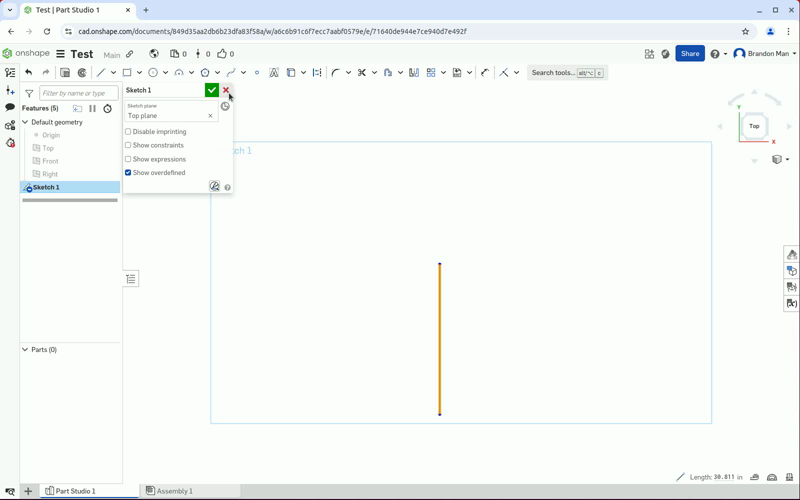
key(shift+h)
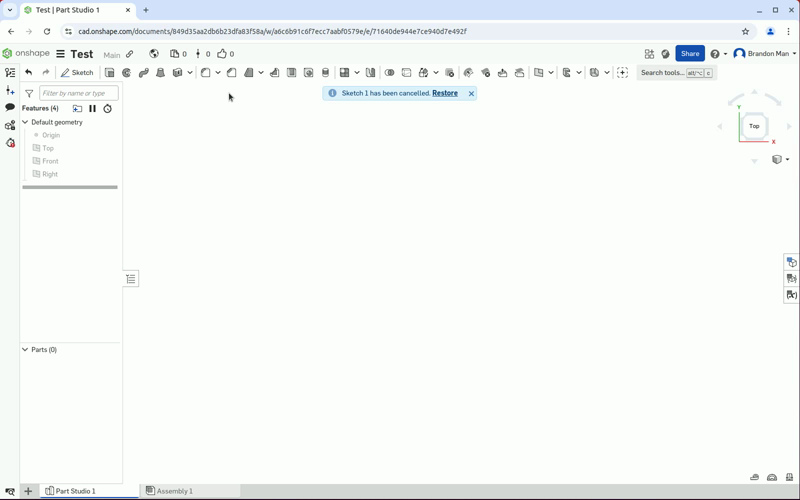
mouse_move(73, 352)
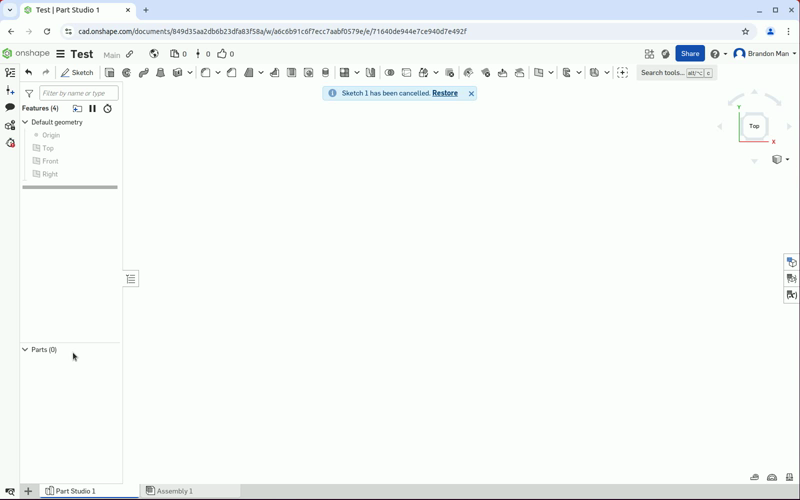
key(y)
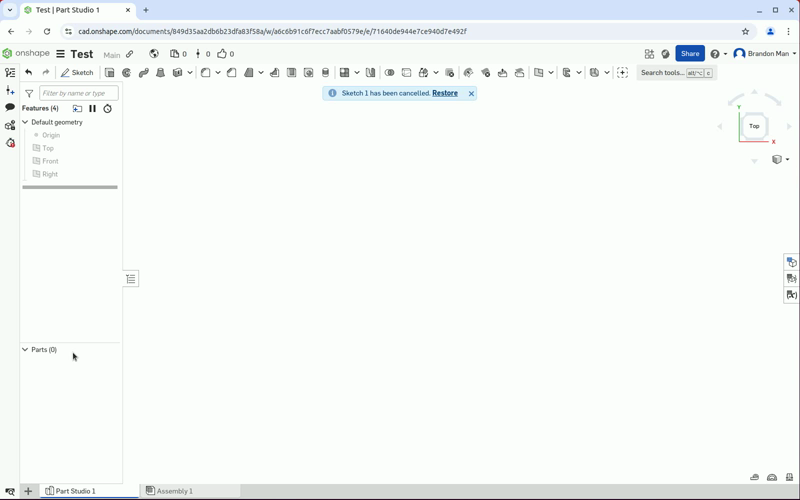
key(shift+p)
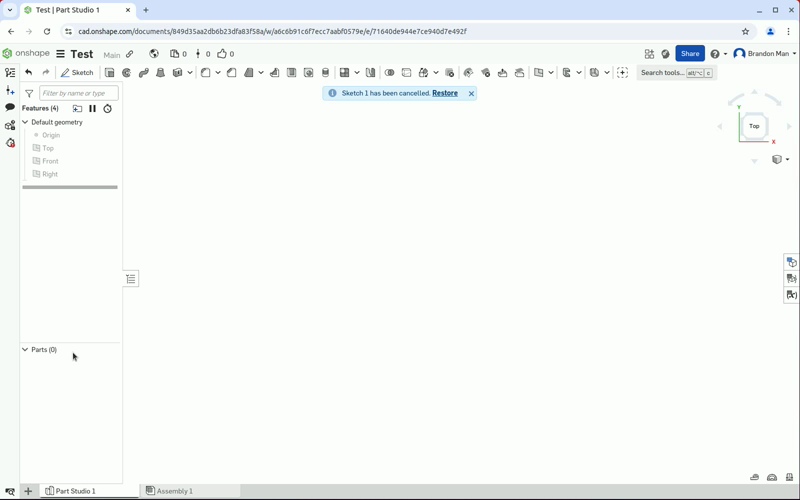
key(space)
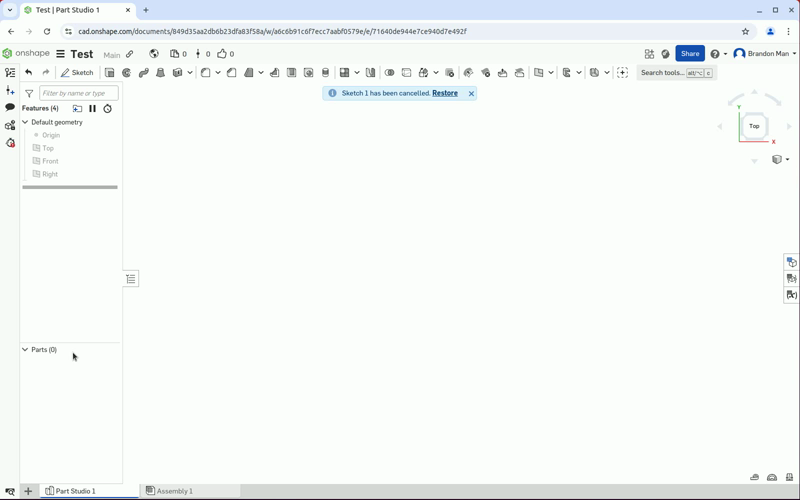
key_down(shift)
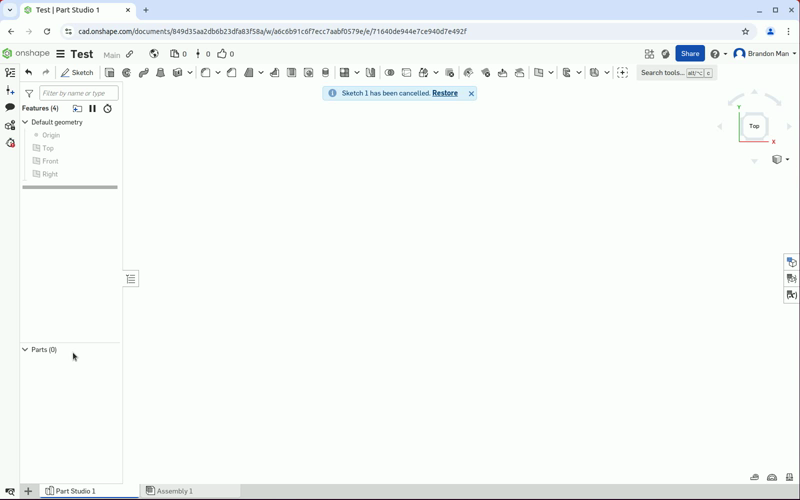
key(up)
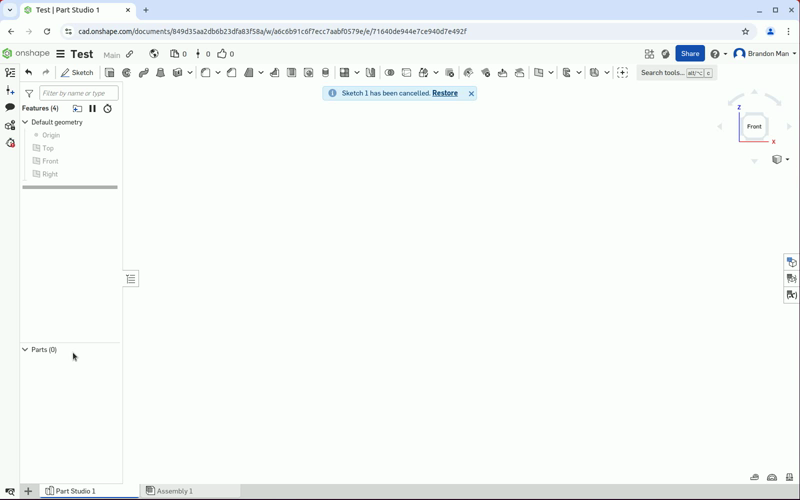
key_up(shift)
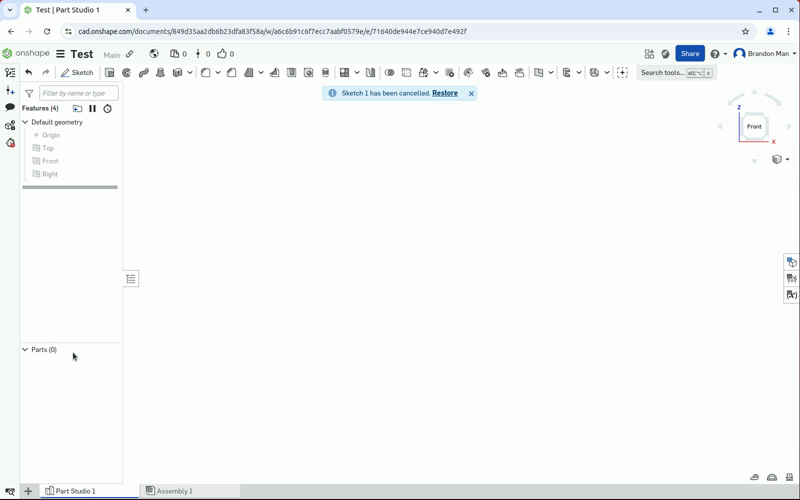
key(space)
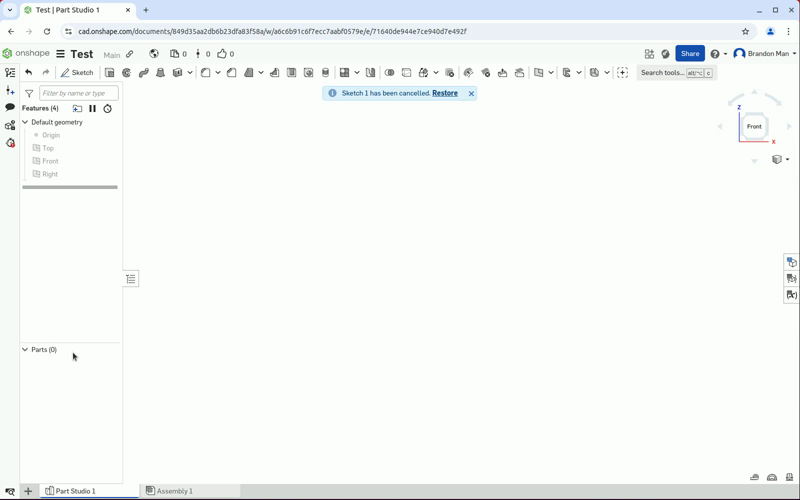
key_down(shift)
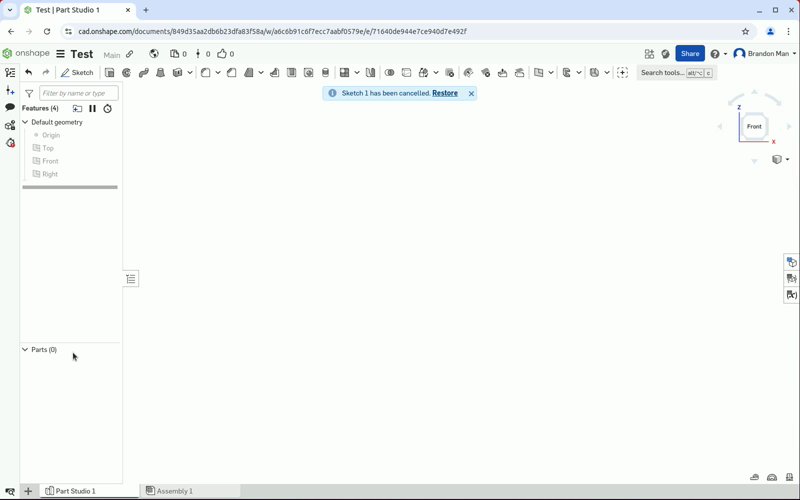
key(left)
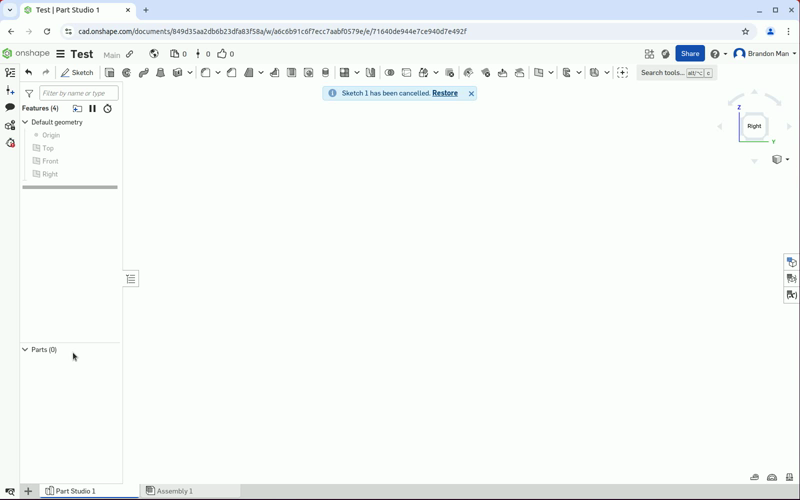
key_up(shift)
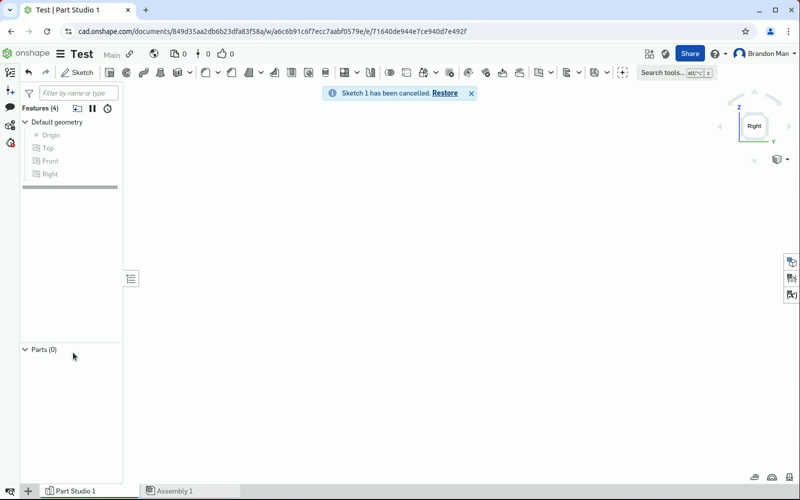
mouse_move(73, 352)
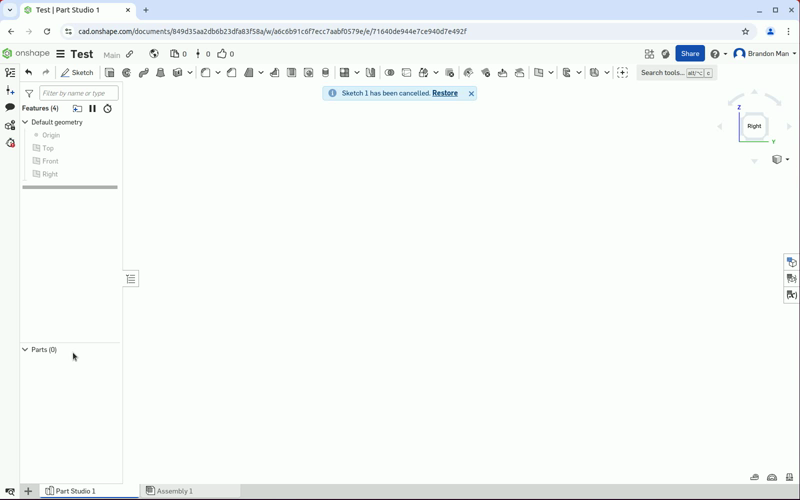
key(shift+y)
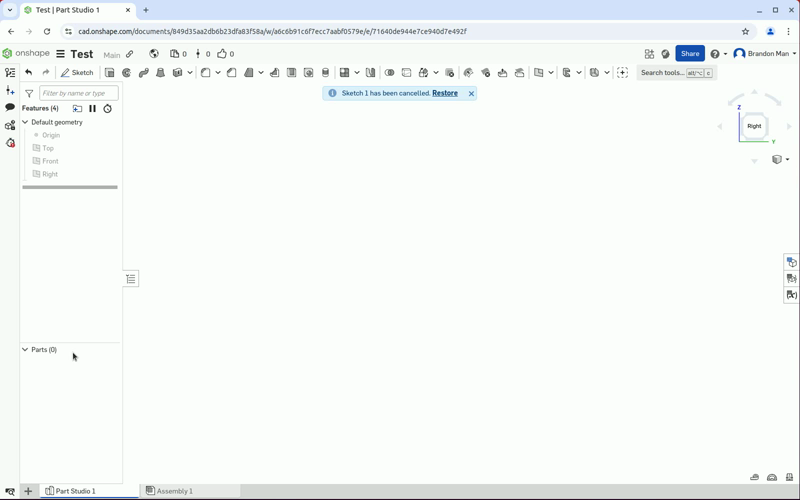
key(shift+s)
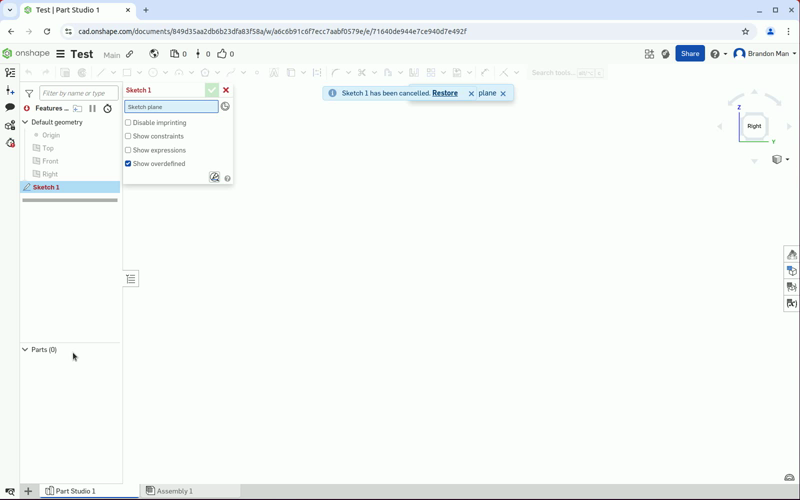
mouse_move(73, 176)
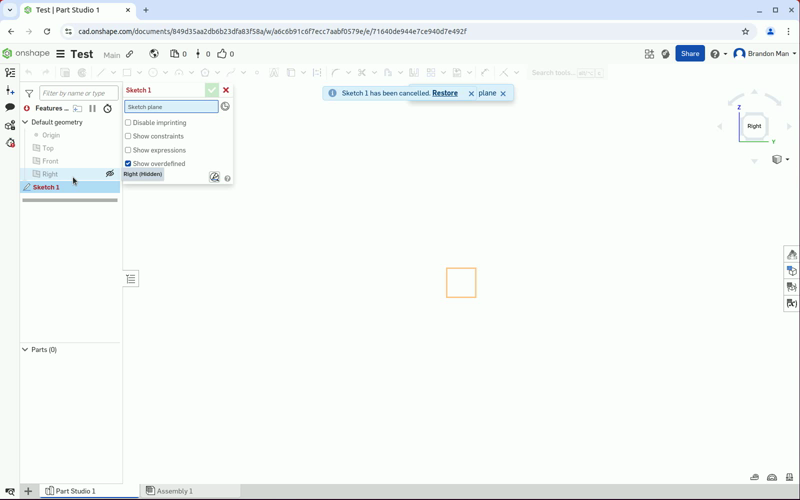
click(73, 176)
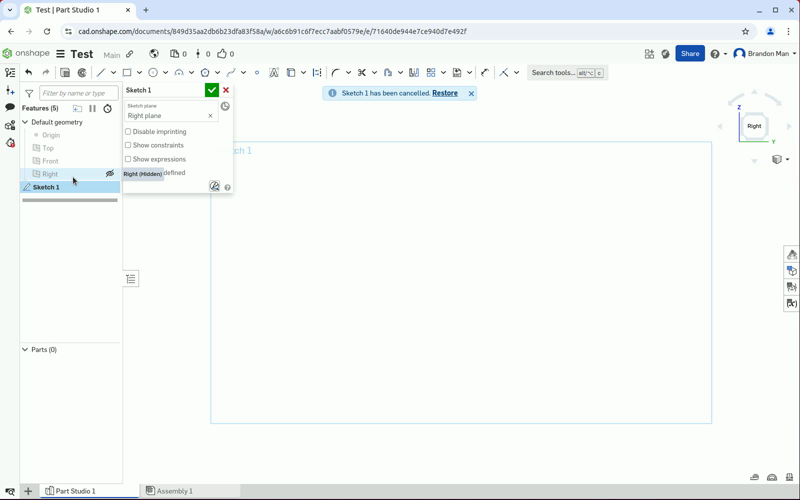
mouse_move(73, 352)
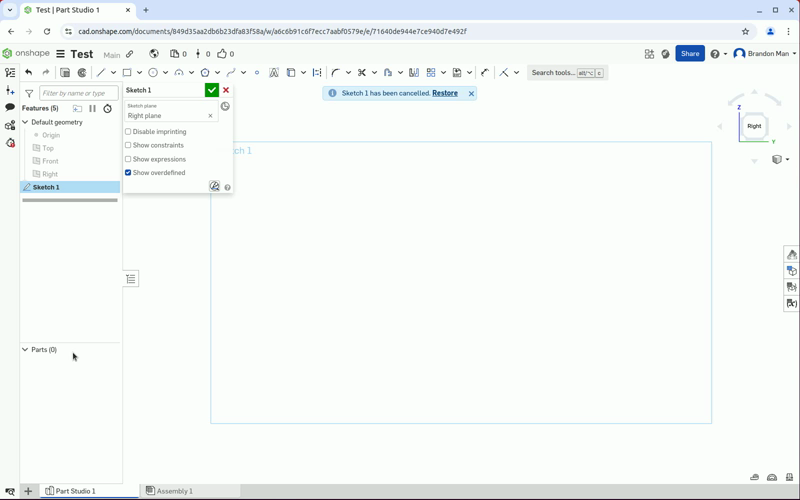
key(y)
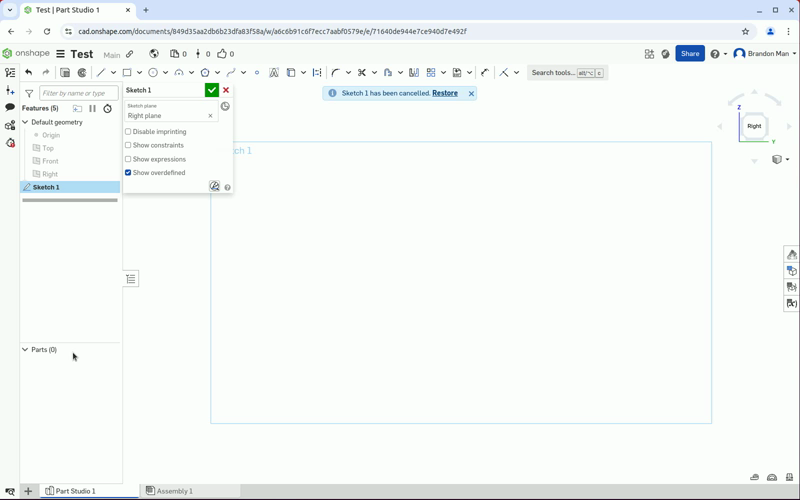
key(c)
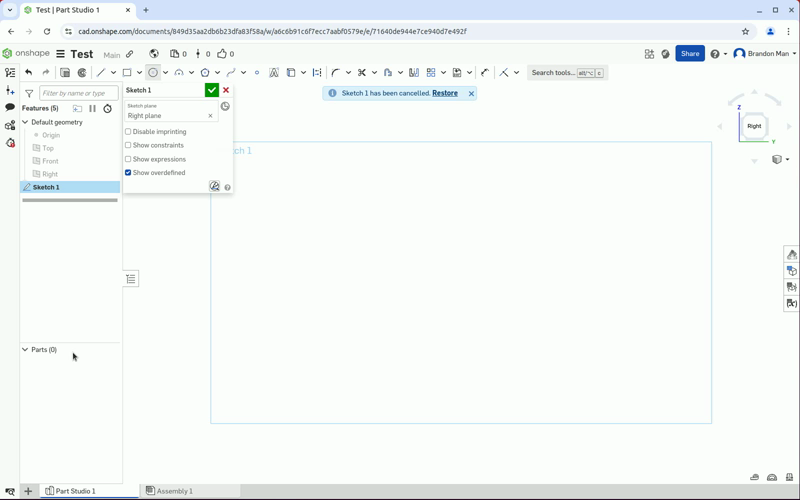
key_down(shift)
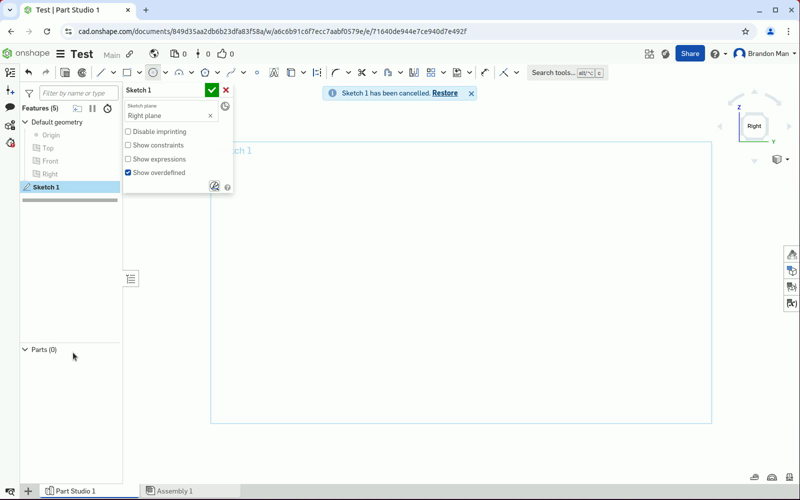
mouse_move(460, 282)
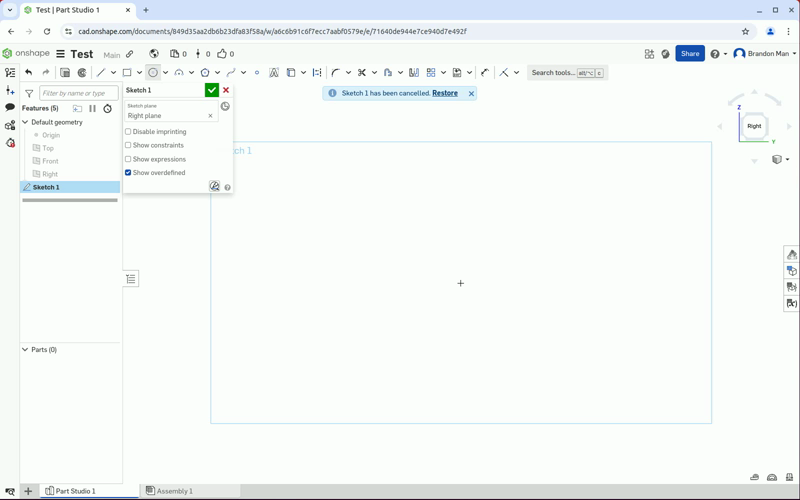
click(460, 282)
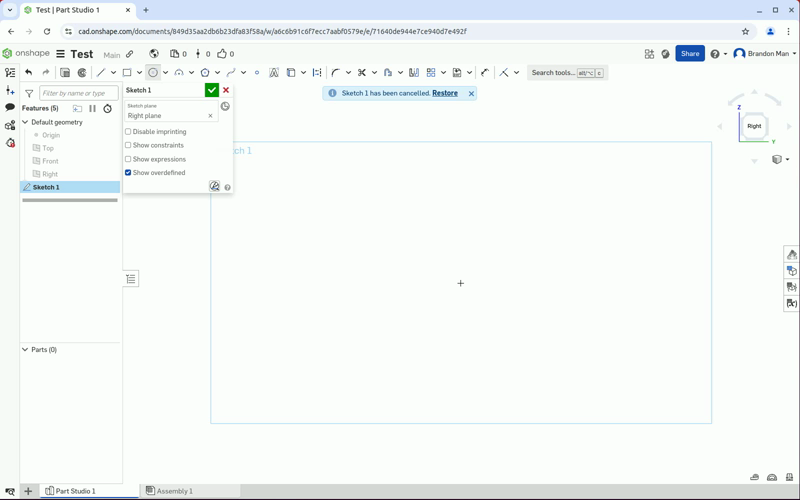
key_up(shift)
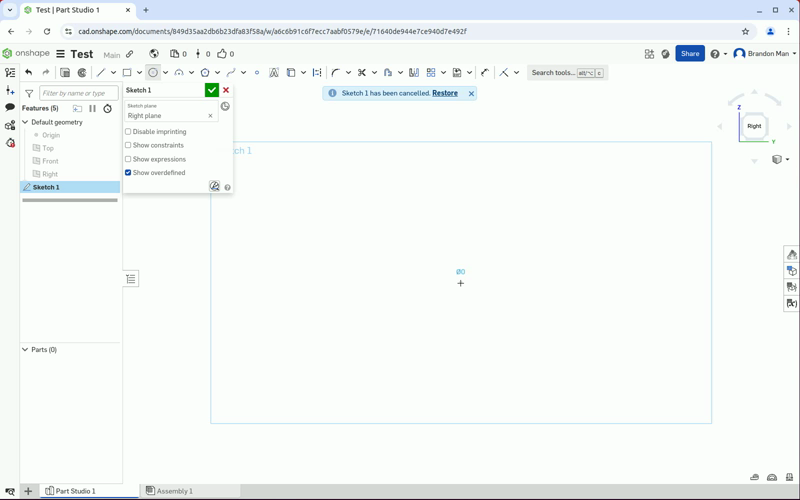
mouse_move(477, 282)
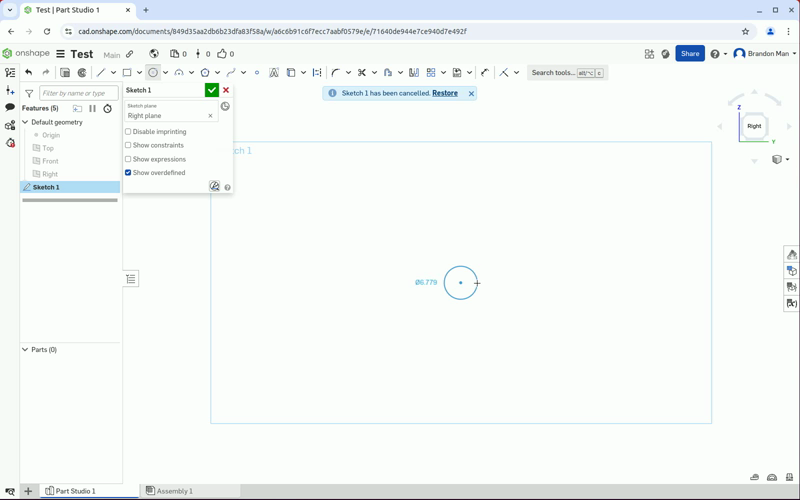
click(477, 282)
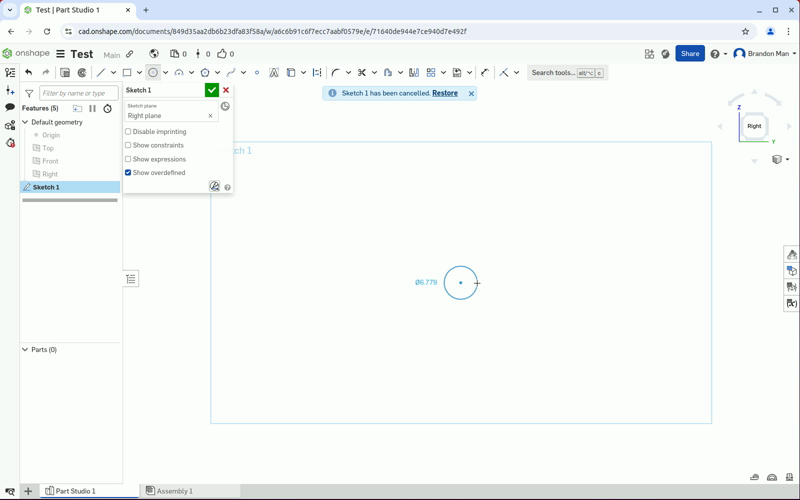
key(esc)
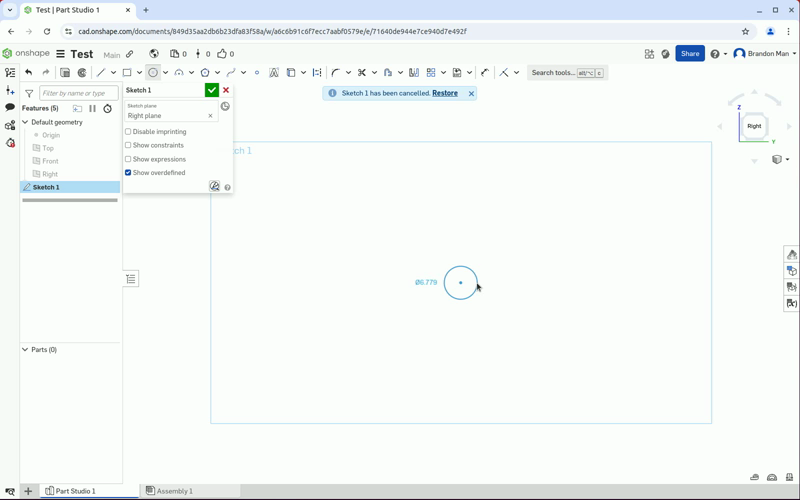
key(c)
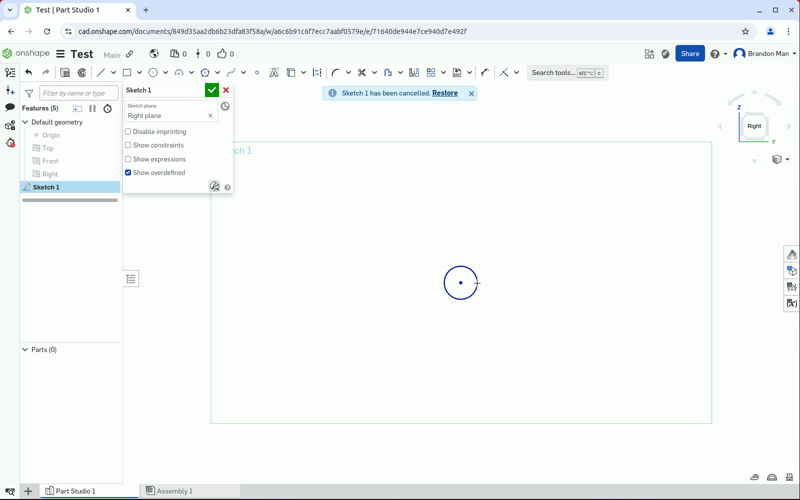
key_down(shift)
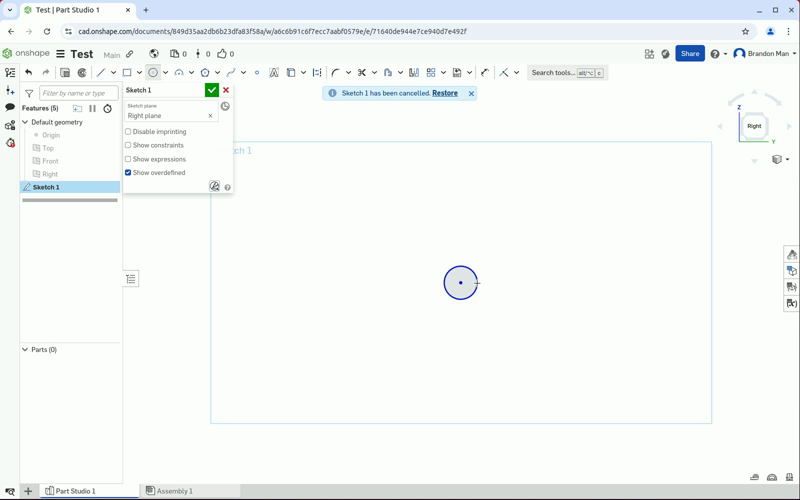
mouse_move(460, 282)
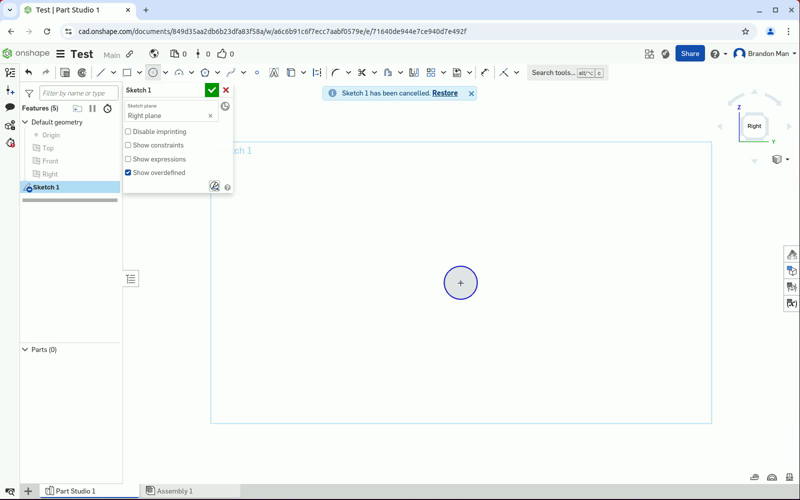
click(460, 282)
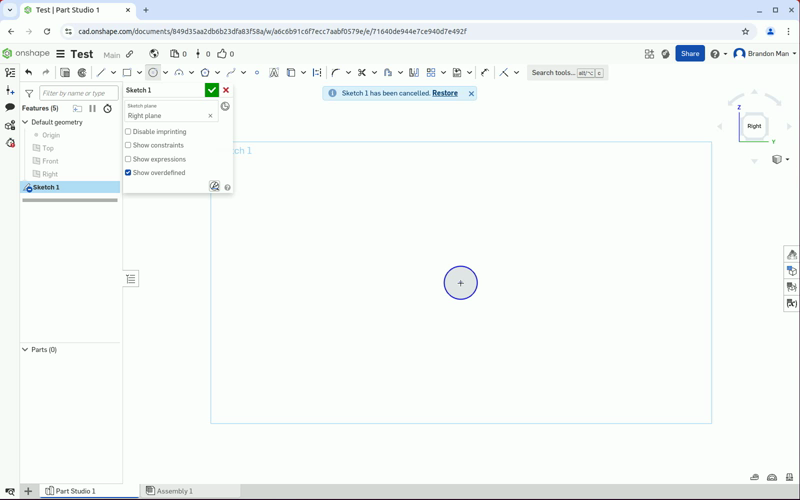
key_up(shift)
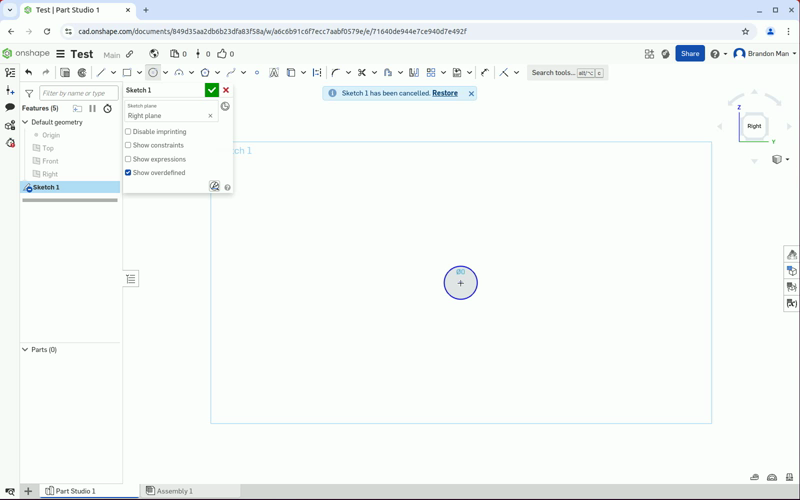
mouse_move(472, 282)
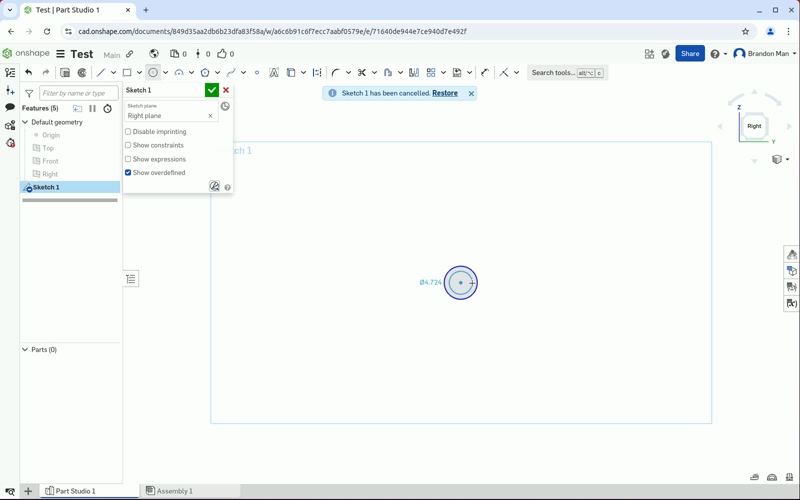
click(472, 282)
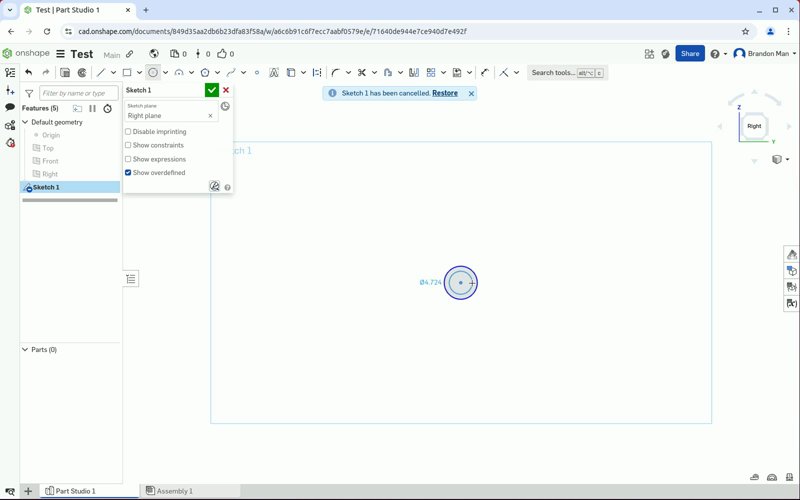
key(esc)
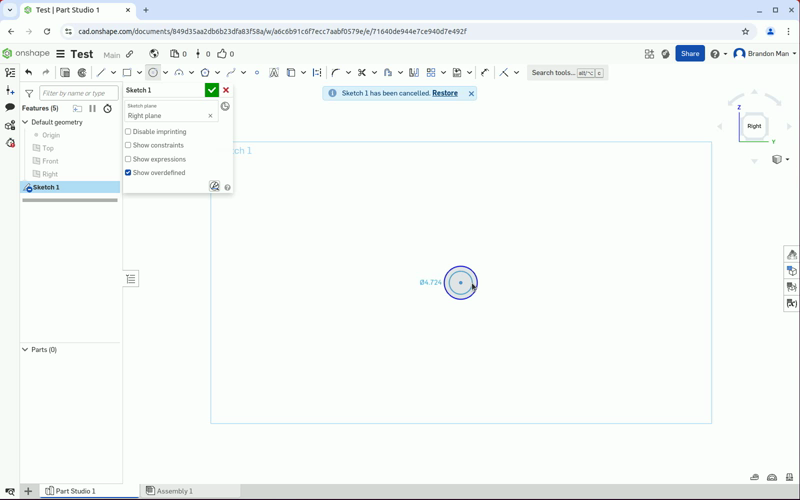
mouse_move(444, 281)
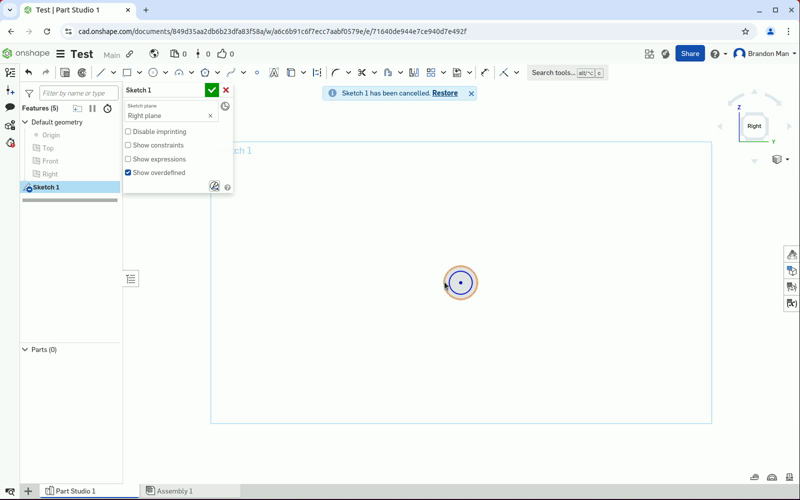
scroll(6)
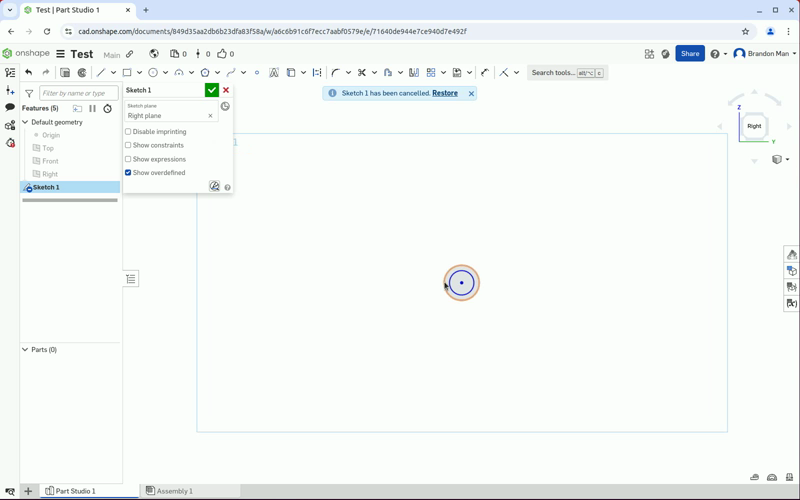
scroll(6)
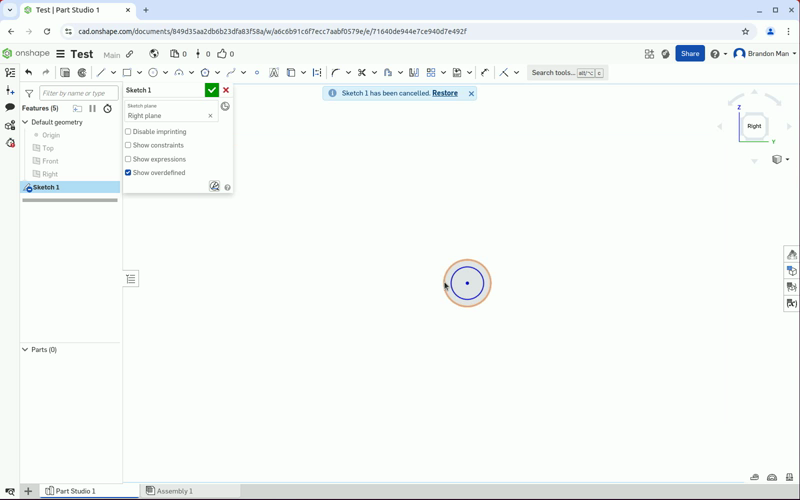
scroll(6)
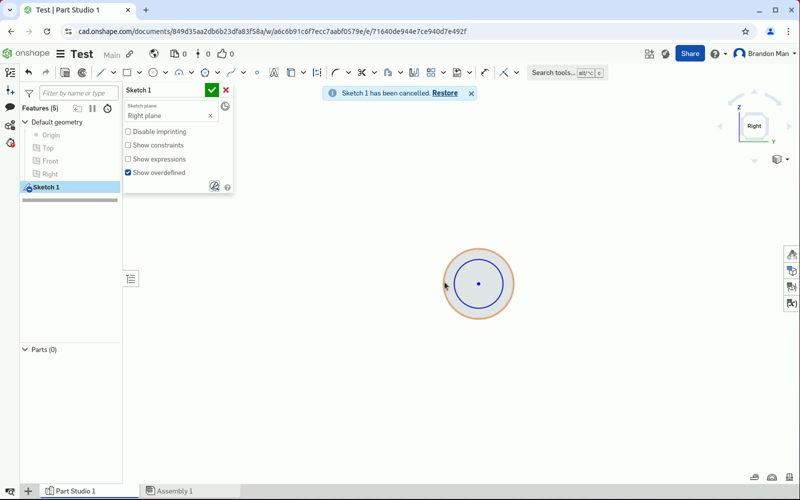
scroll(6)
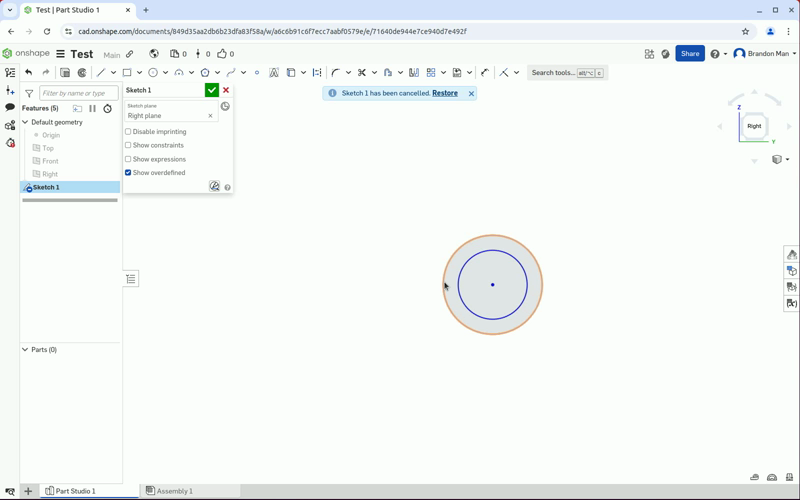
scroll(6)
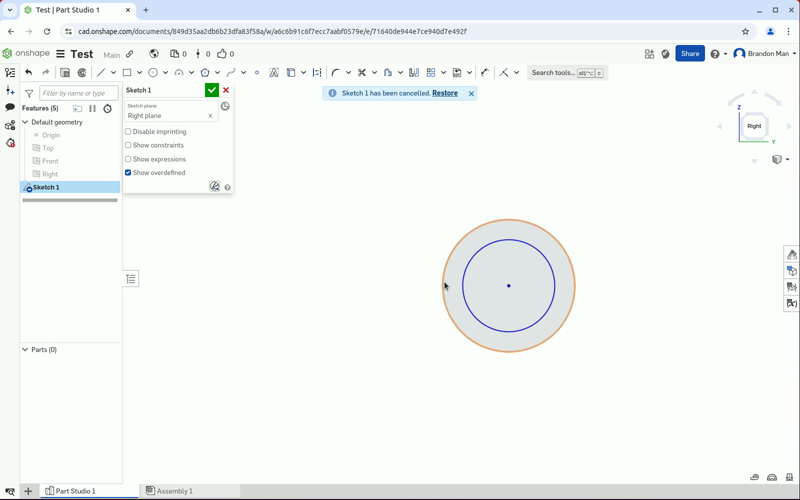
scroll(6)
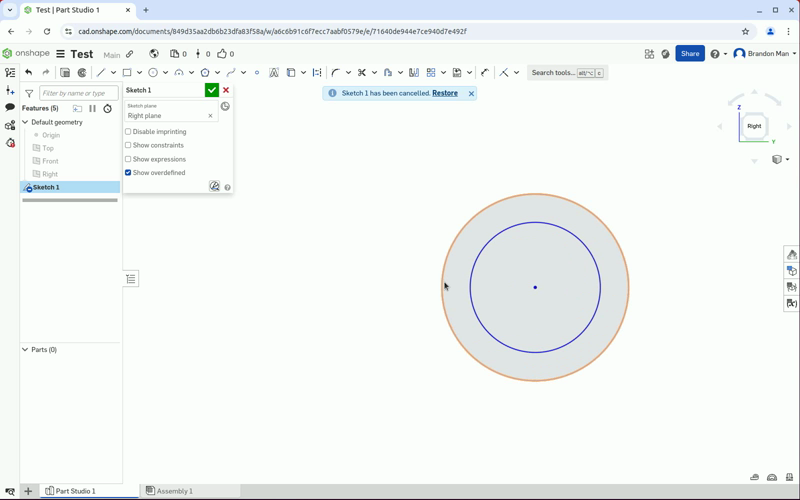
scroll(6)
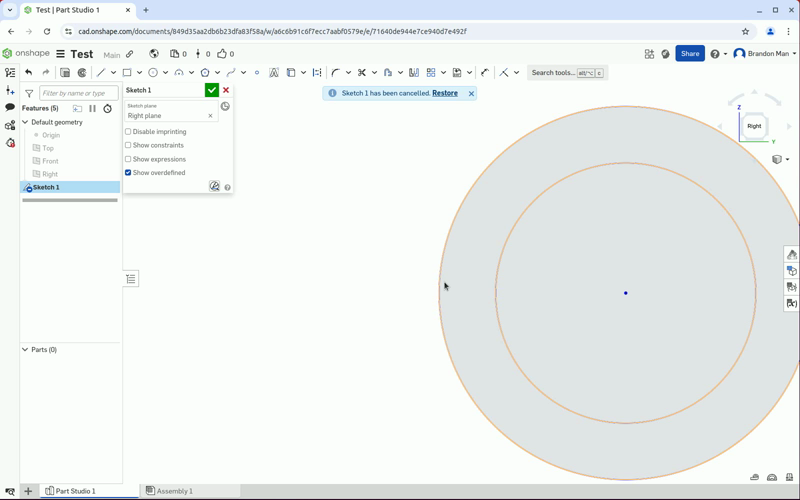
click(444, 281)
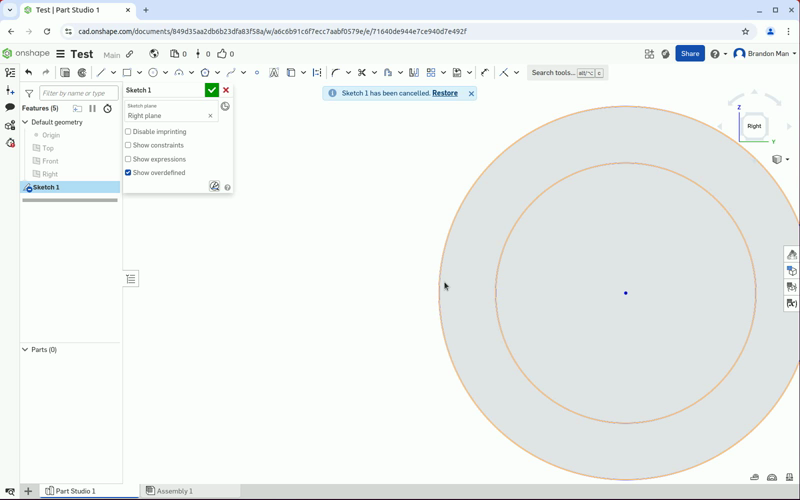
scroll(-6)
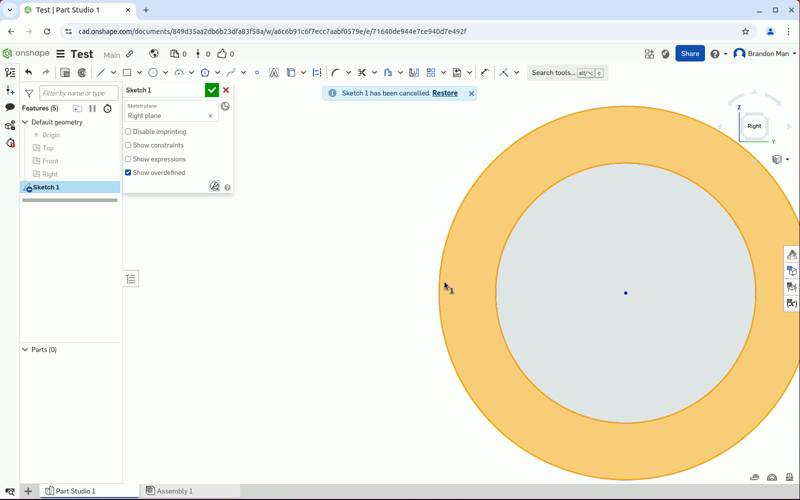
scroll(-6)
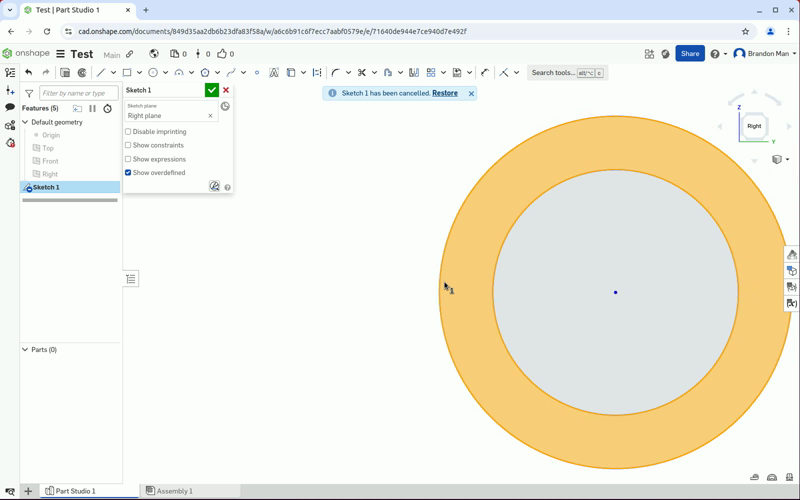
scroll(-6)
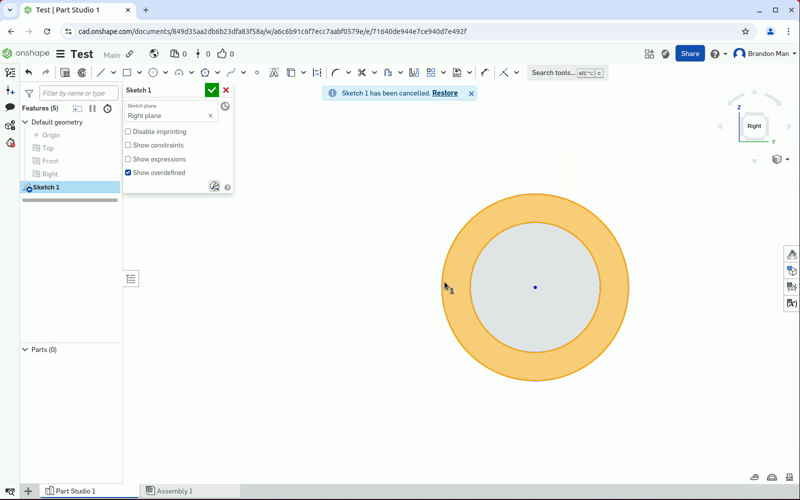
scroll(-6)
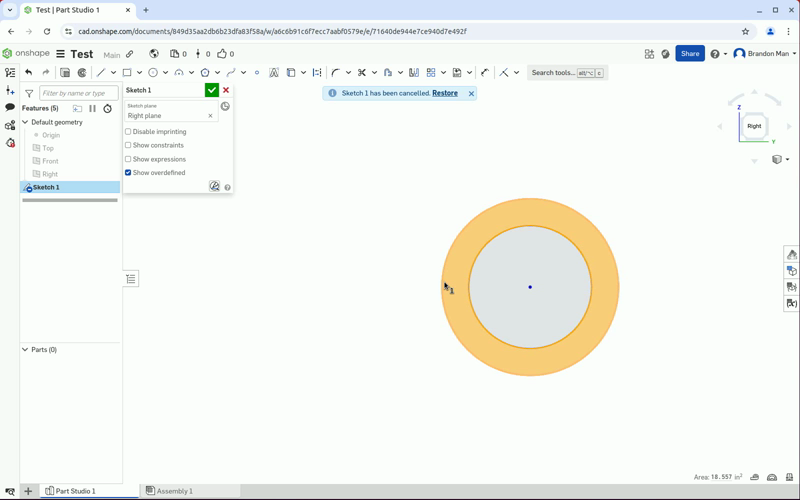
scroll(-6)
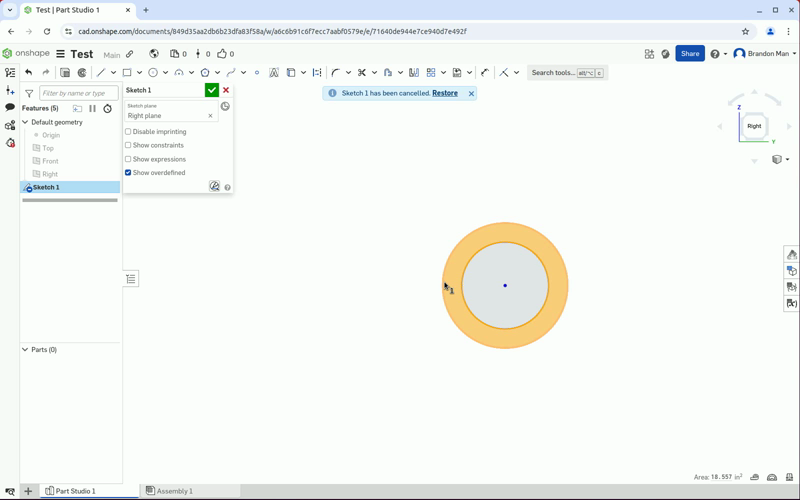
scroll(-6)
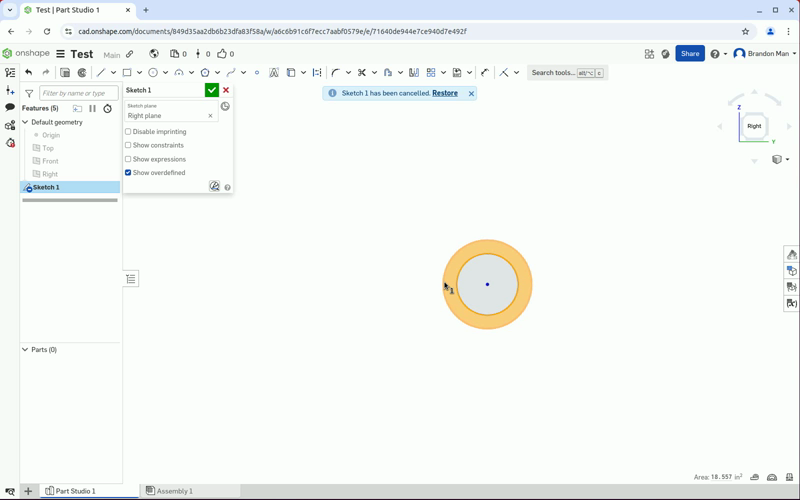
scroll(-6)
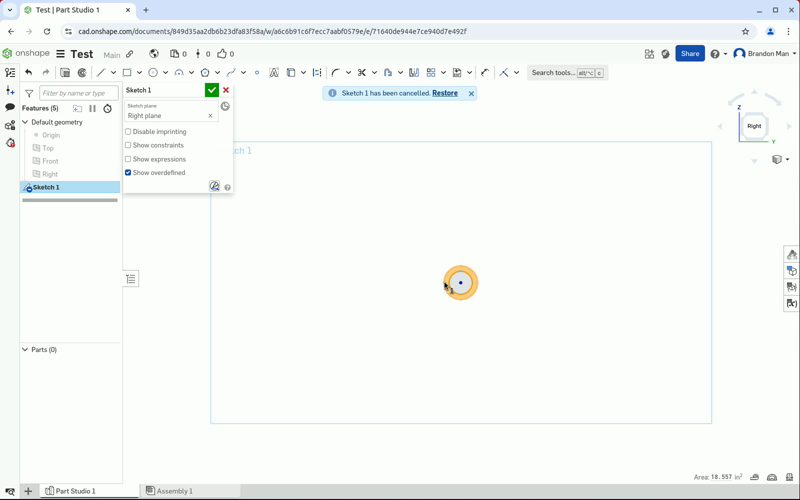
mouse_move(73, 352)
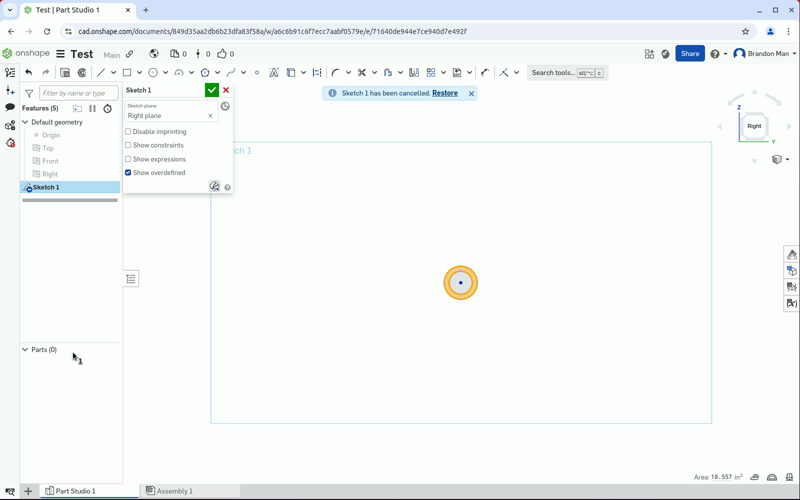
key(shift+y)
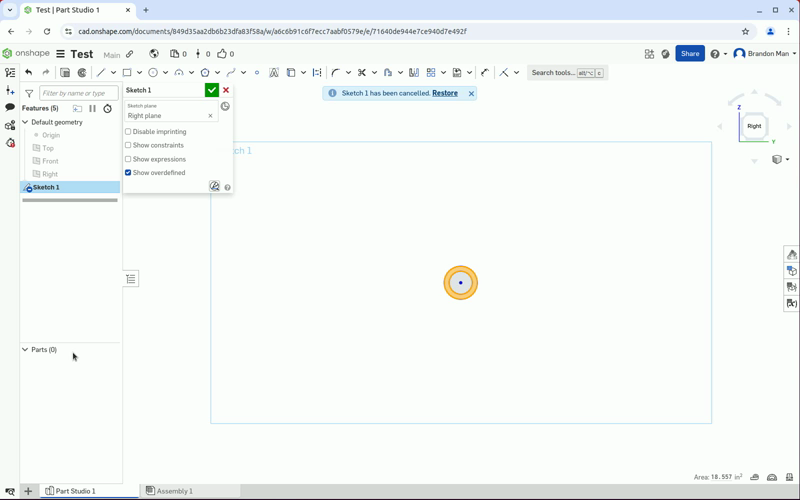
key(shift+e)
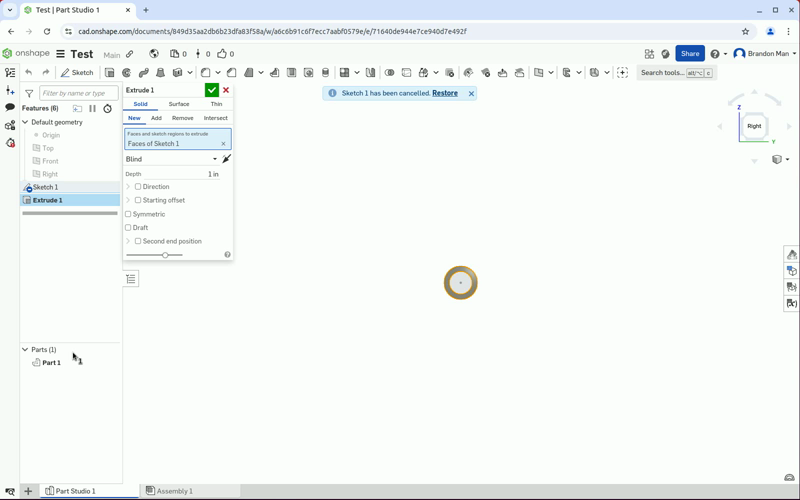
mouse_move(143, 106)
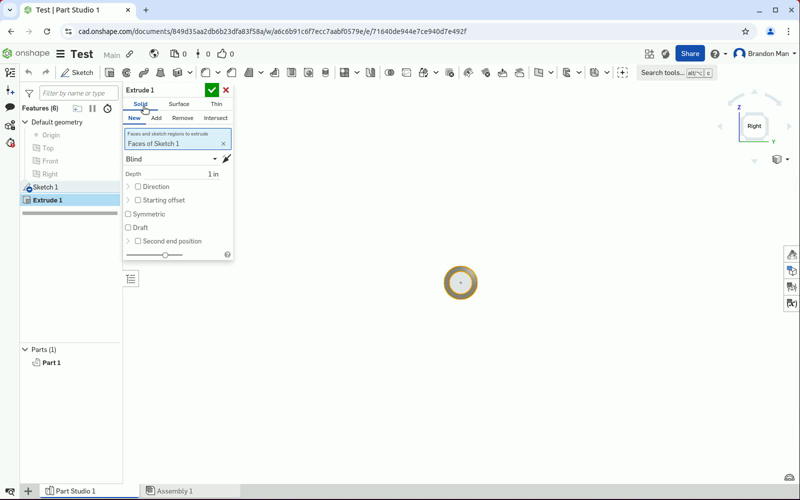
click(143, 106)
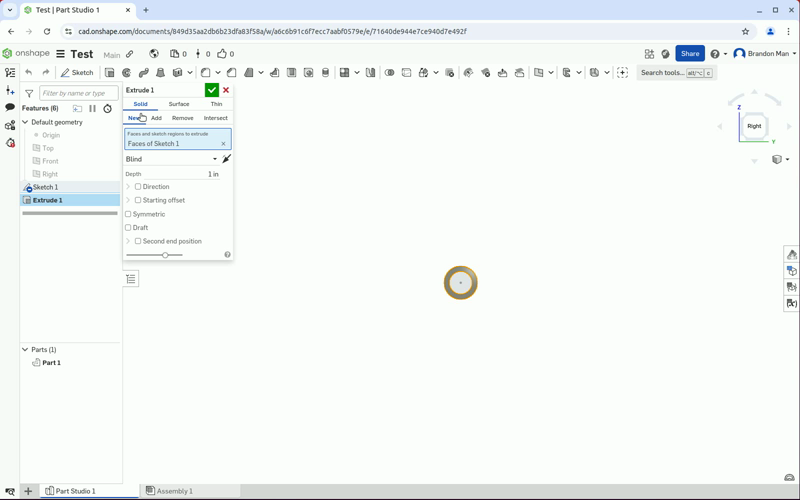
mouse_move(137, 120)
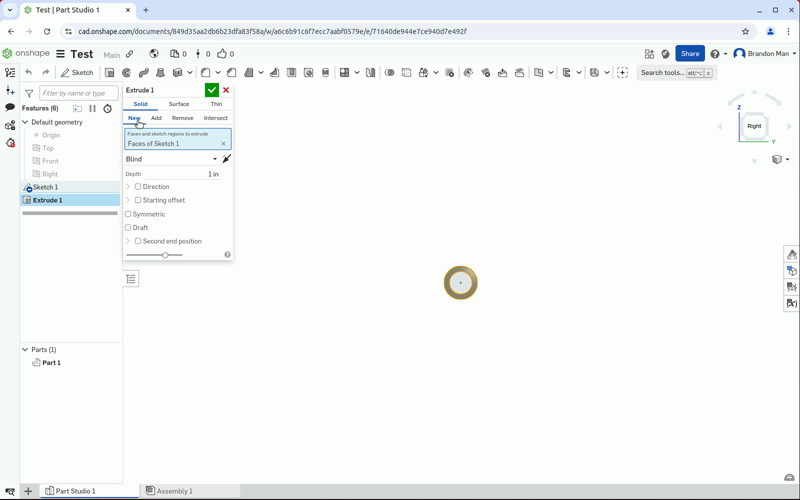
click(137, 120)
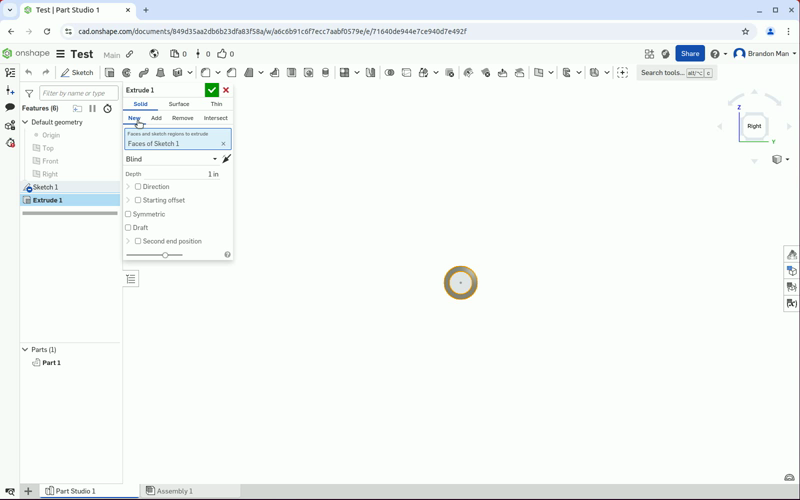
key(tab, 4)
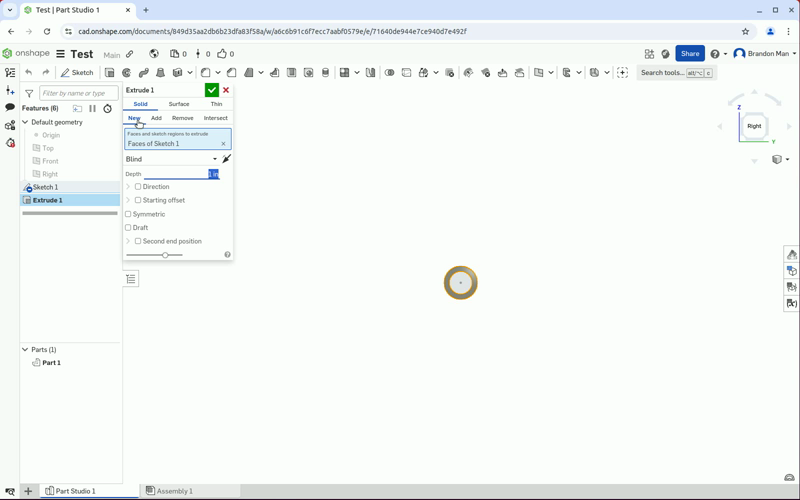
text(1.444)
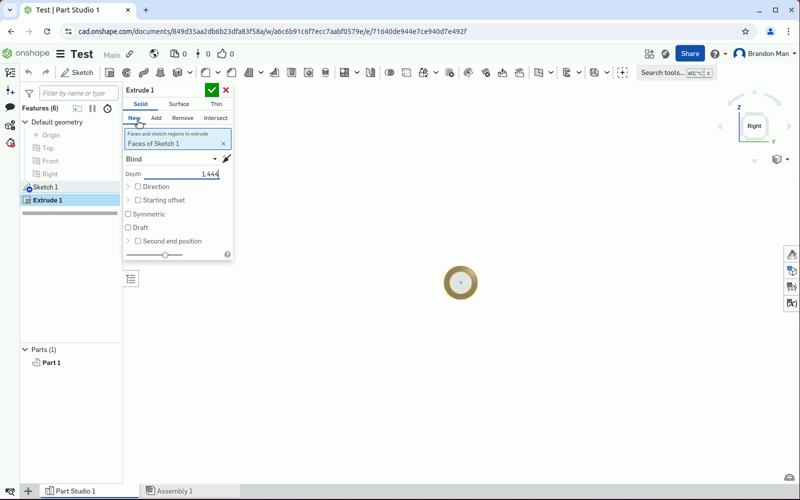
key(enter)
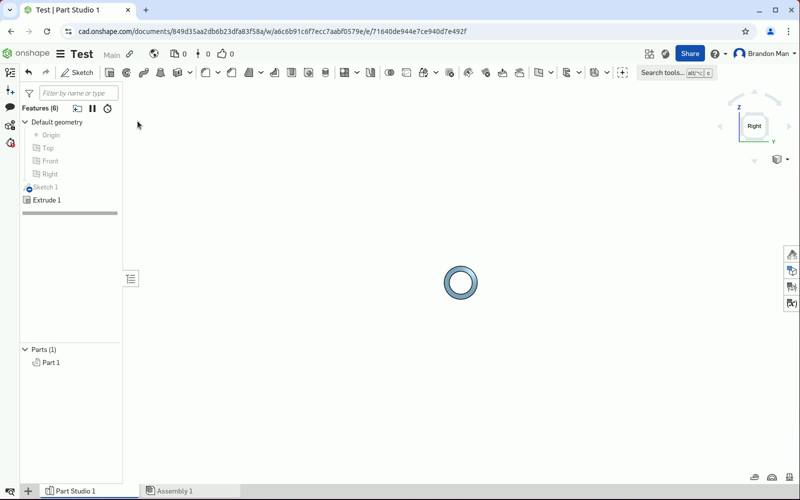
key(shift+h)
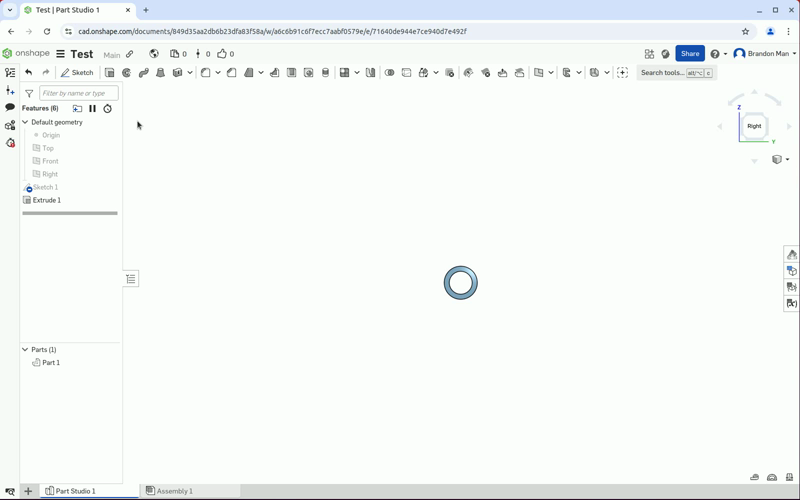
key(shift+h)
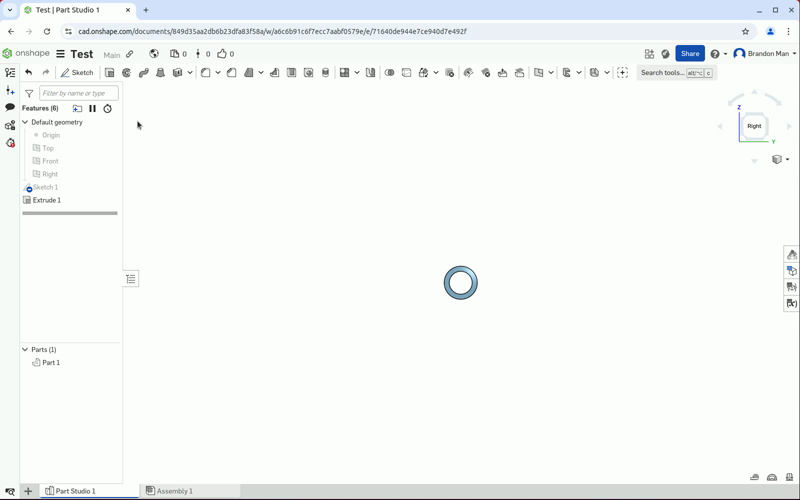
mouse_move(73, 189)
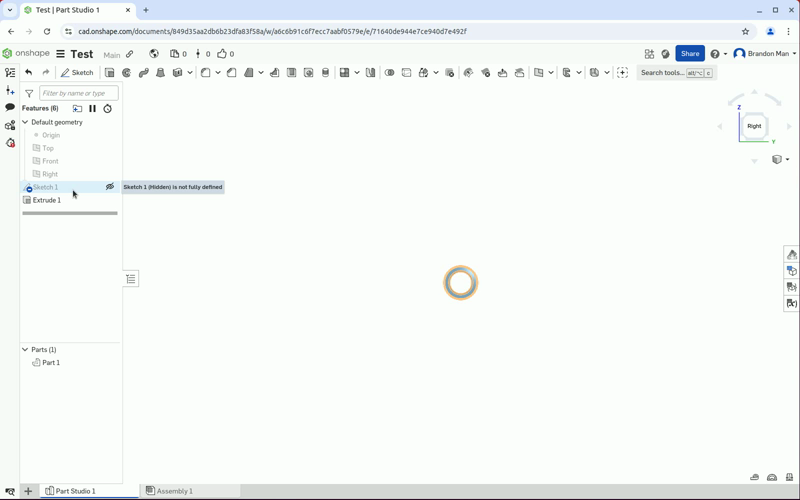
click(73, 189)
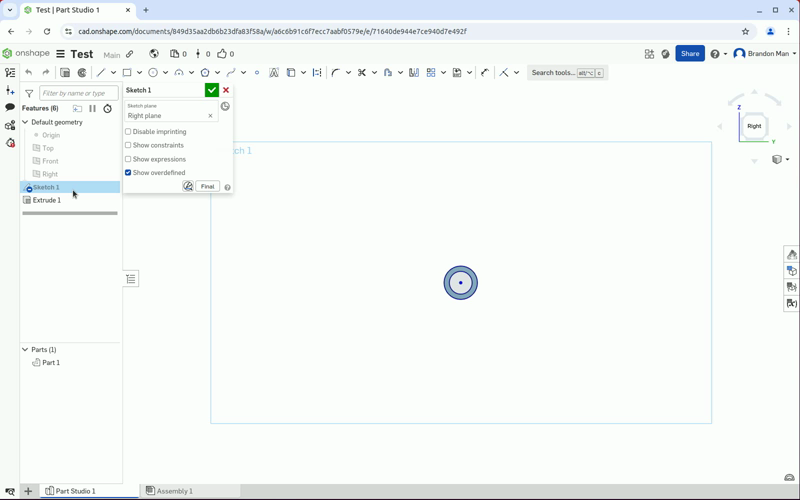
mouse_move(229, 92)
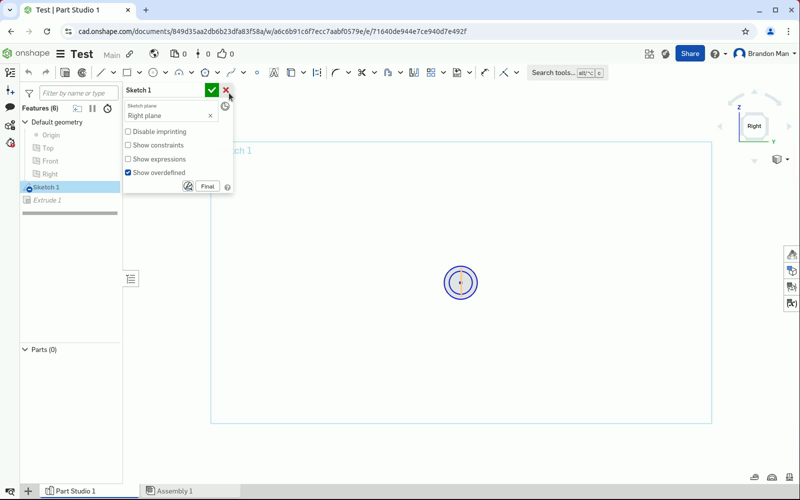
click(229, 92)
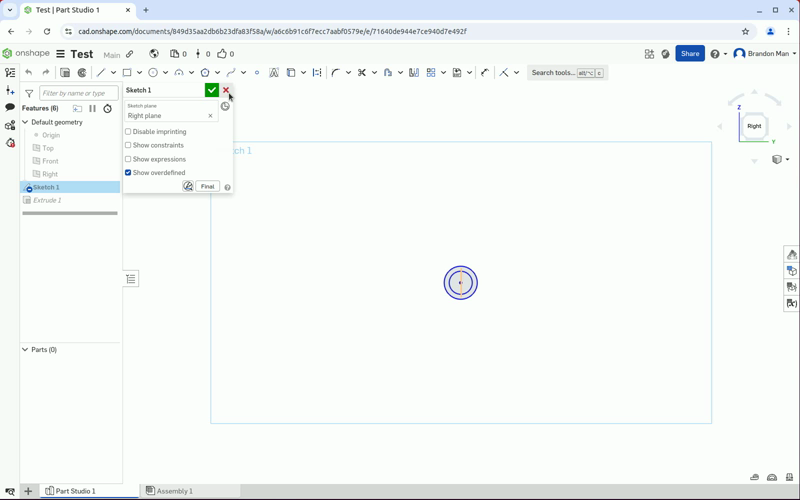
key(shift+s)
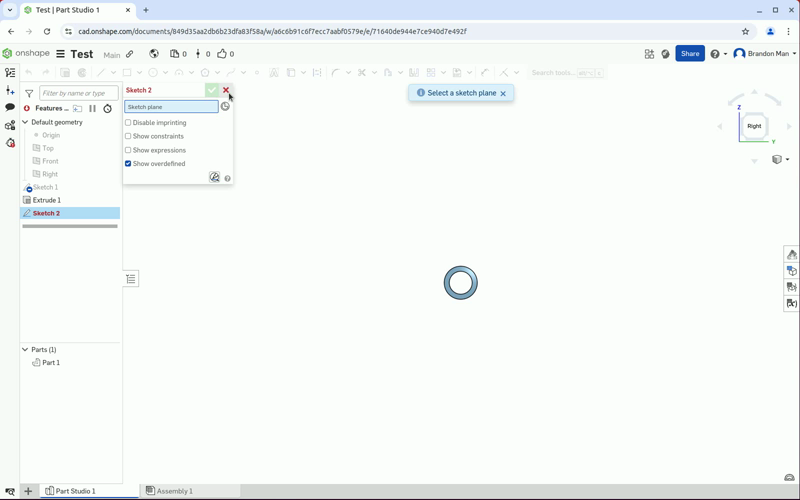
mouse_move(73, 176)
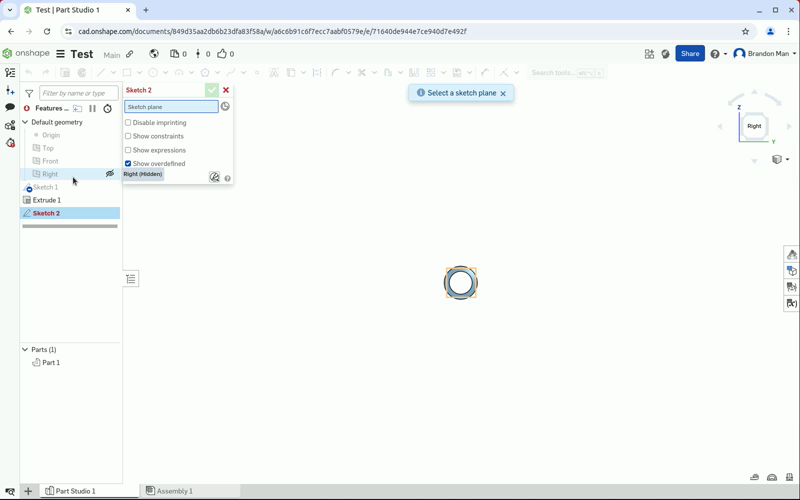
click(73, 176)
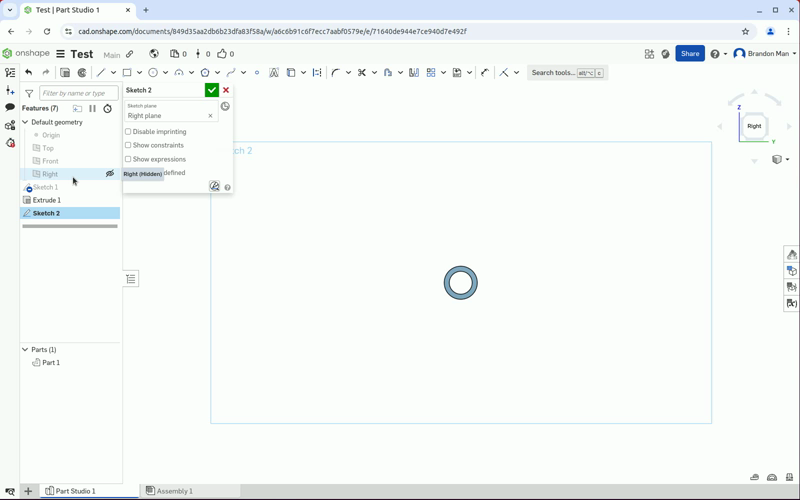
mouse_move(73, 352)
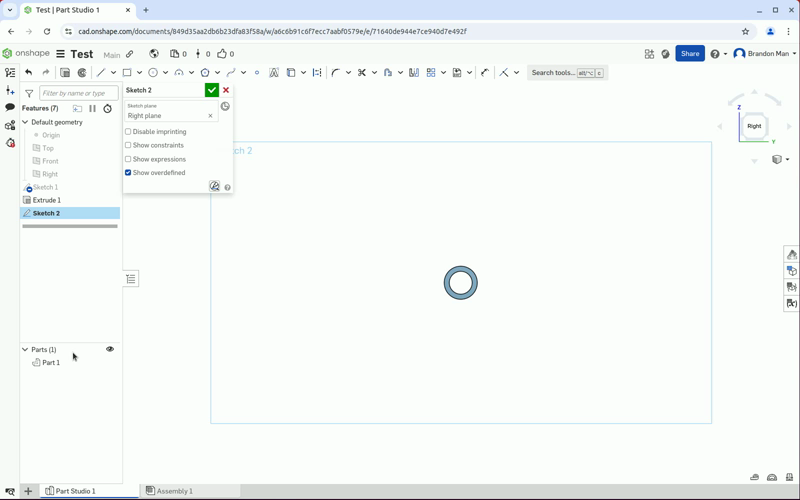
key(y)
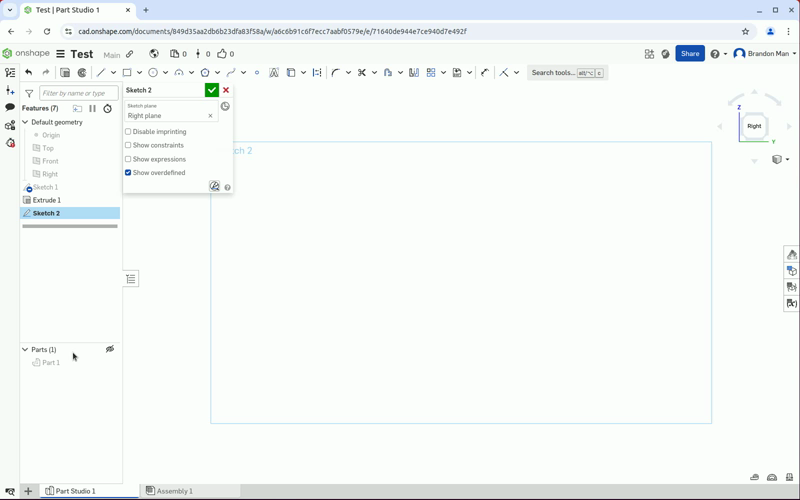
key(a)
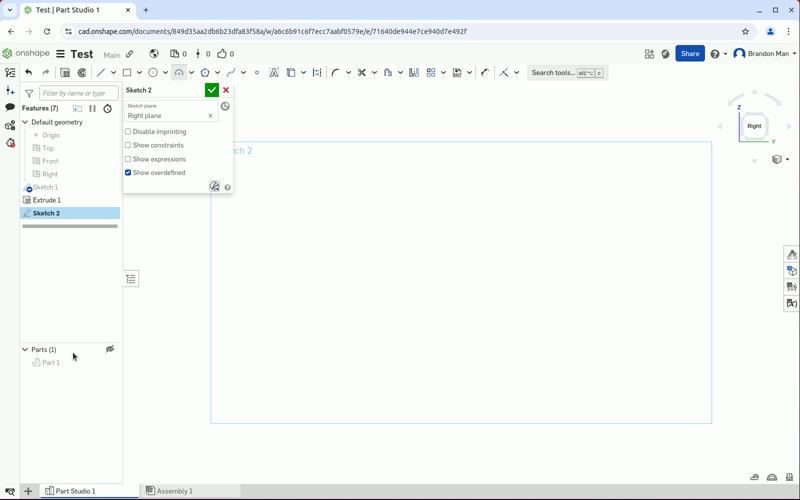
key_down(shift)
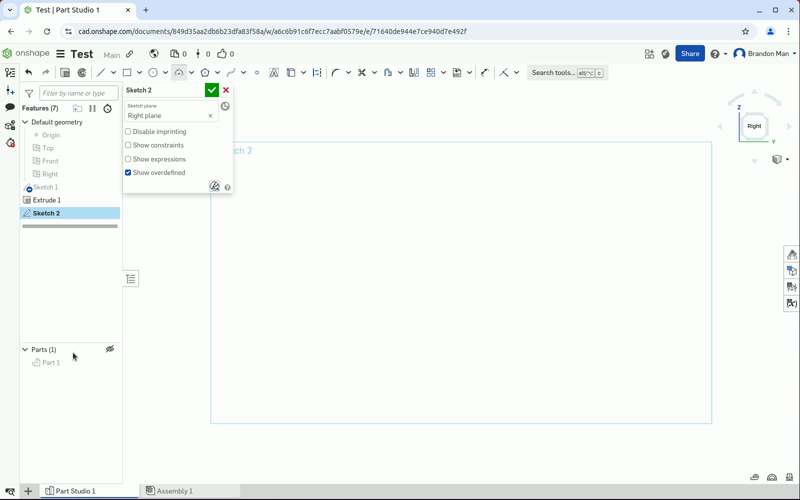
mouse_move(444, 379)
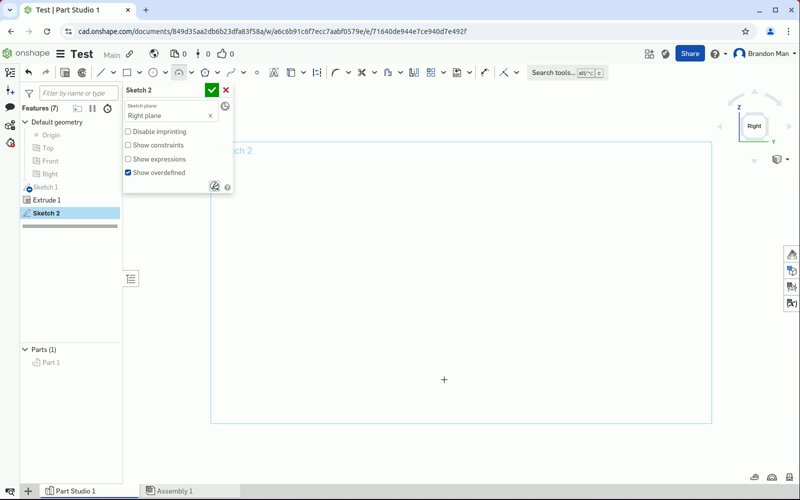
click(444, 379)
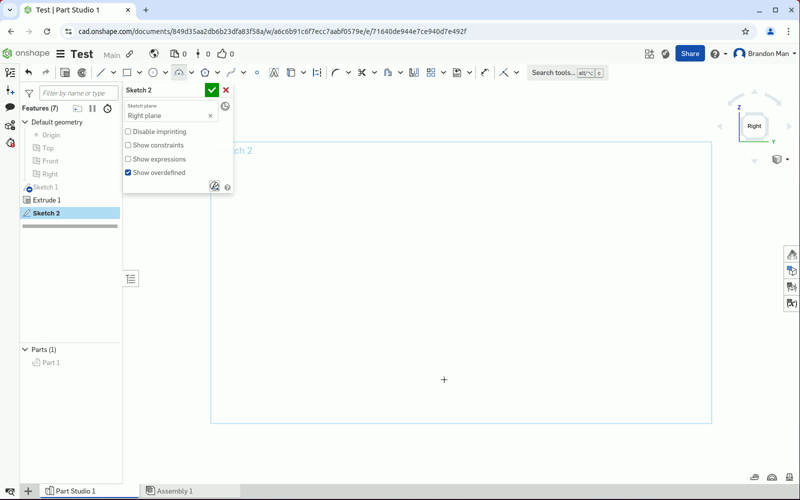
key_up(shift)
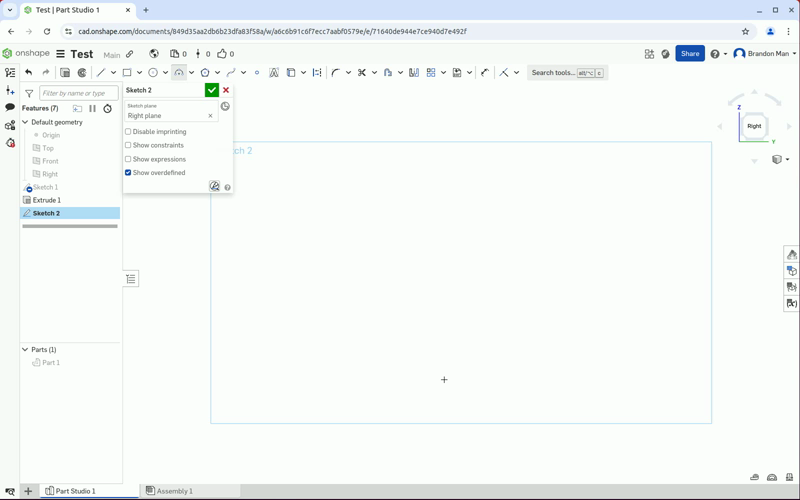
key_down(shift)
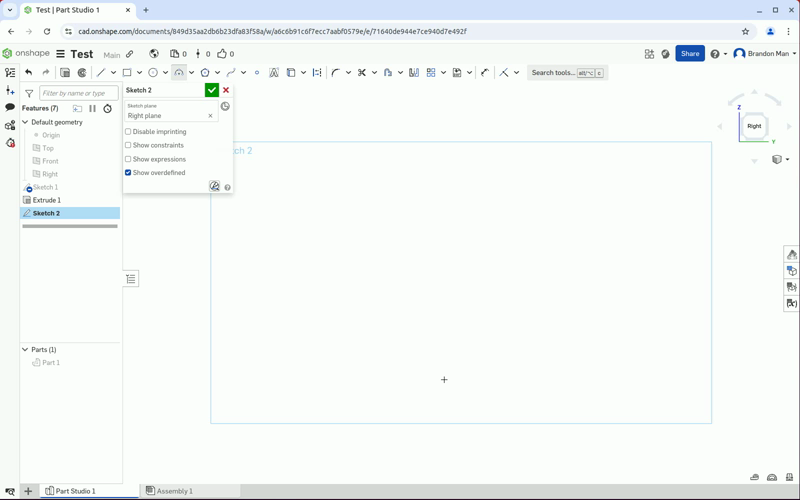
mouse_move(477, 379)
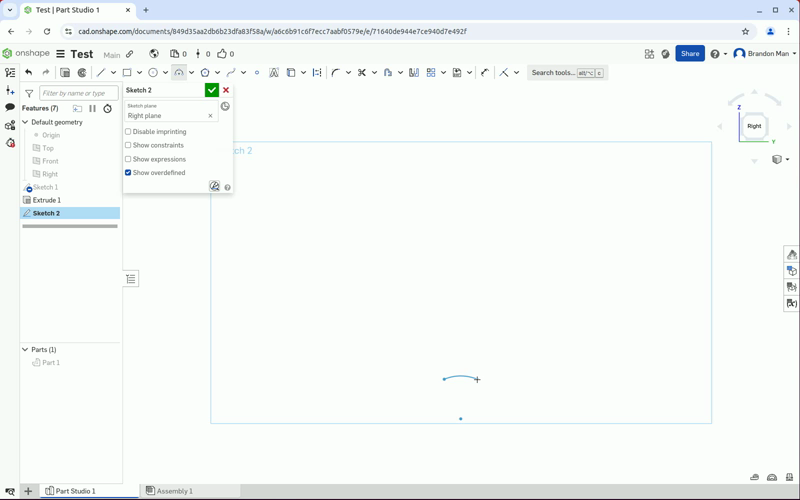
click(477, 379)
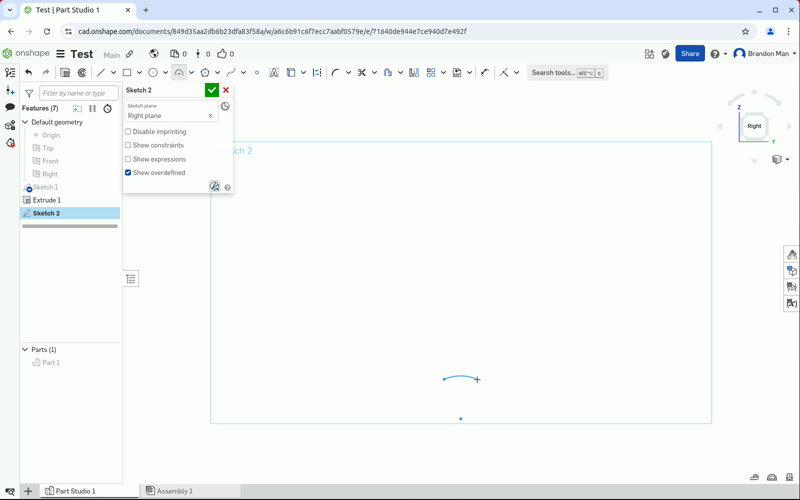
mouse_move(460, 362)
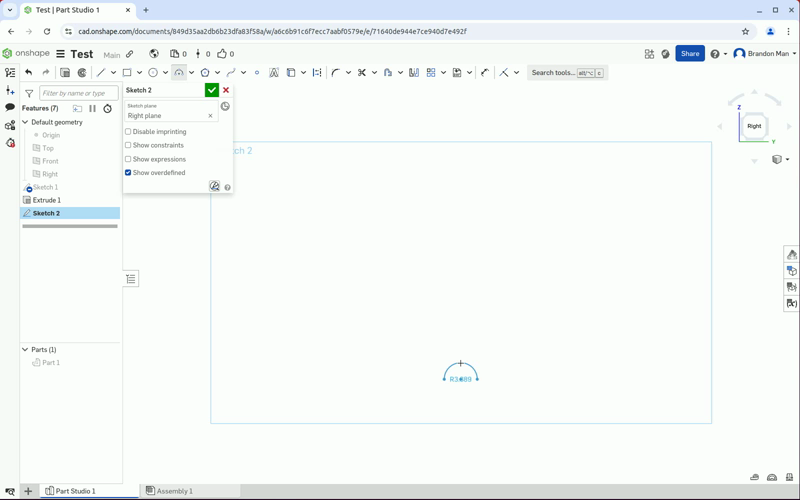
click(460, 362)
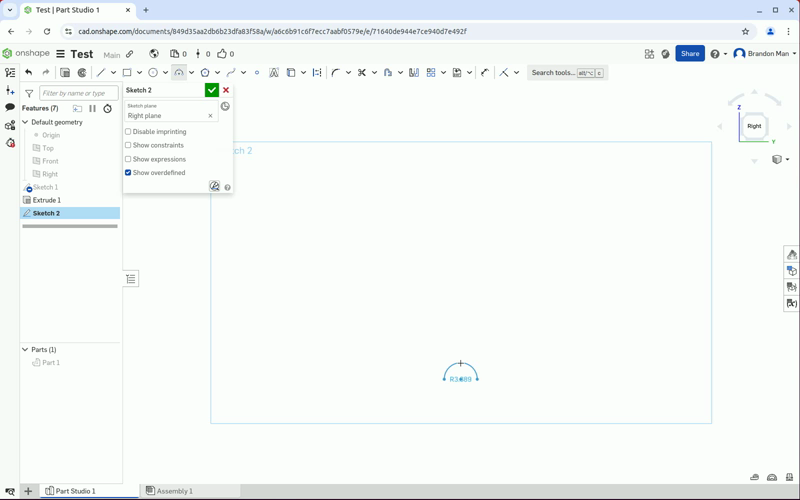
key_up(shift)
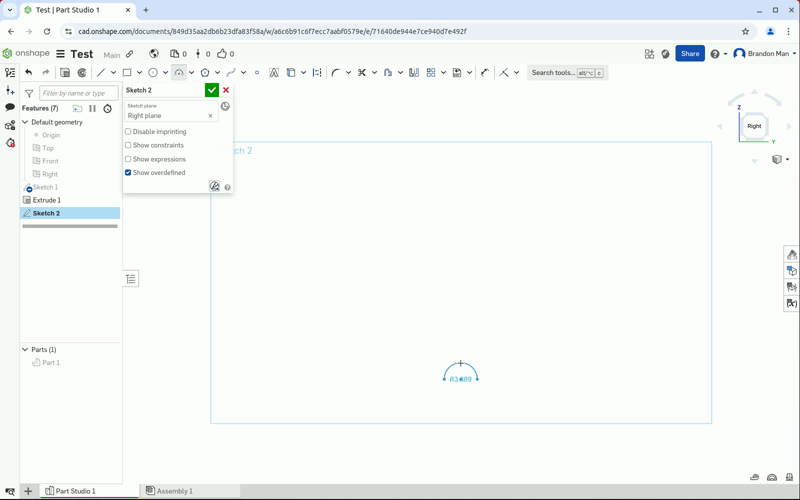
key(esc)
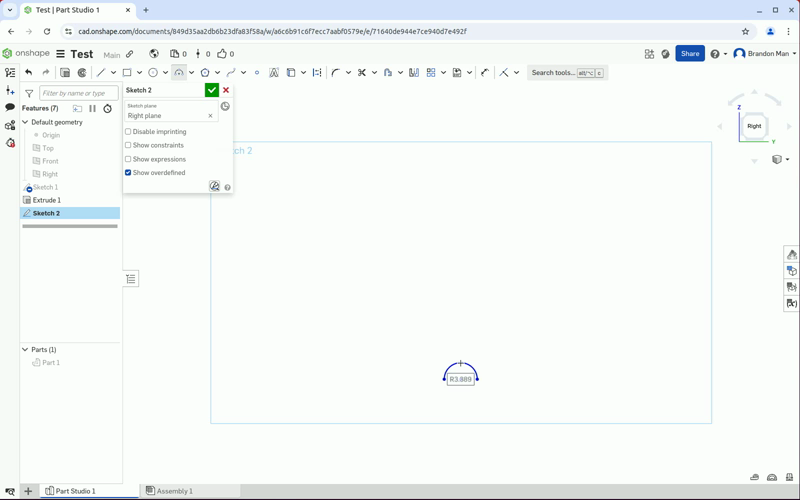
key(l)
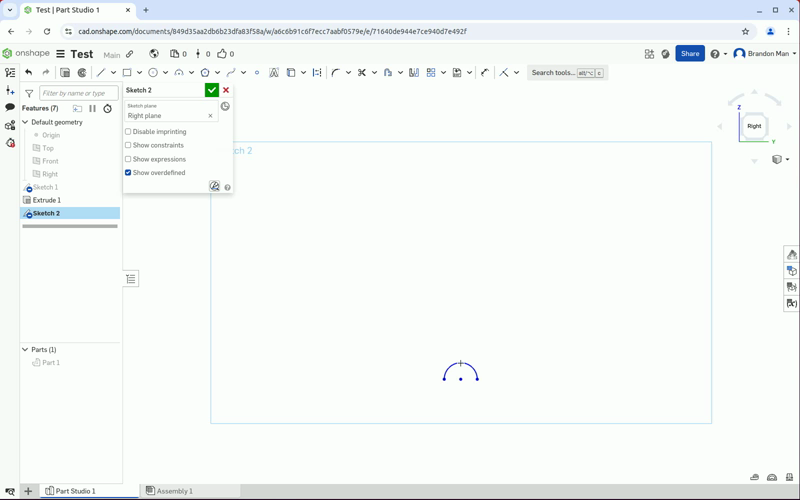
mouse_move(477, 379)
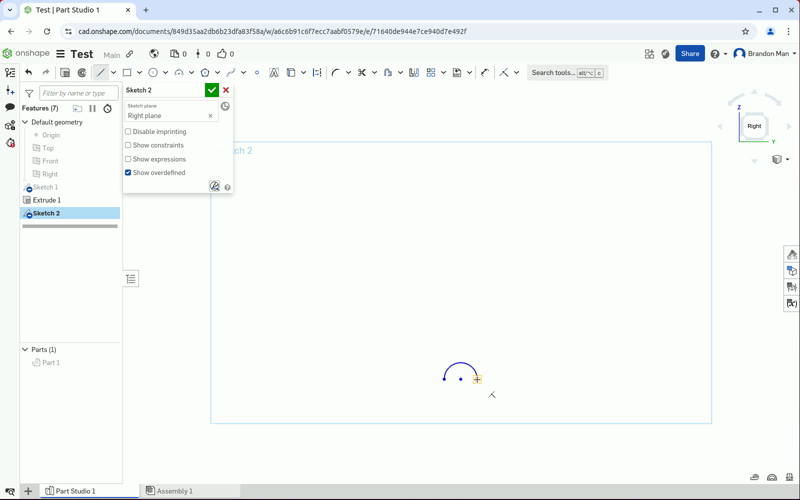
click(477, 379)
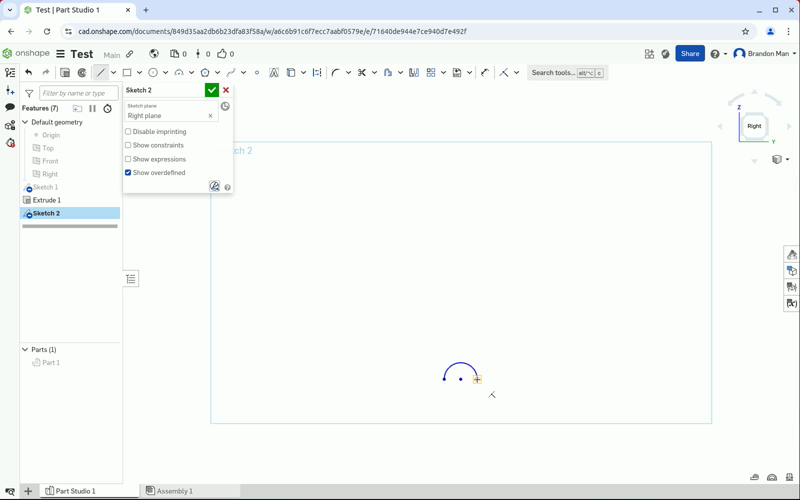
key_down(shift)
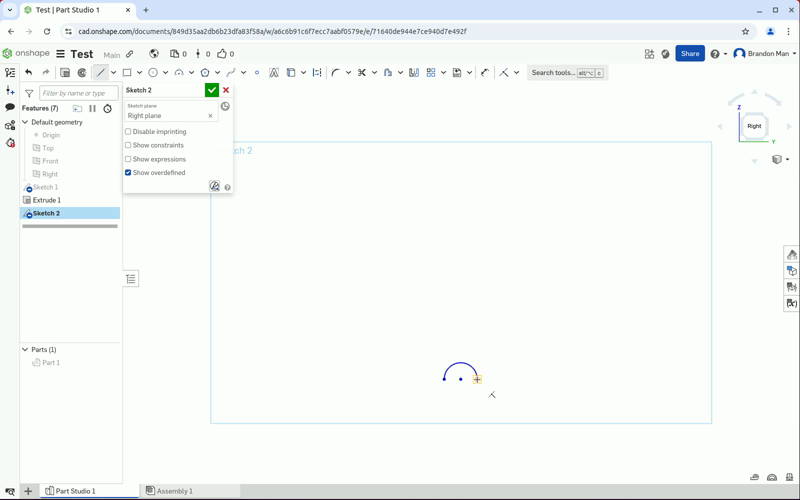
mouse_move(477, 282)
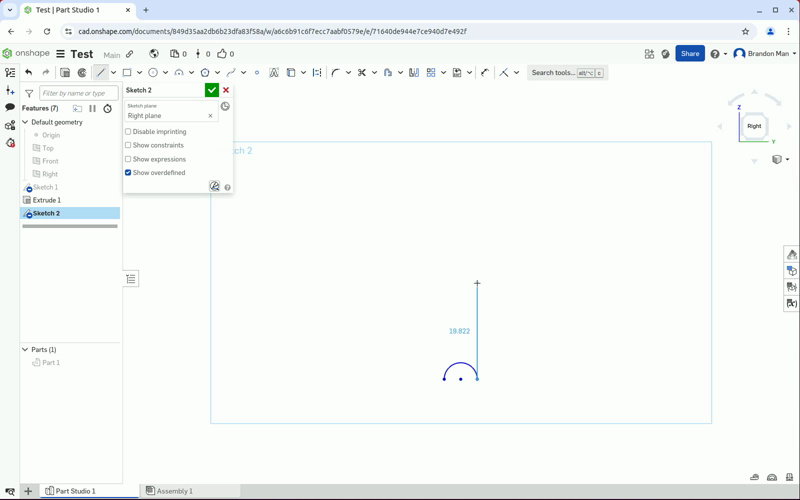
click(477, 282)
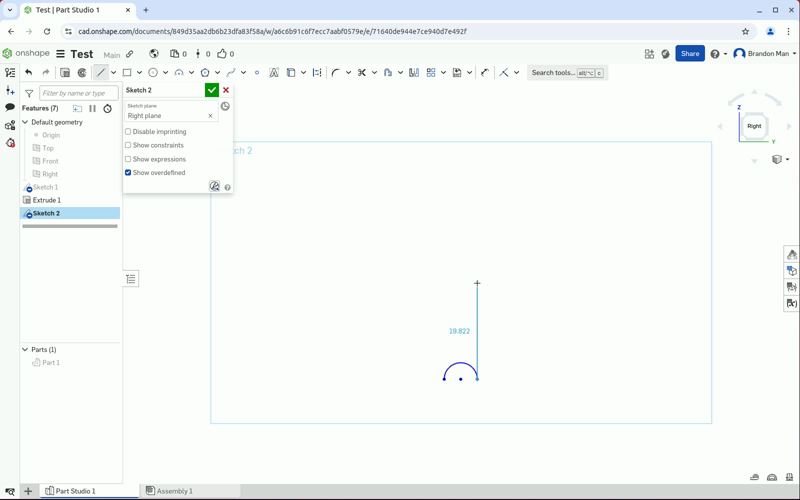
key_up(shift)
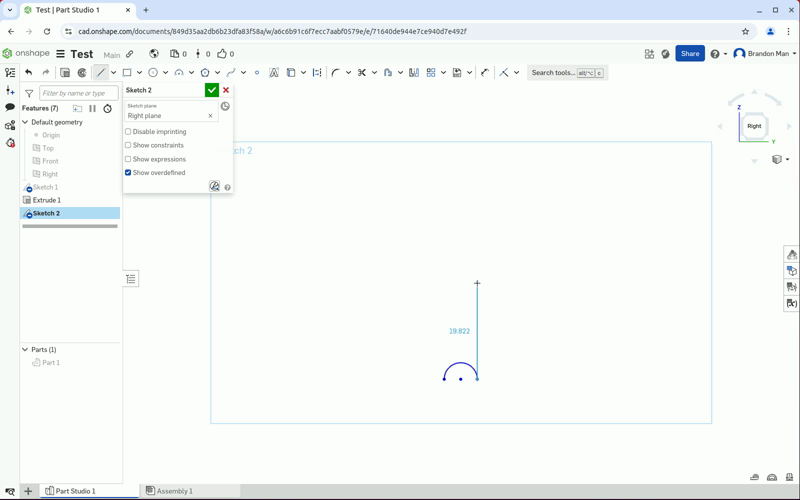
key(esc)
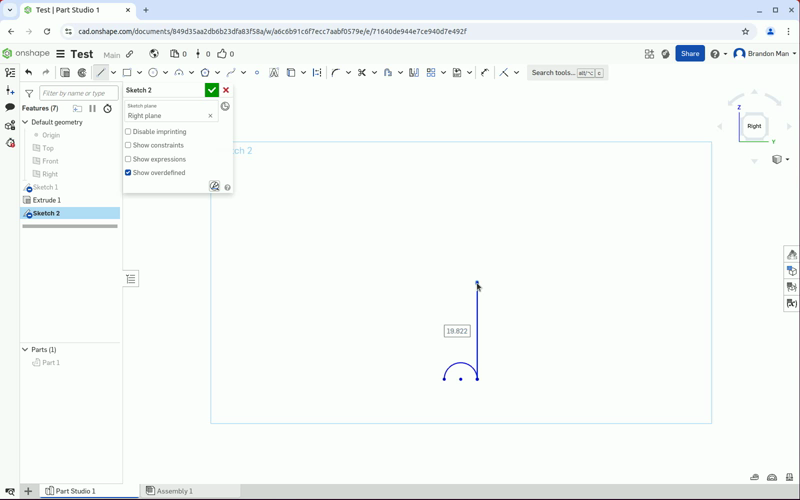
key(a)
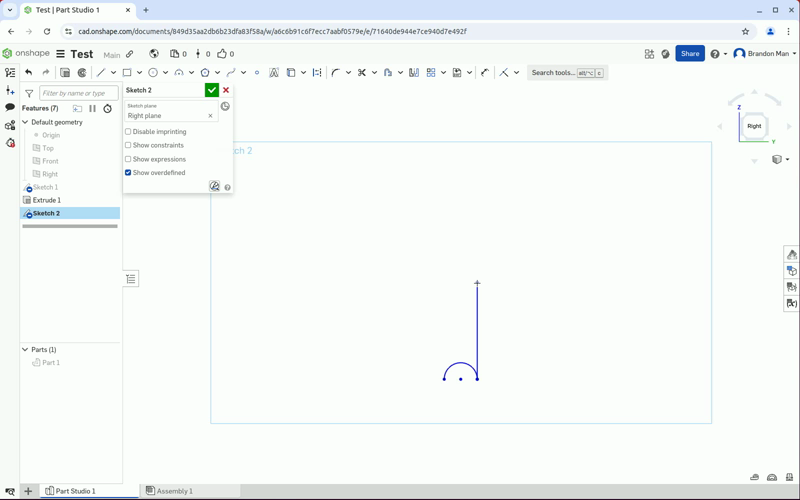
mouse_move(477, 282)
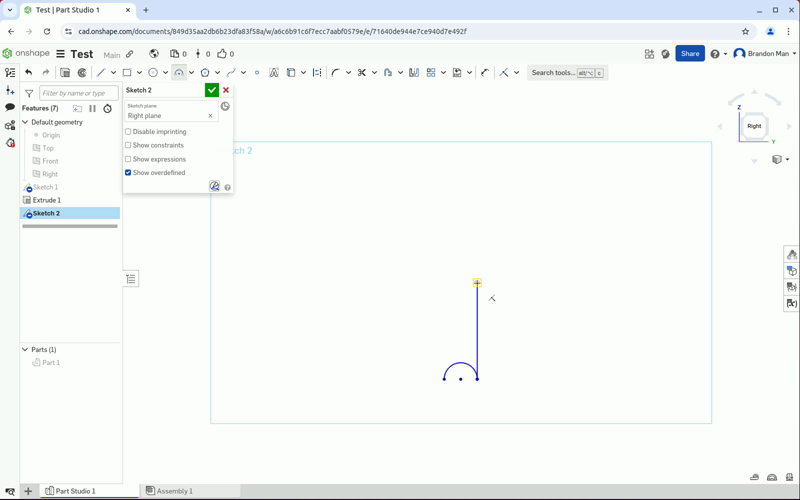
click(477, 282)
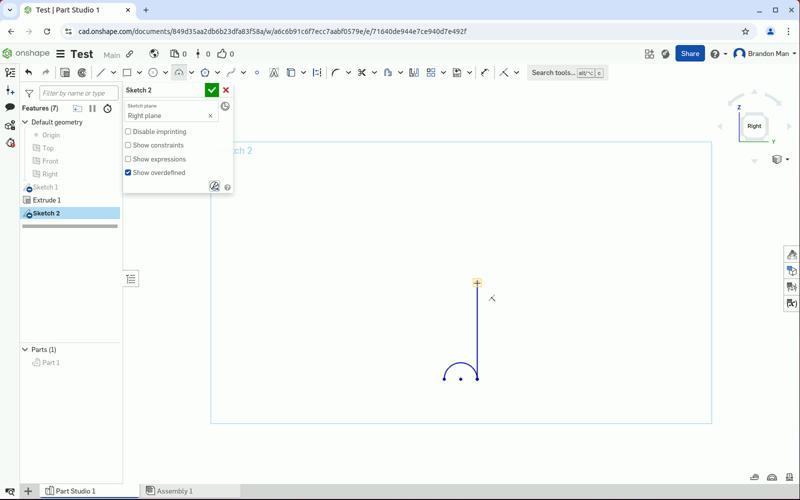
key_down(shift)
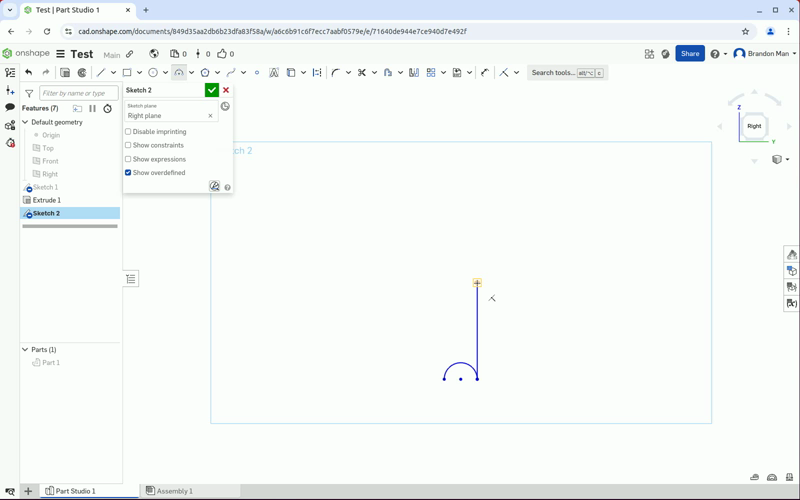
mouse_move(444, 282)
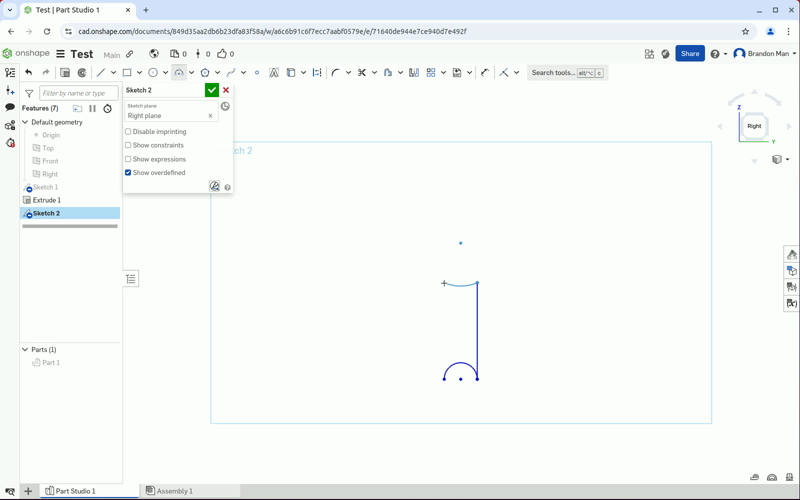
click(444, 282)
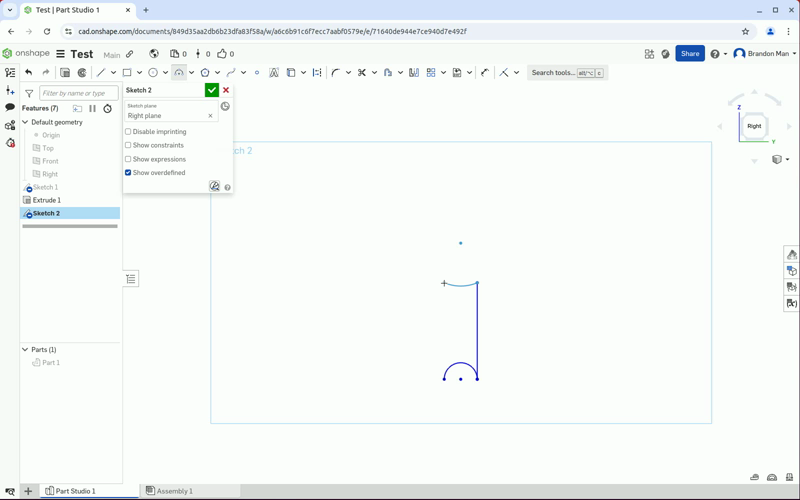
mouse_move(460, 299)
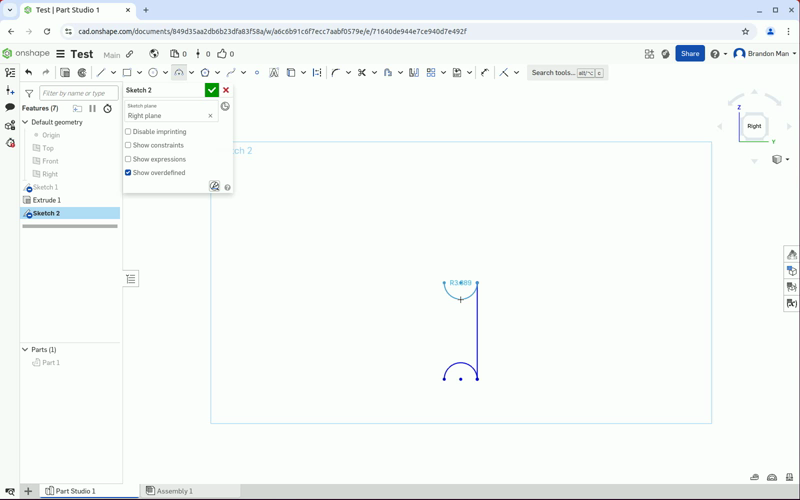
click(460, 299)
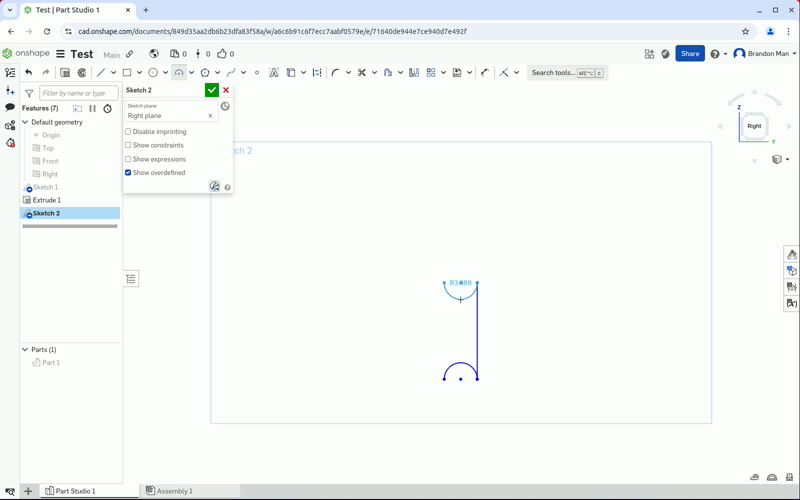
key_up(shift)
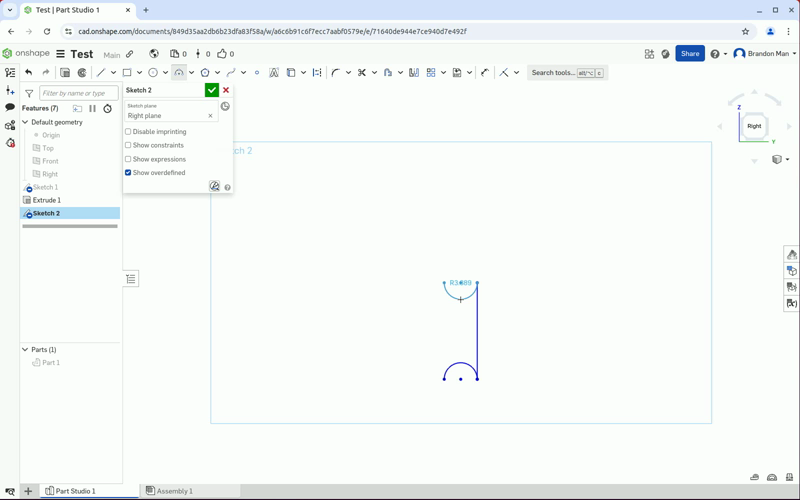
key(esc)
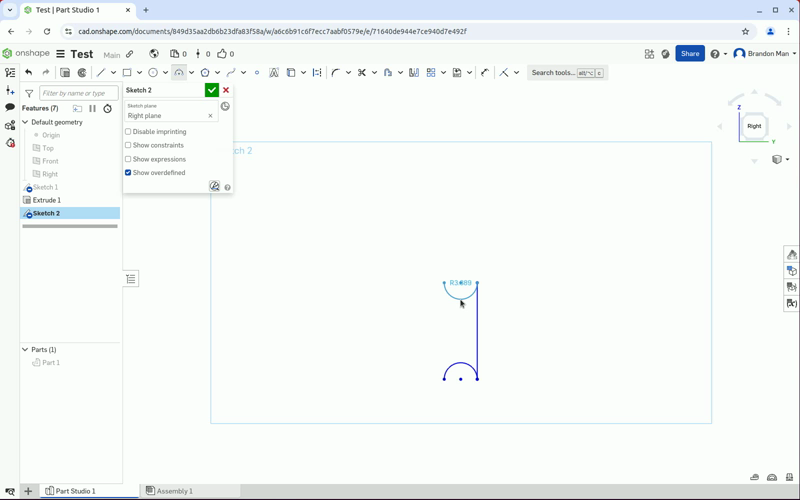
key(l)
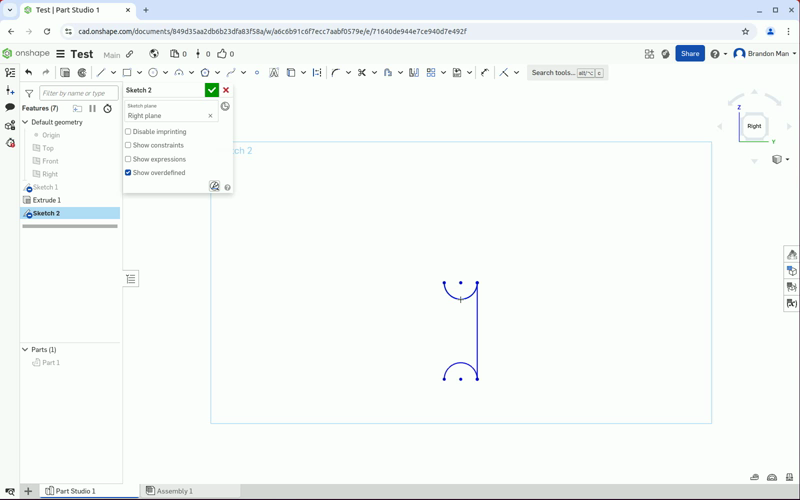
mouse_move(444, 282)
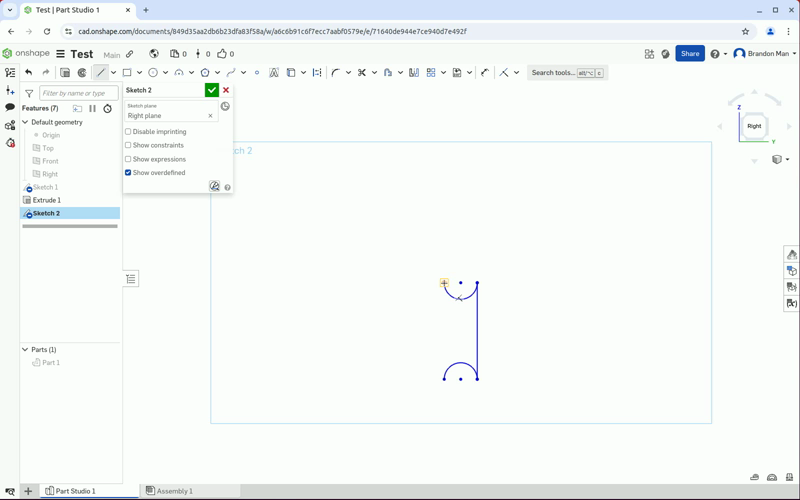
click(444, 282)
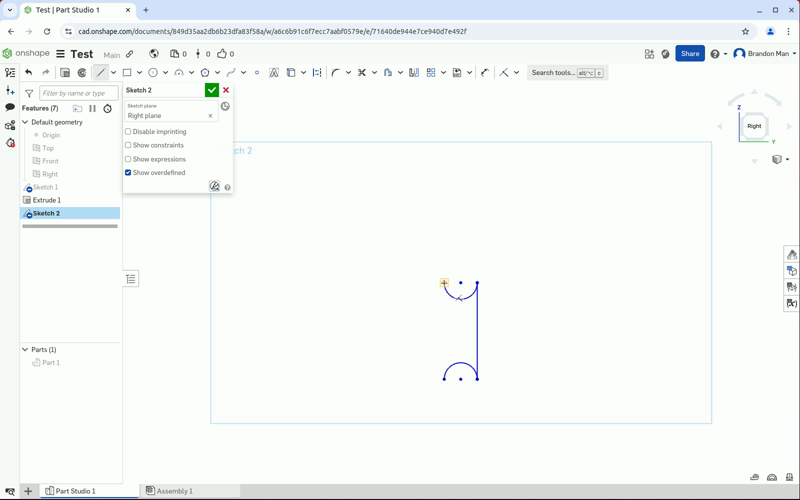
key_down(shift)
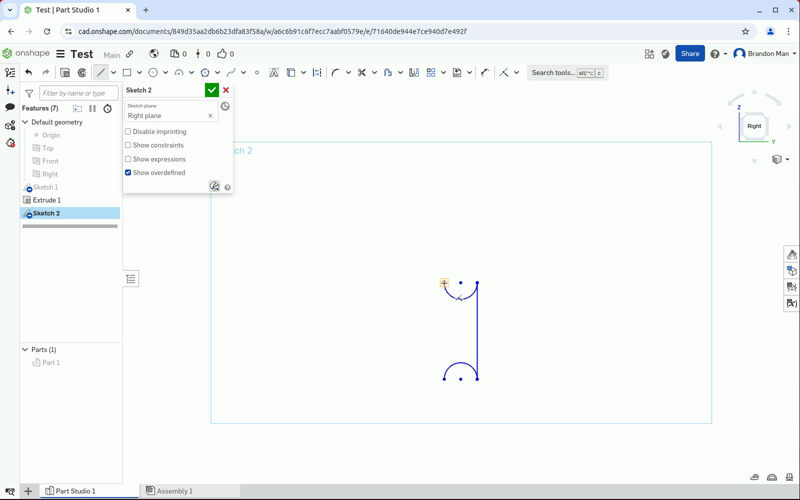
mouse_move(444, 379)
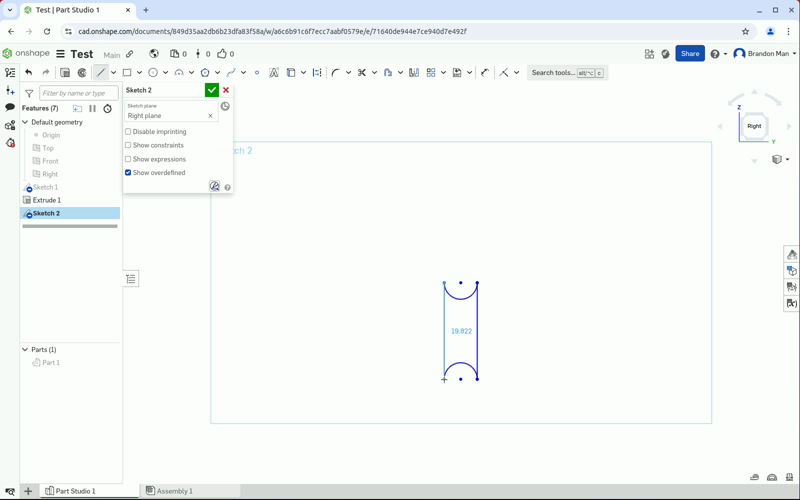
key_up(shift)
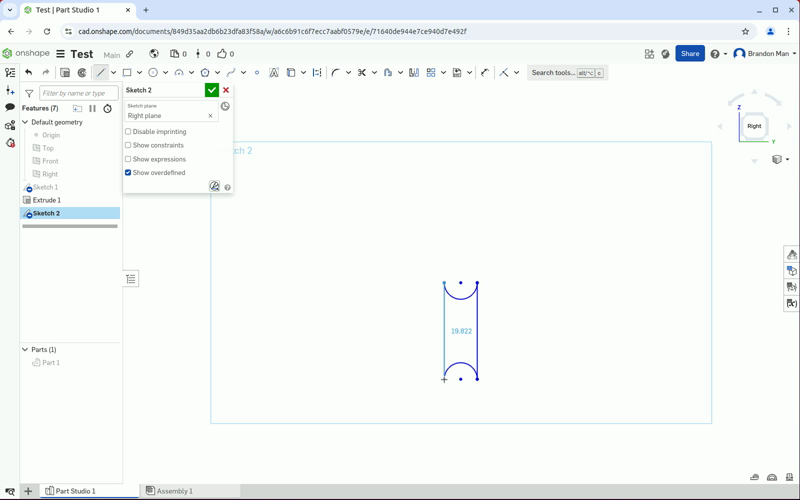
click(444, 379)
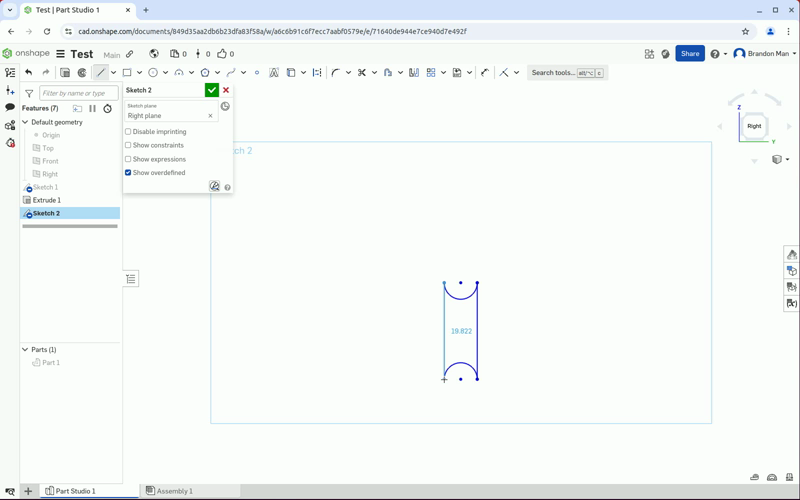
key(esc)
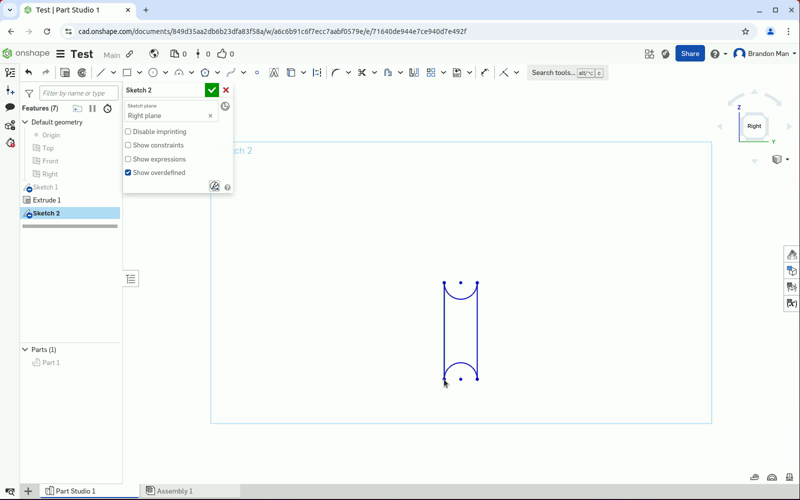
mouse_move(446, 308)
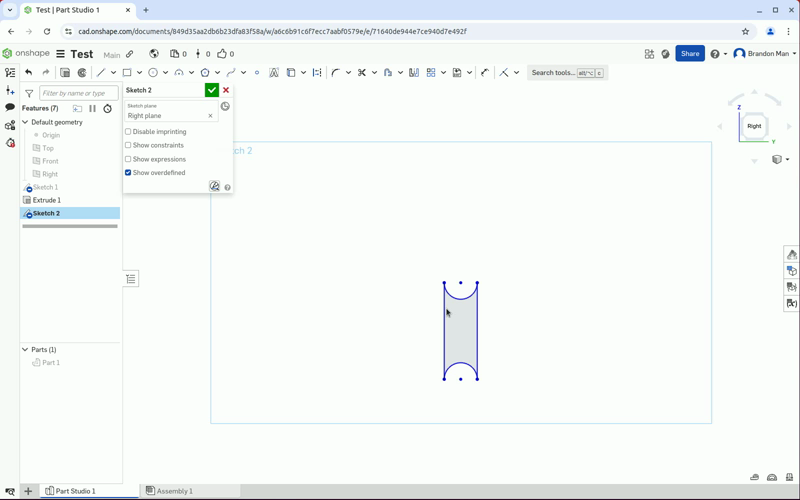
scroll(6)
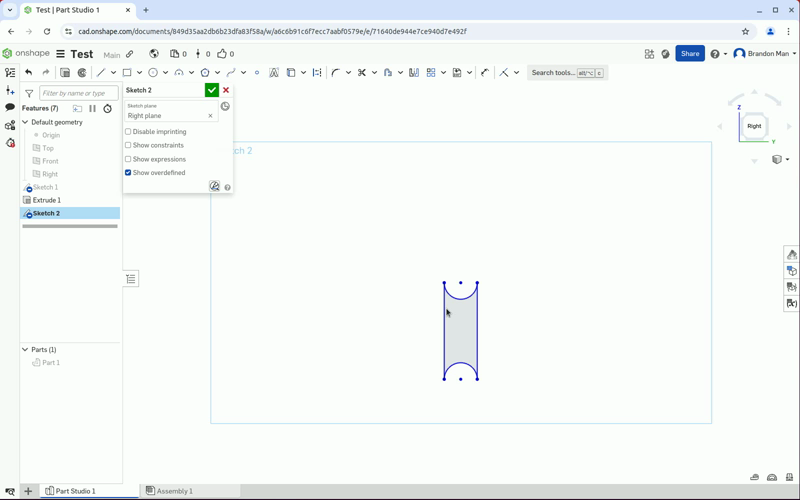
scroll(6)
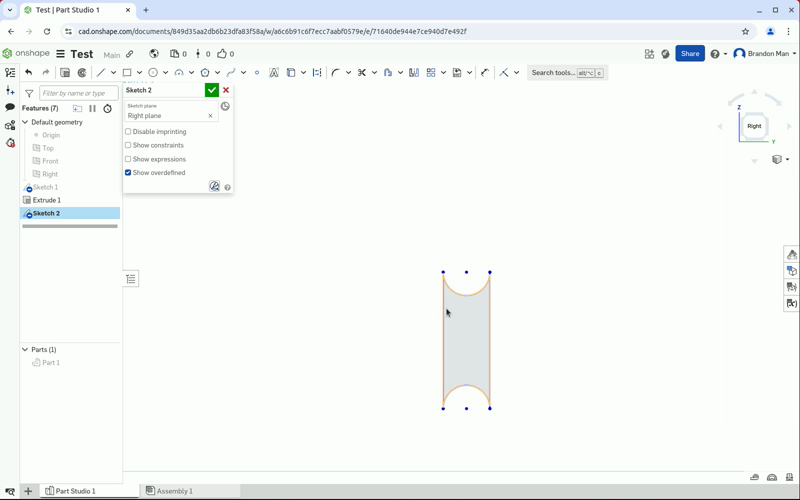
scroll(6)
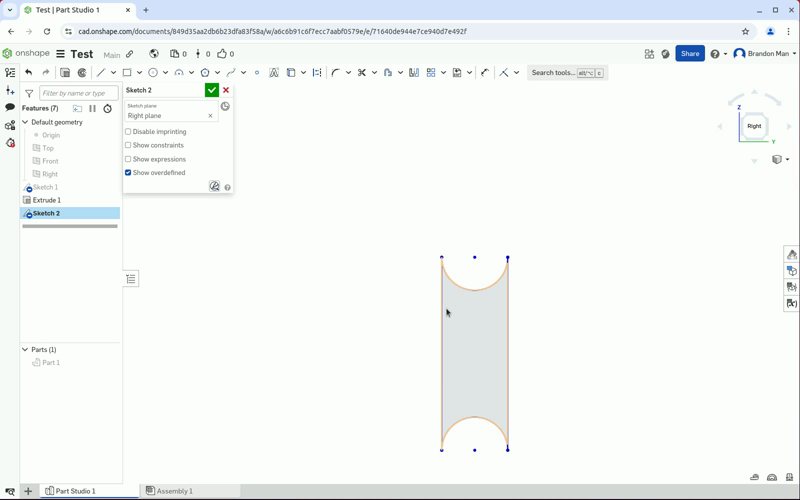
scroll(6)
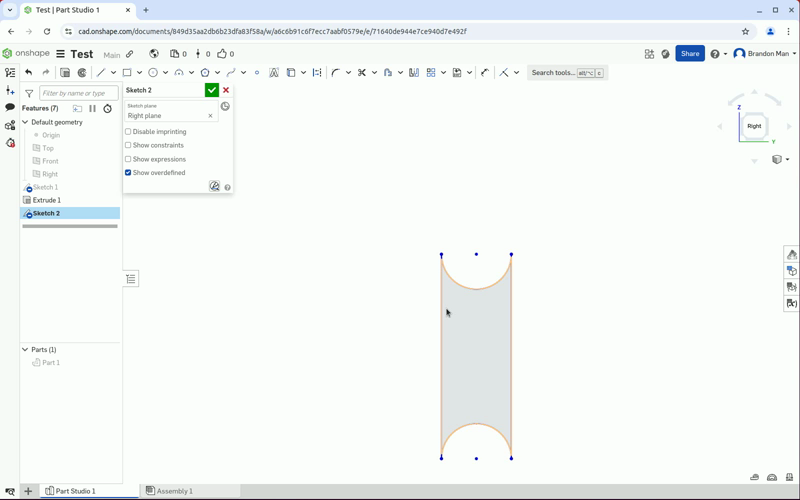
scroll(6)
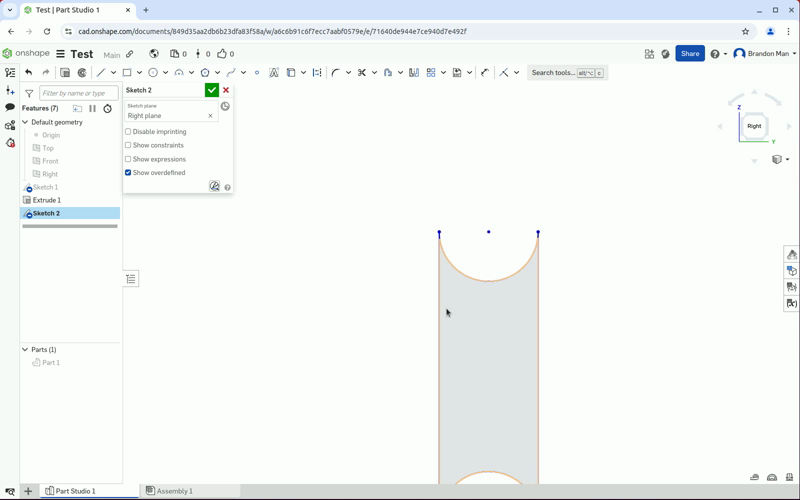
scroll(6)
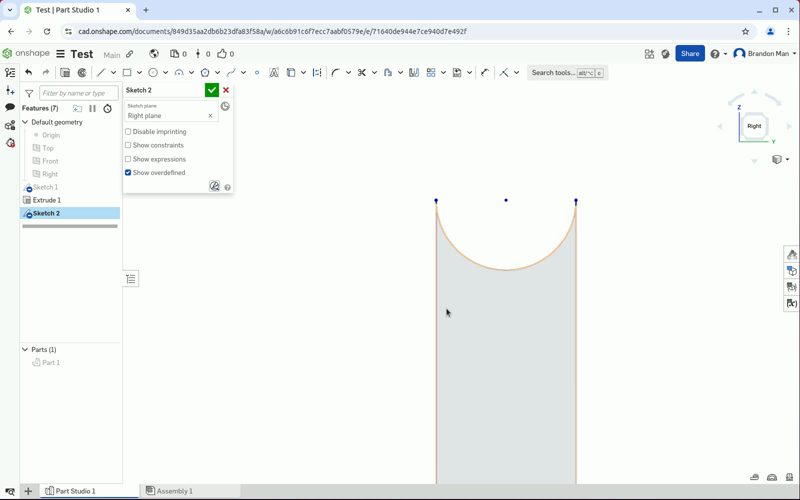
scroll(6)
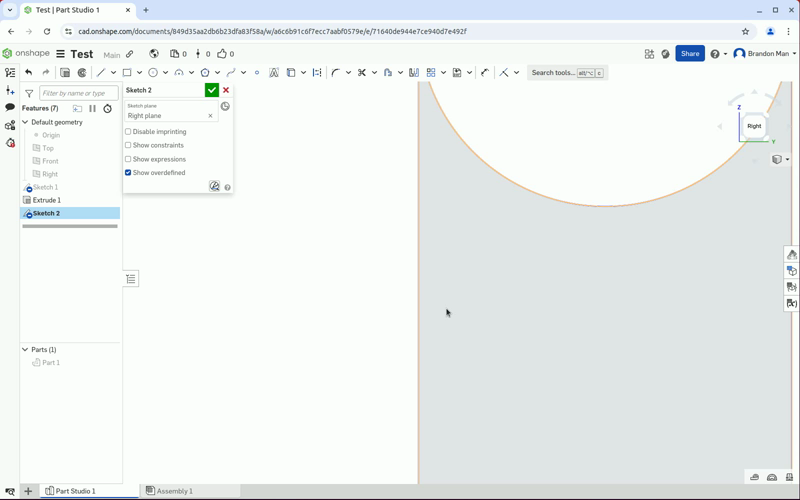
click(446, 308)
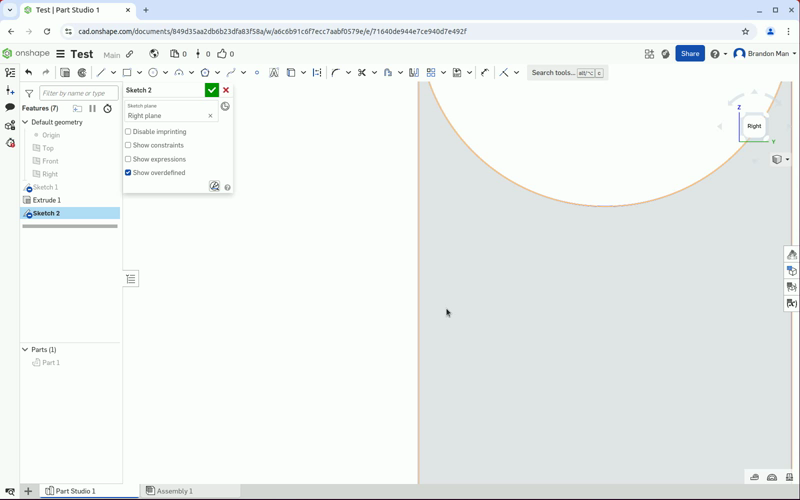
scroll(-6)
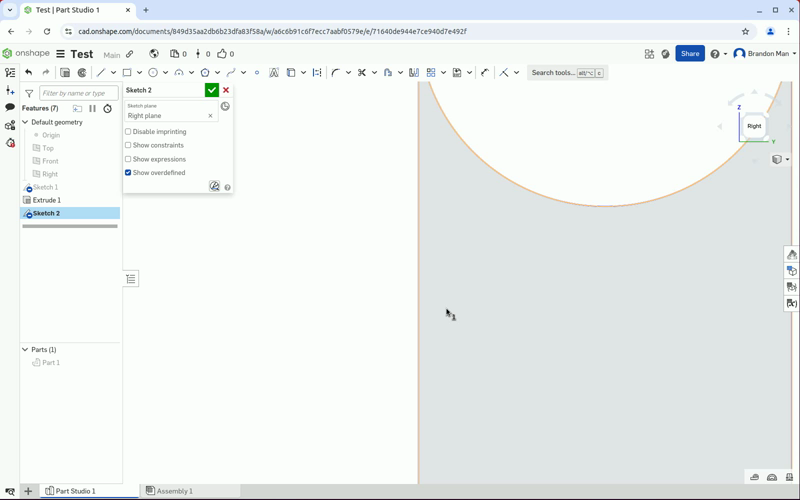
scroll(-6)
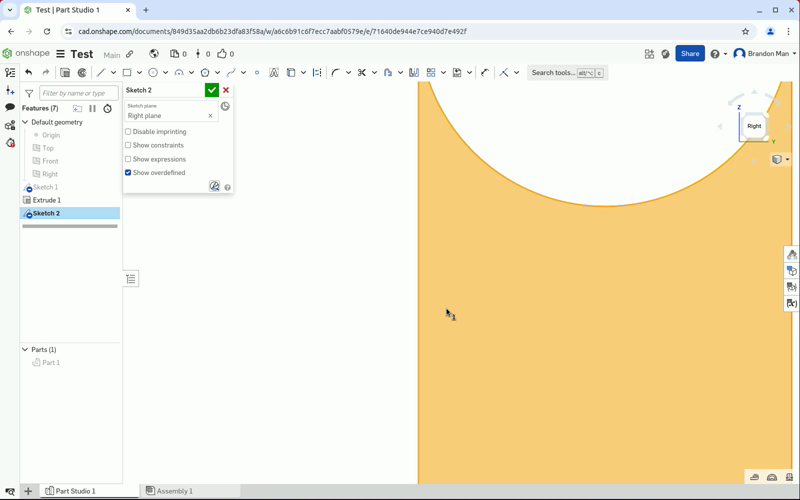
scroll(-6)
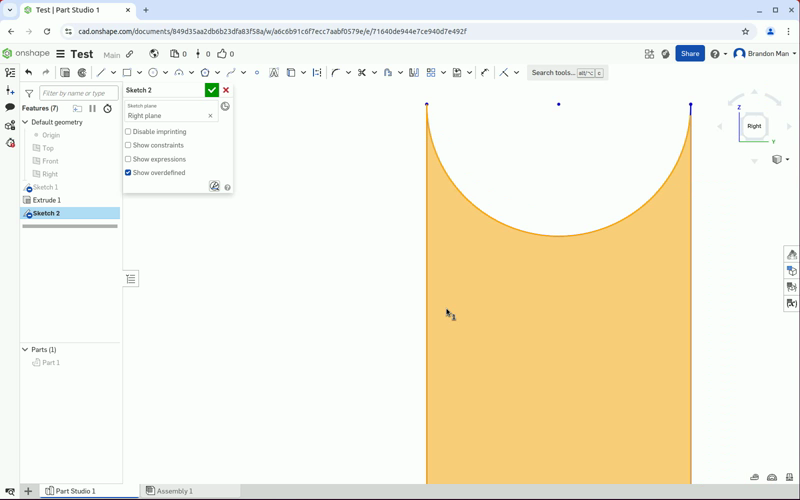
scroll(-6)
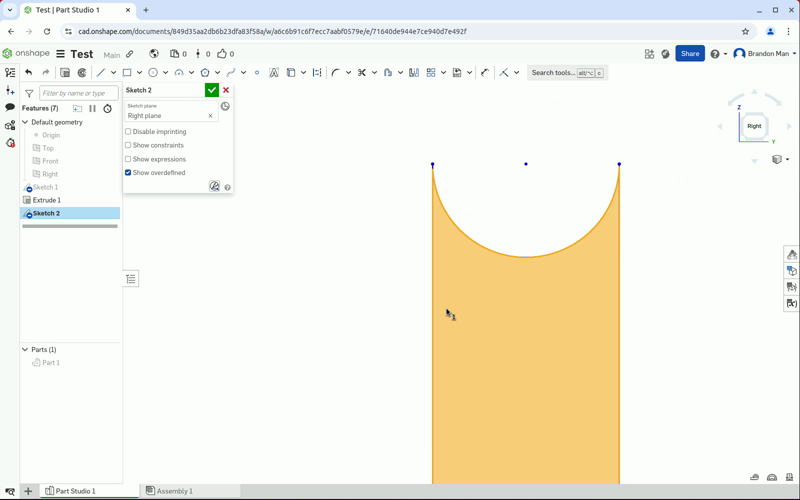
scroll(-6)
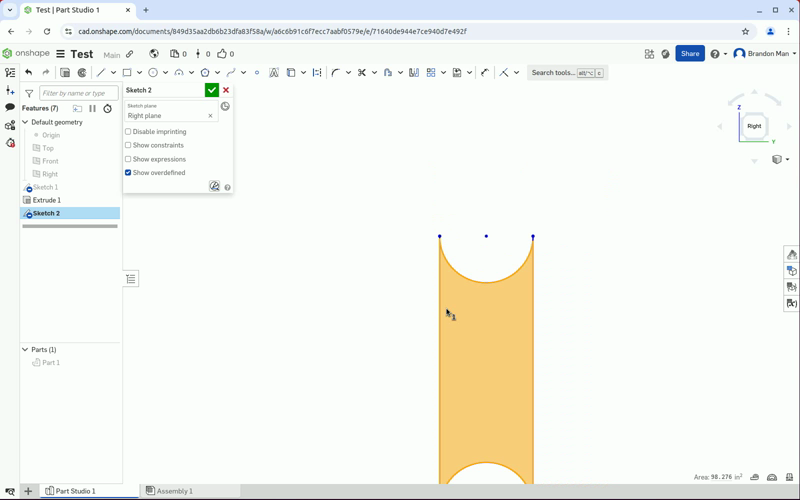
scroll(-6)
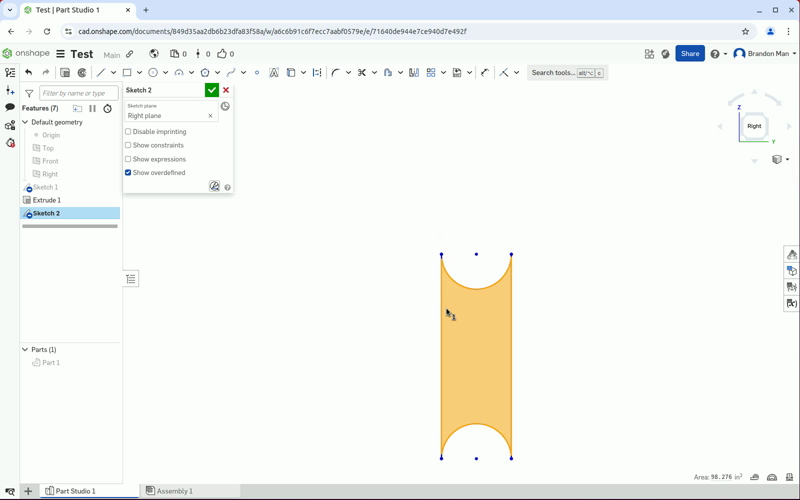
scroll(-6)
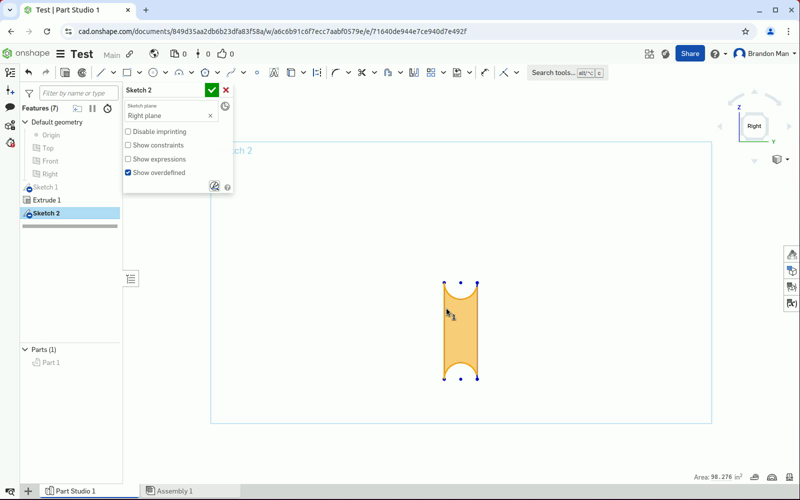
mouse_move(73, 352)
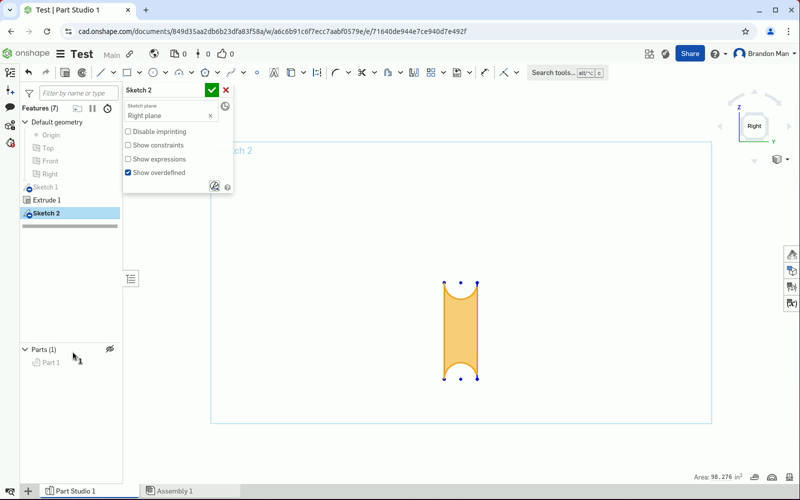
key(shift+y)
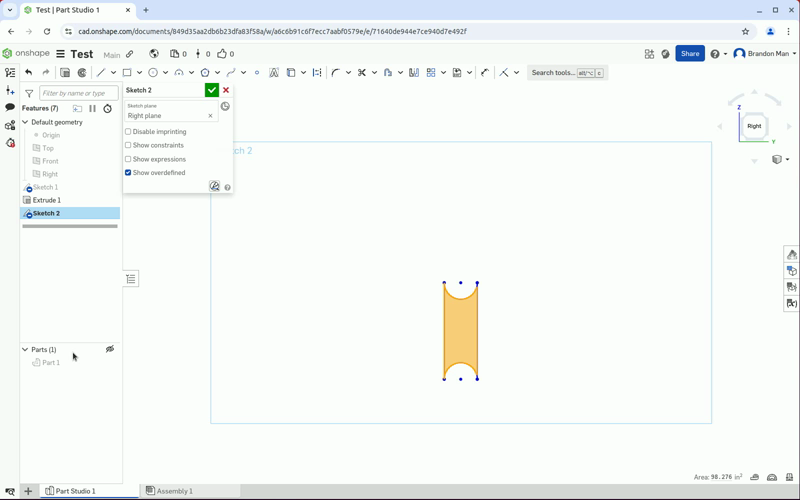
key(shift+e)
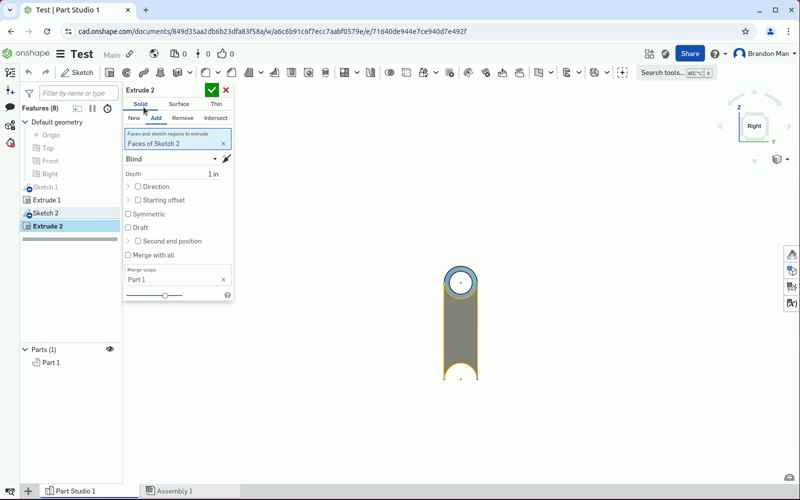
mouse_move(143, 106)
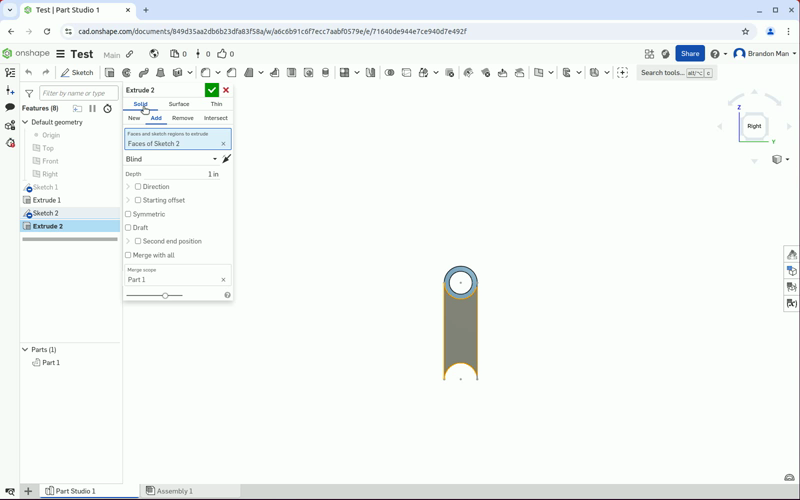
click(143, 106)
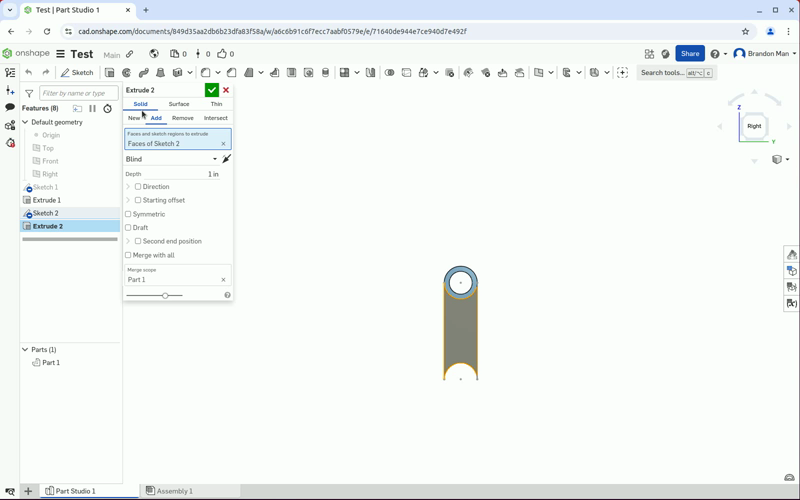
mouse_move(137, 120)
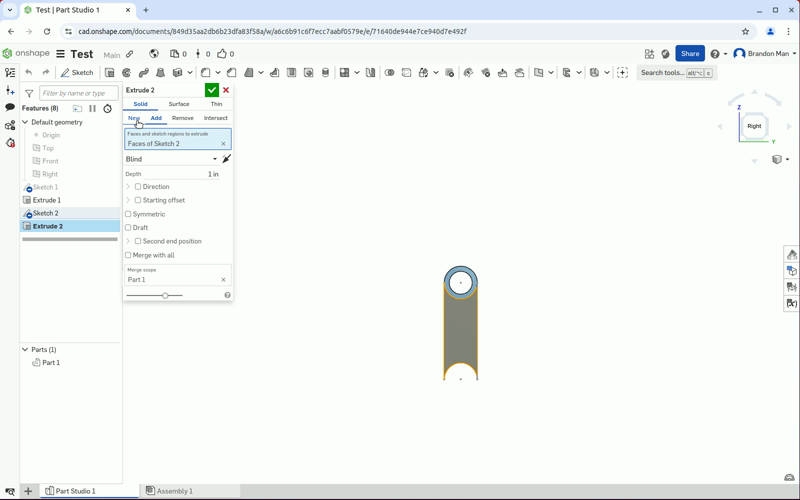
click(137, 120)
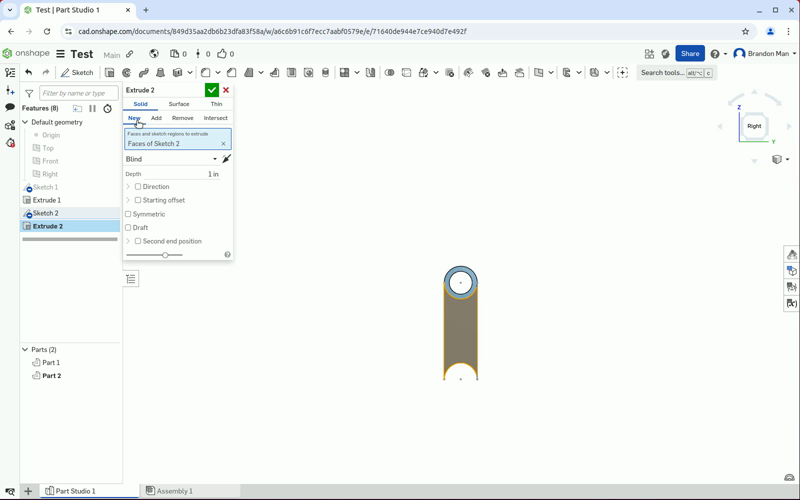
key(tab, 4)
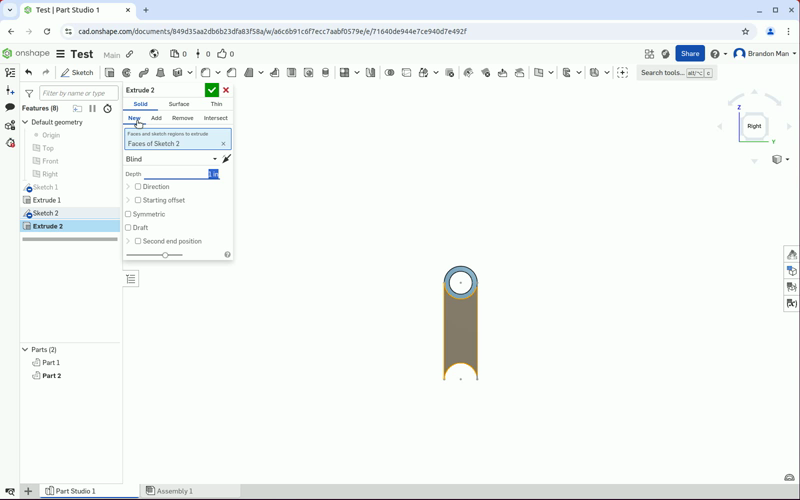
text(1.444)
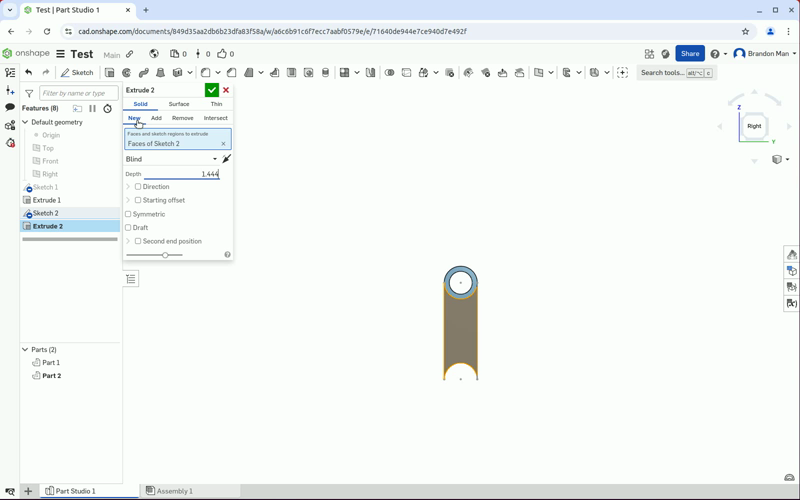
key(enter)
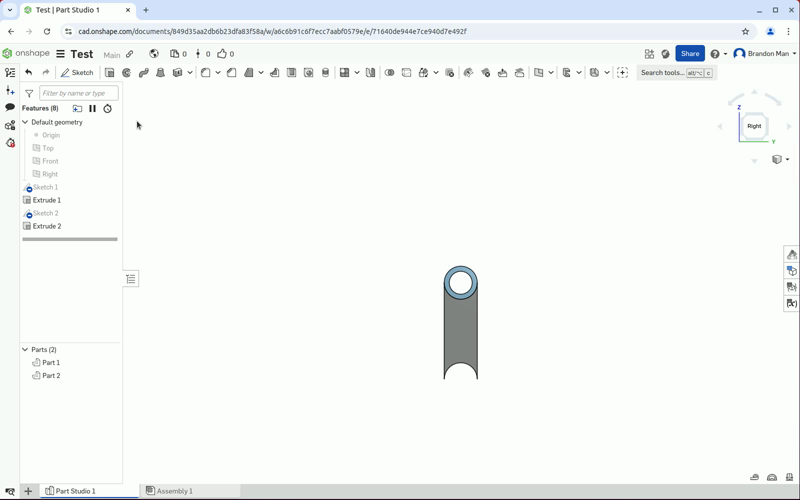
key(shift+h)
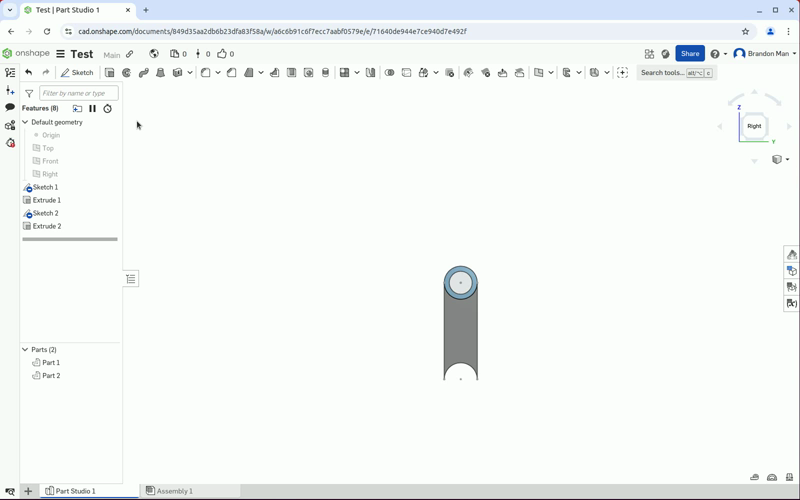
key(shift+h)
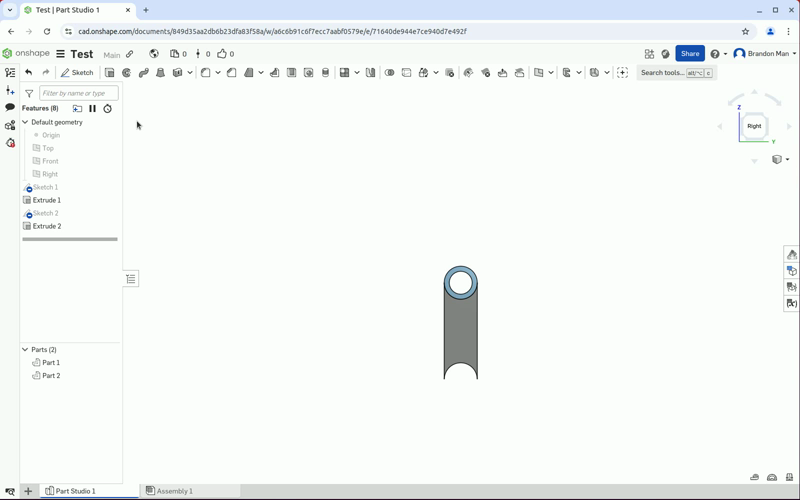
mouse_move(73, 189)
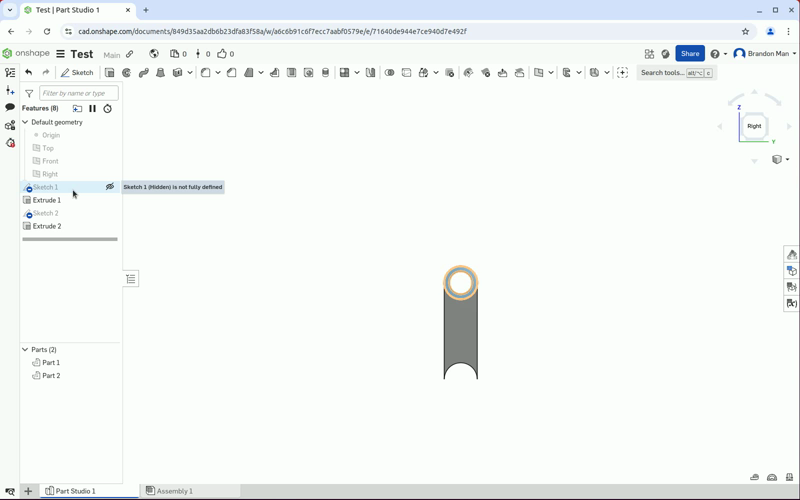
click(73, 189)
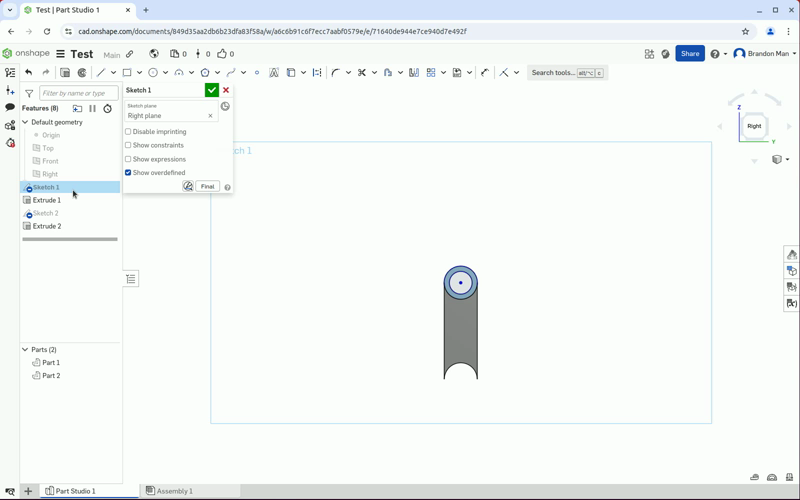
mouse_move(229, 92)
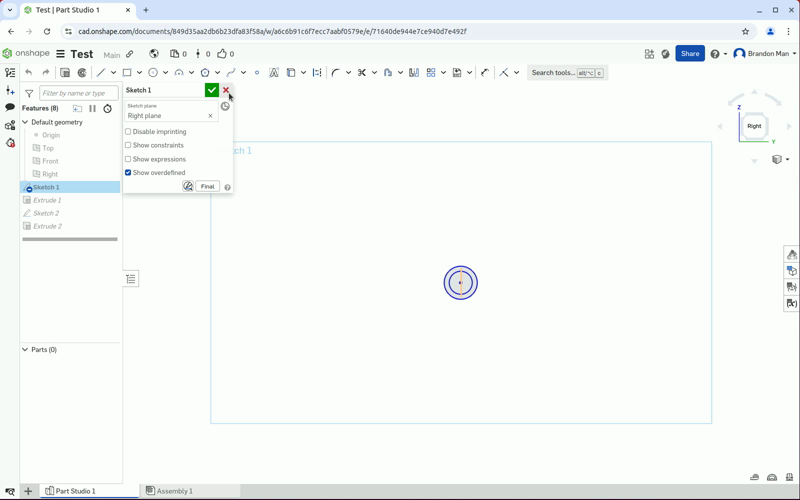
click(229, 92)
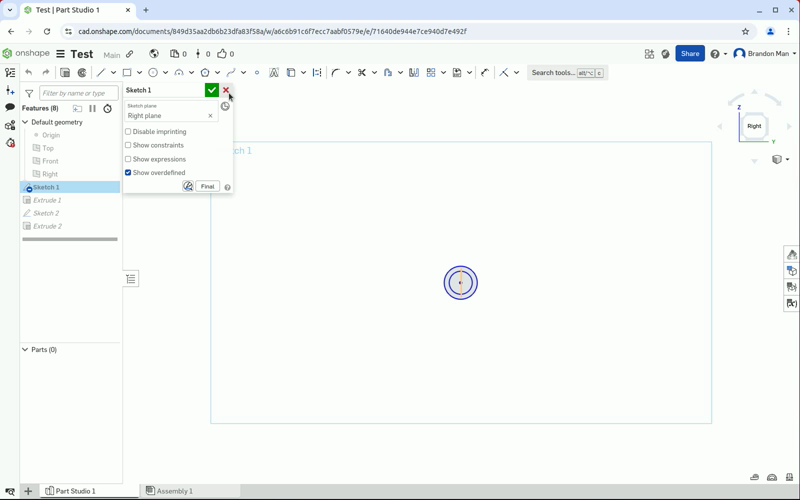
key(shift+s)
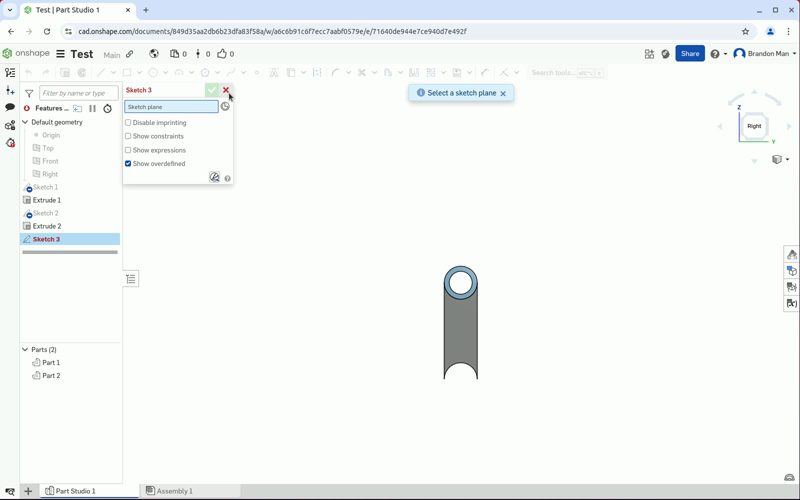
mouse_move(73, 176)
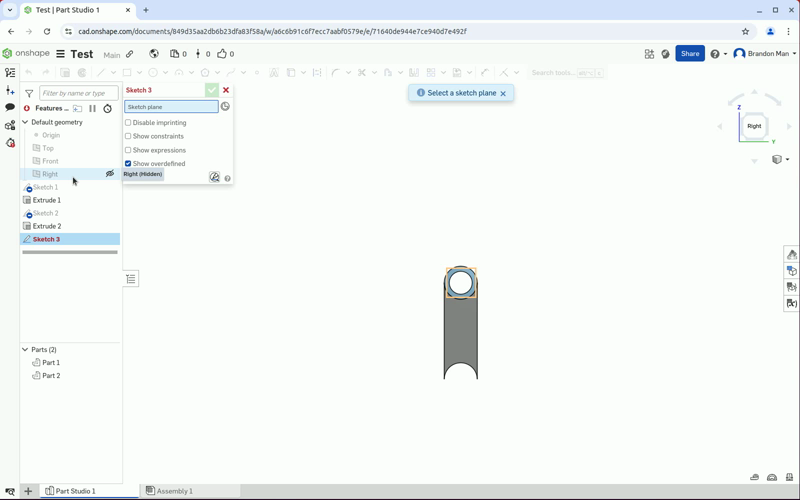
click(73, 176)
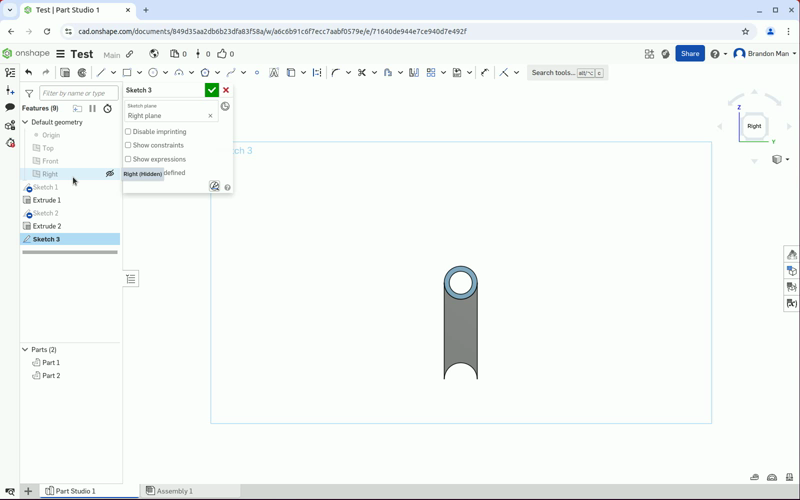
mouse_move(73, 352)
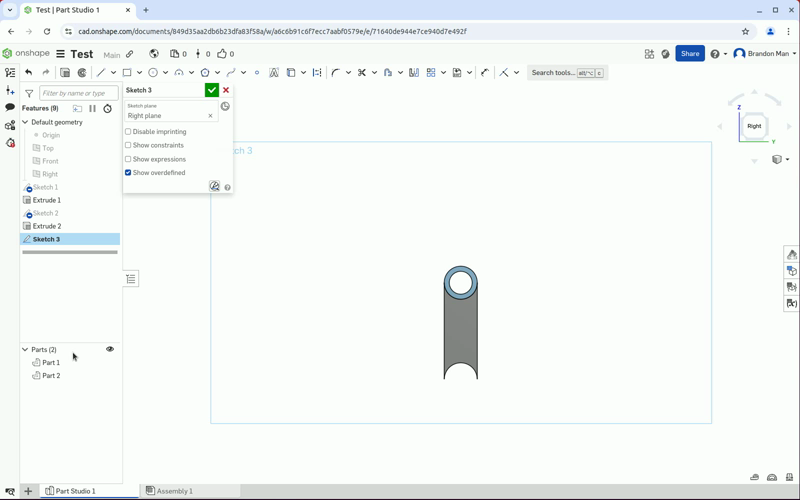
key(y)
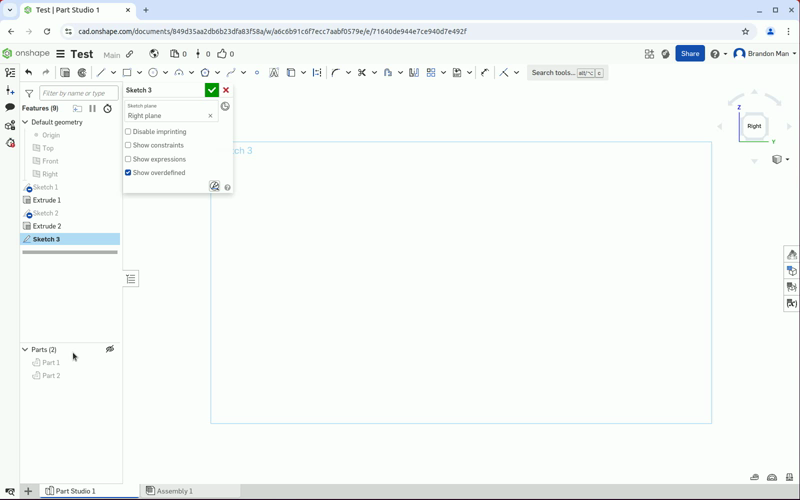
key(c)
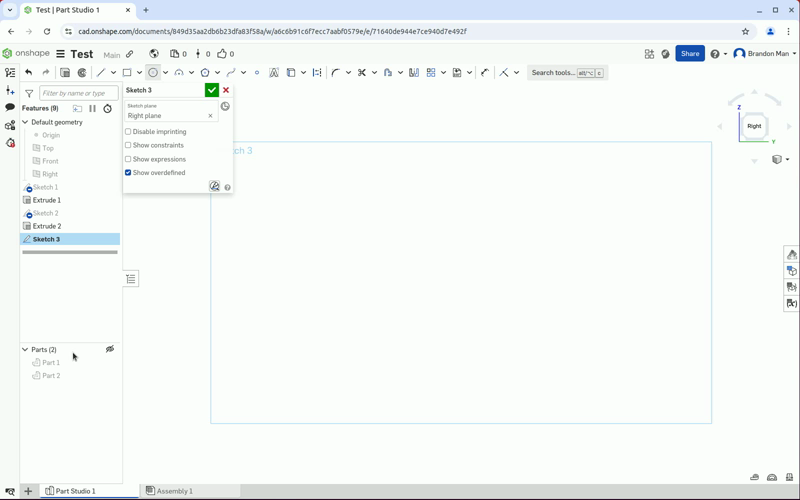
key_down(shift)
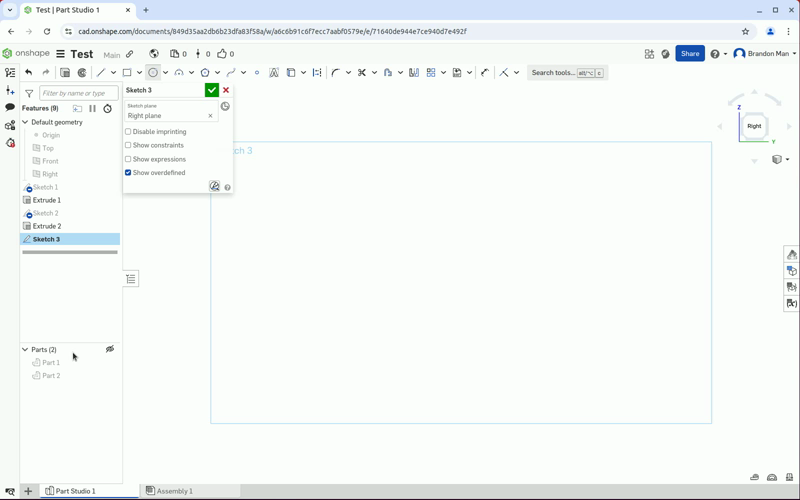
mouse_move(460, 379)
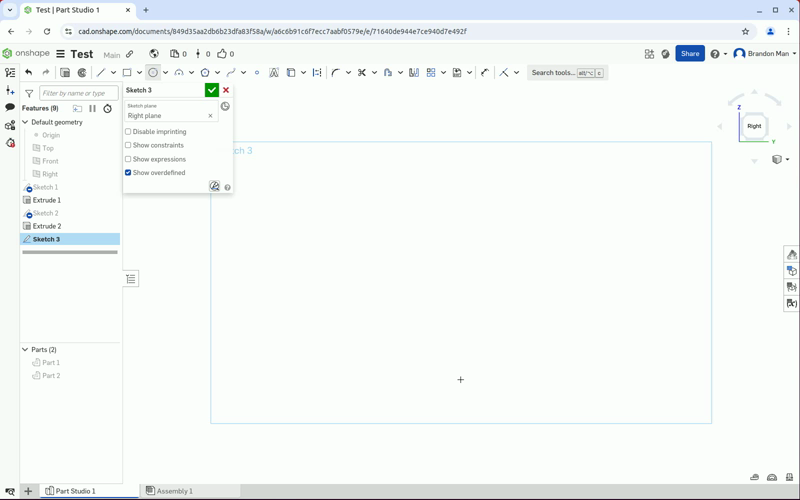
click(460, 379)
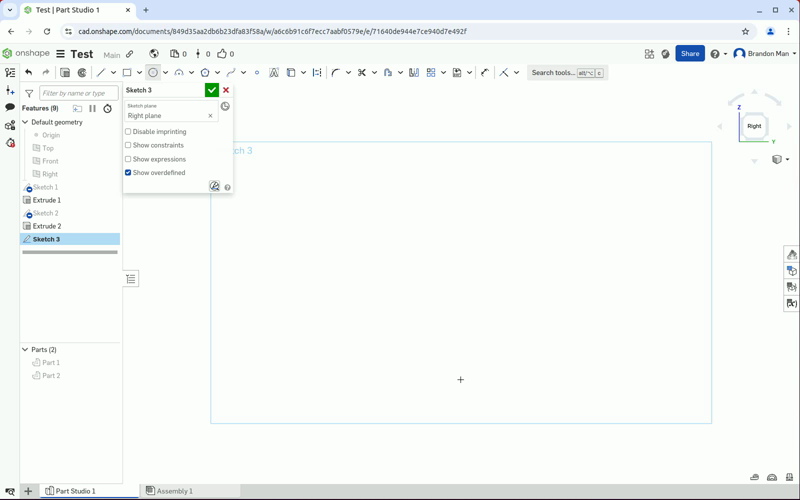
key_up(shift)
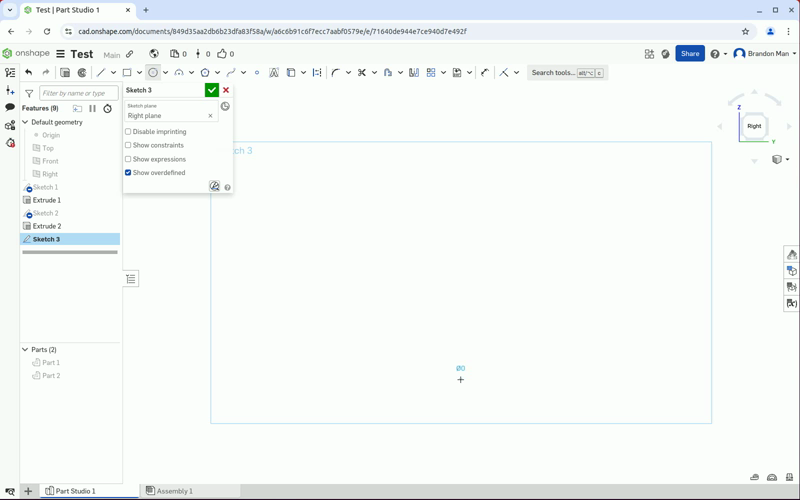
mouse_move(477, 379)
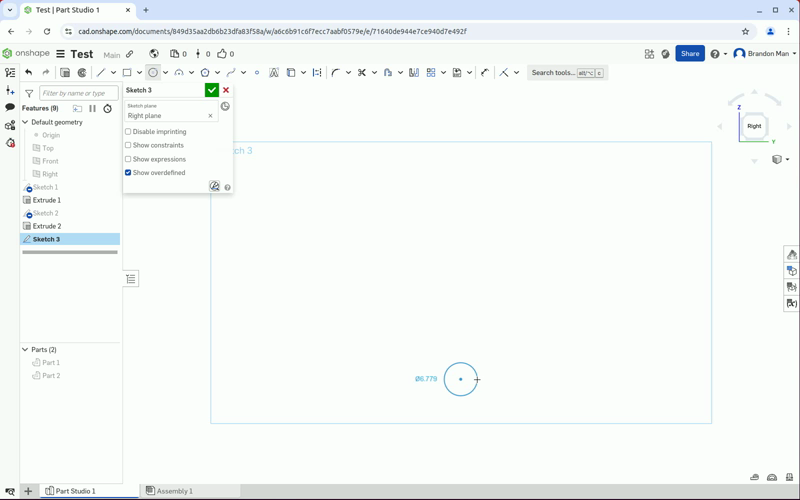
click(477, 379)
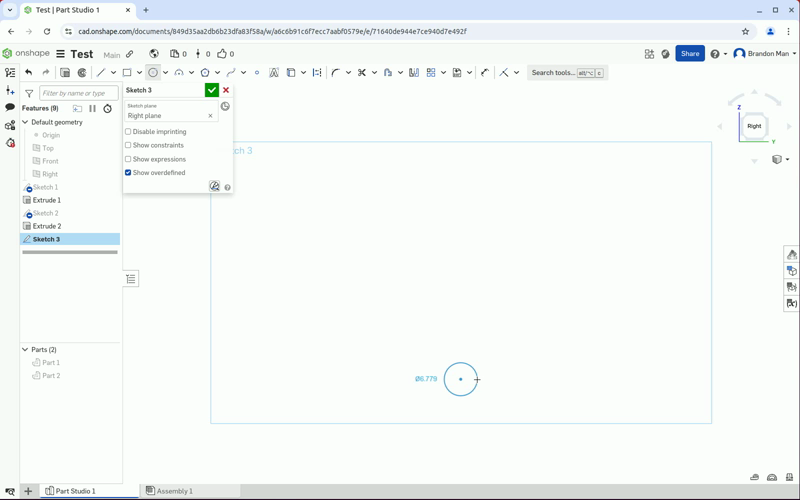
key(esc)
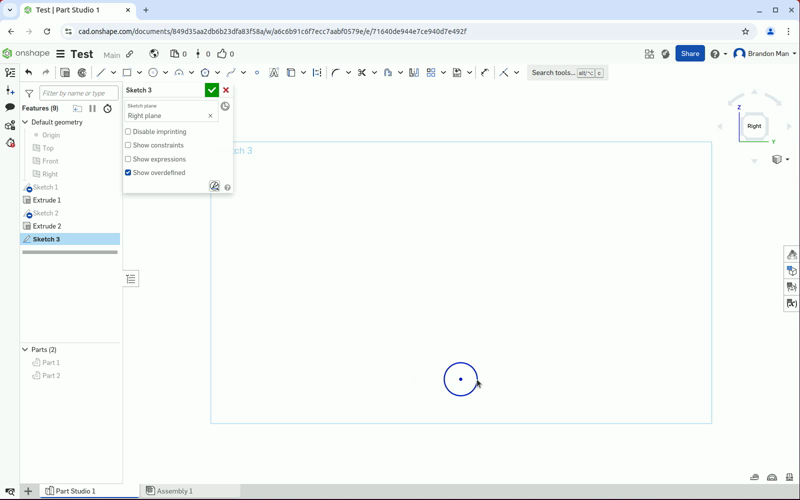
key(c)
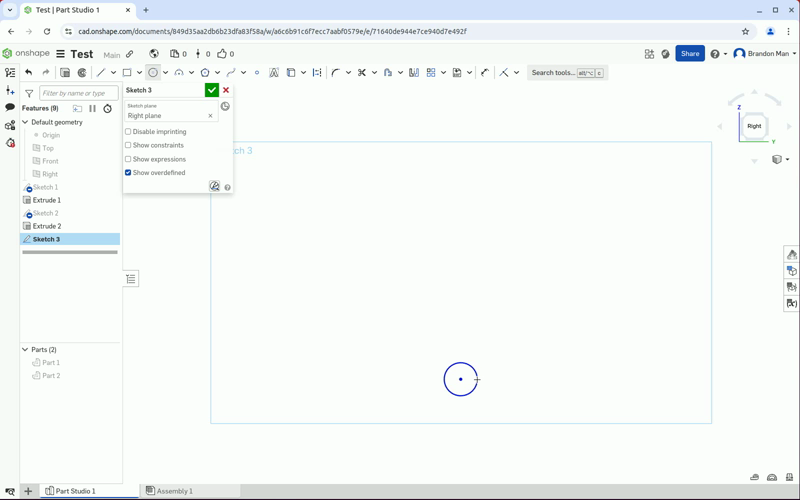
key_down(shift)
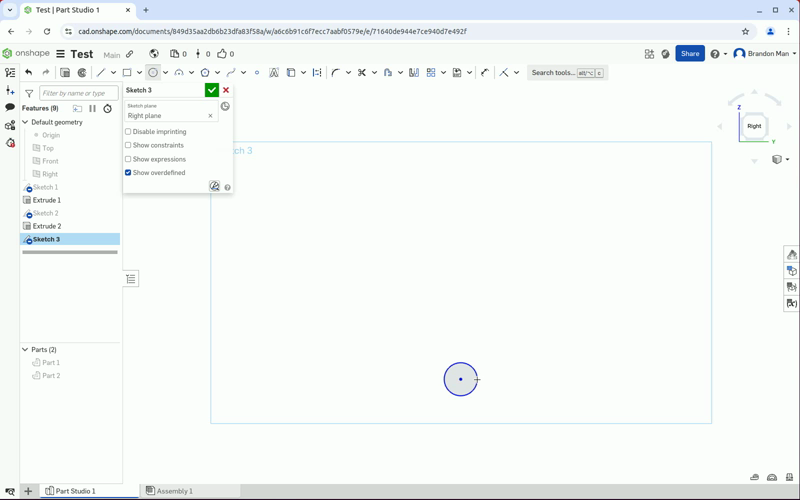
mouse_move(460, 379)
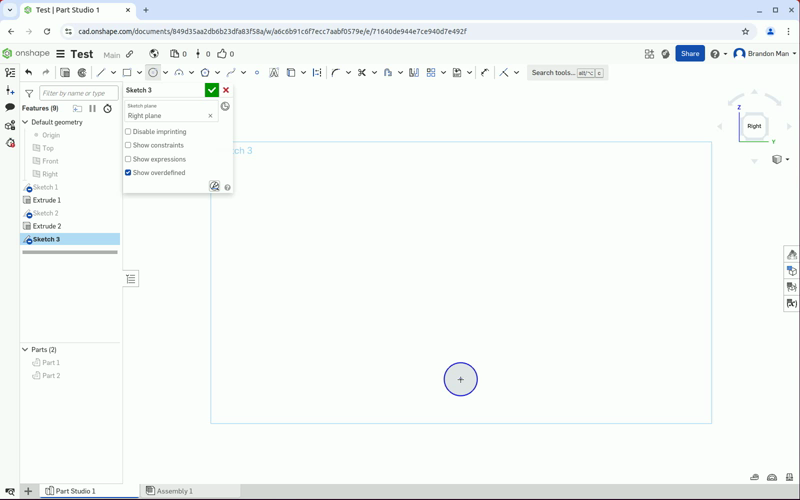
click(460, 379)
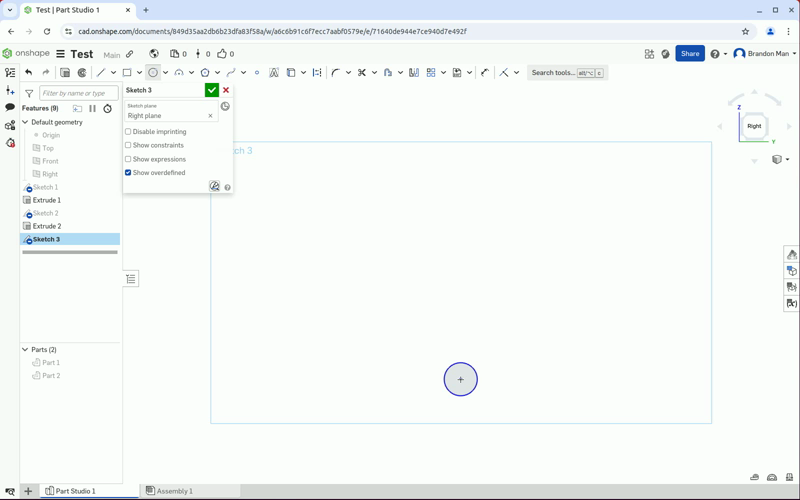
key_up(shift)
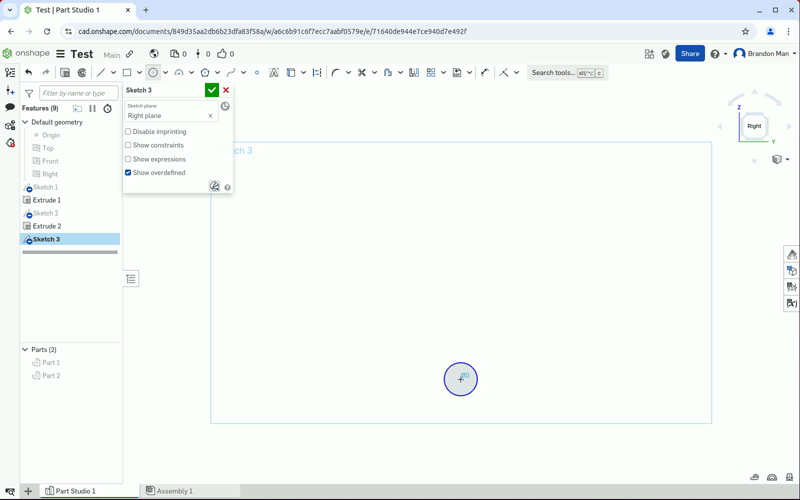
mouse_move(472, 379)
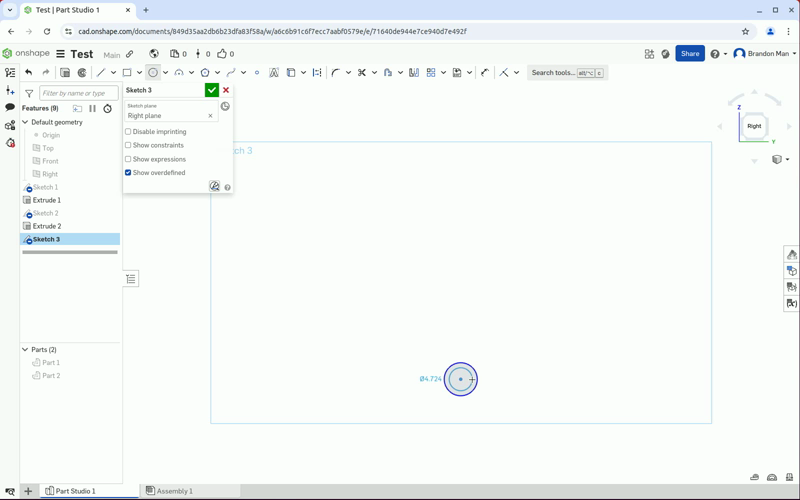
click(472, 379)
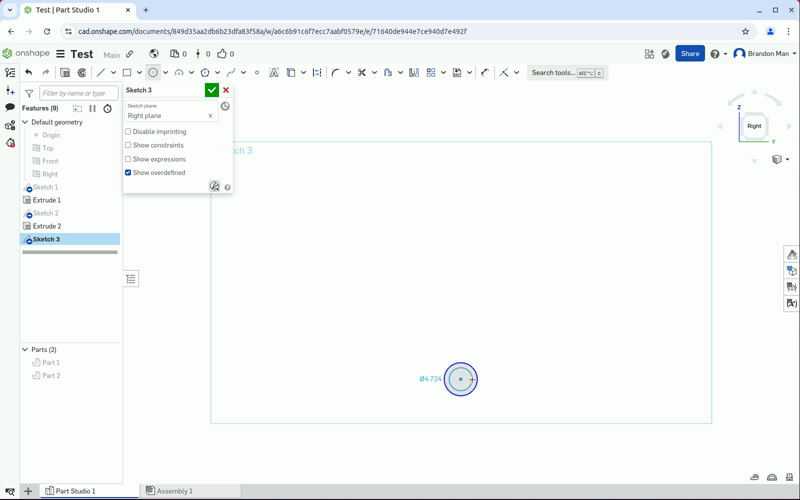
key(esc)
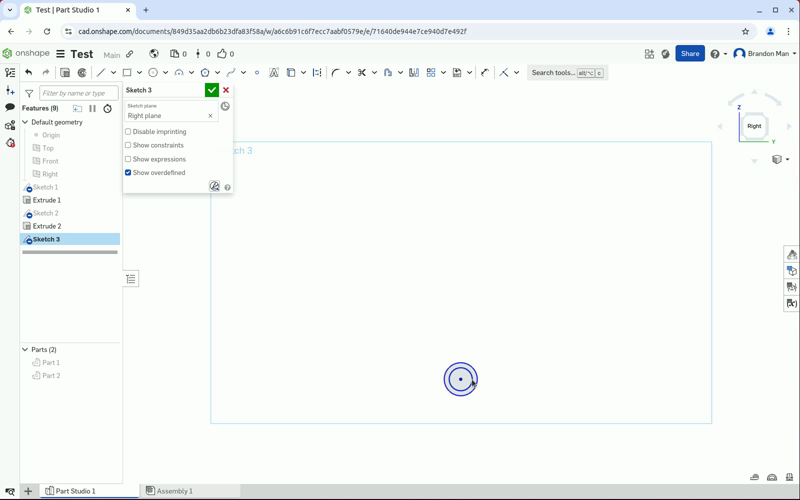
mouse_move(447, 383)
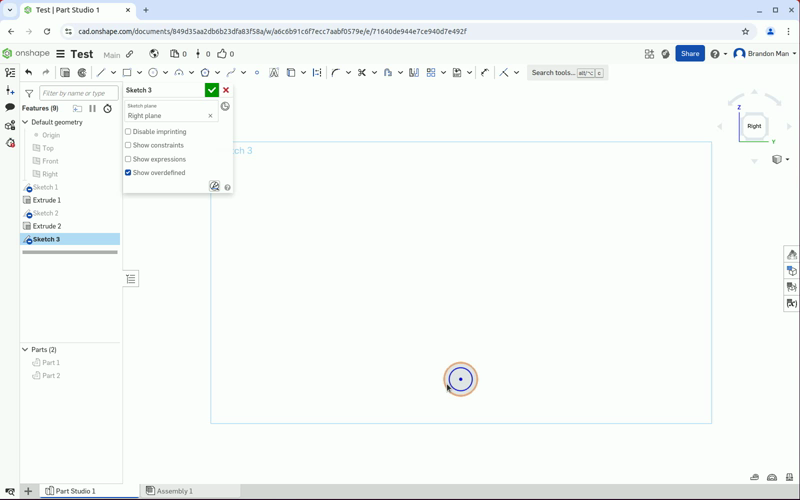
scroll(6)
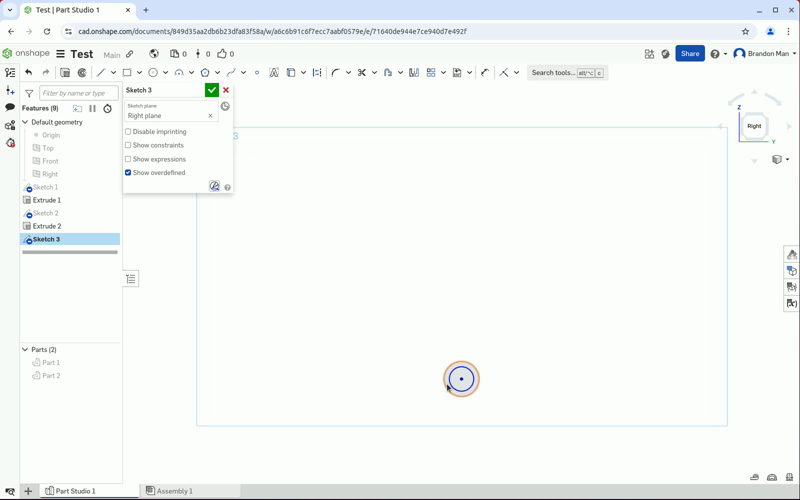
scroll(6)
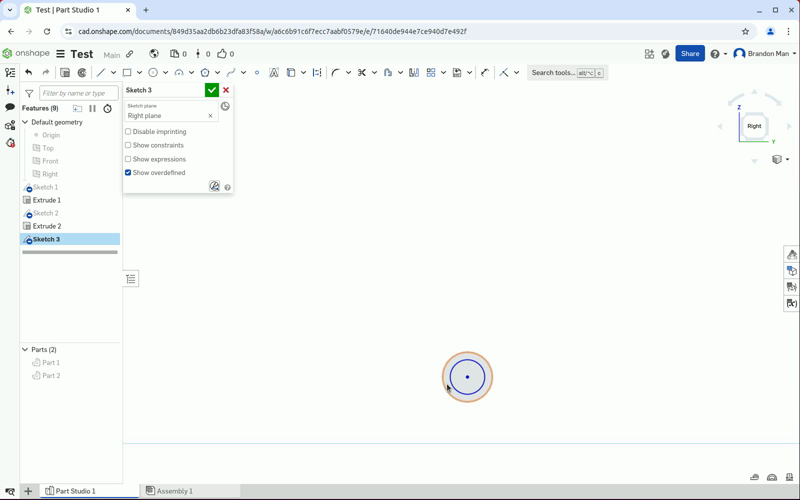
scroll(6)
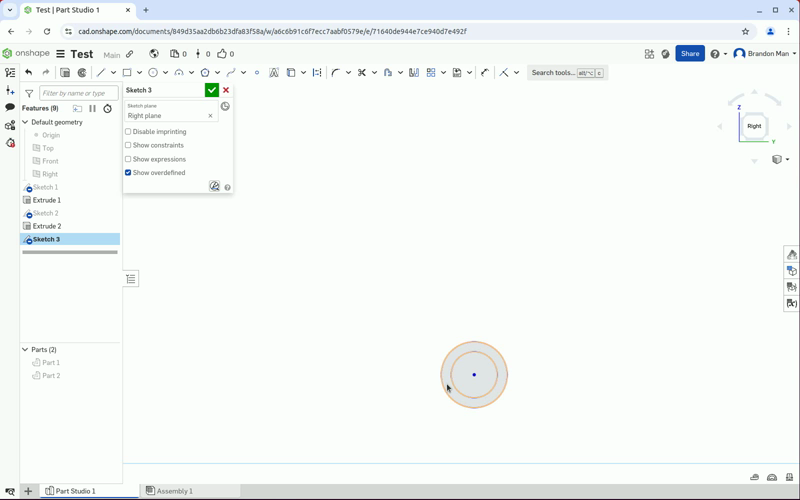
scroll(6)
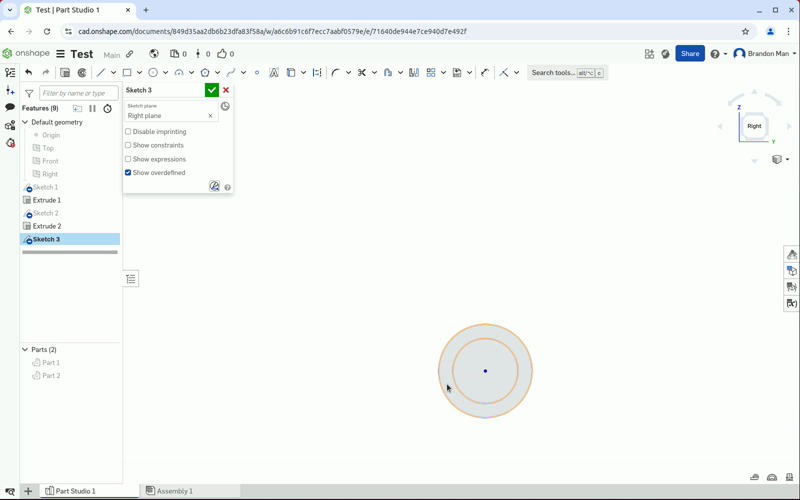
scroll(6)
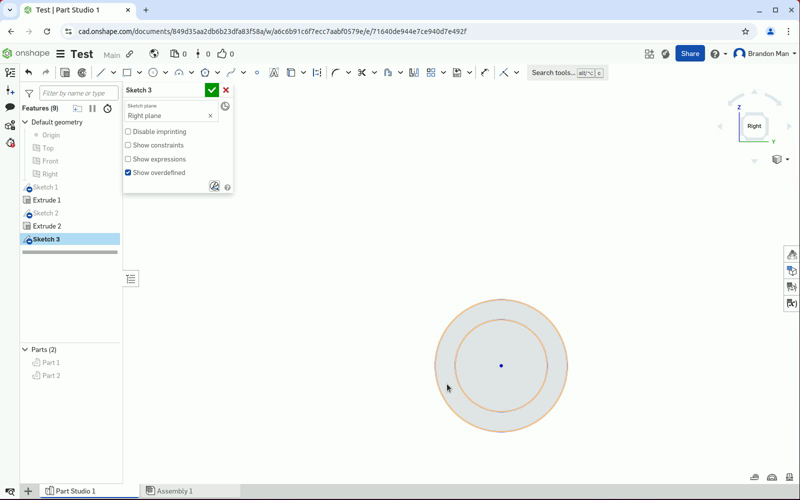
scroll(6)
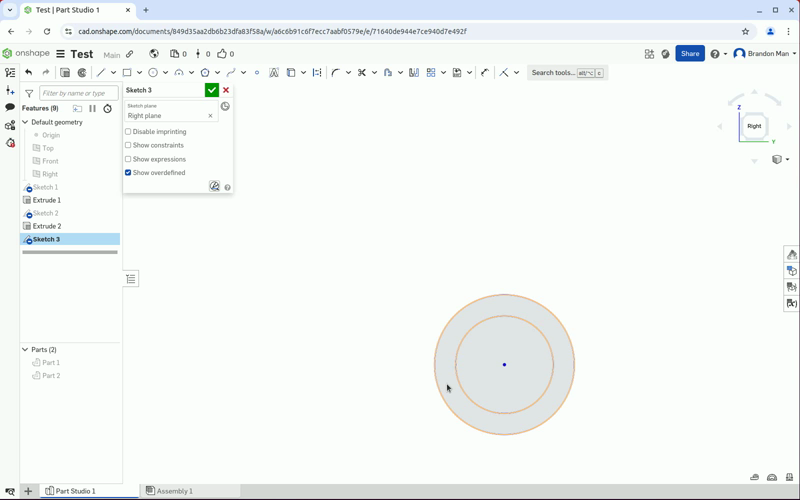
scroll(6)
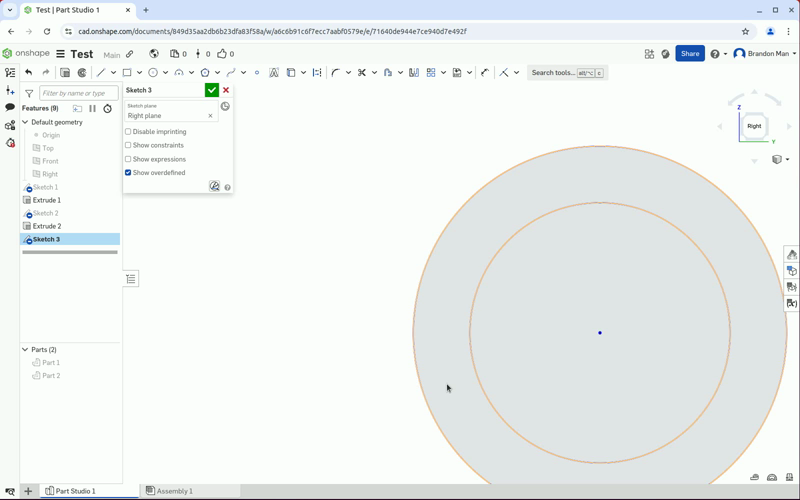
click(447, 383)
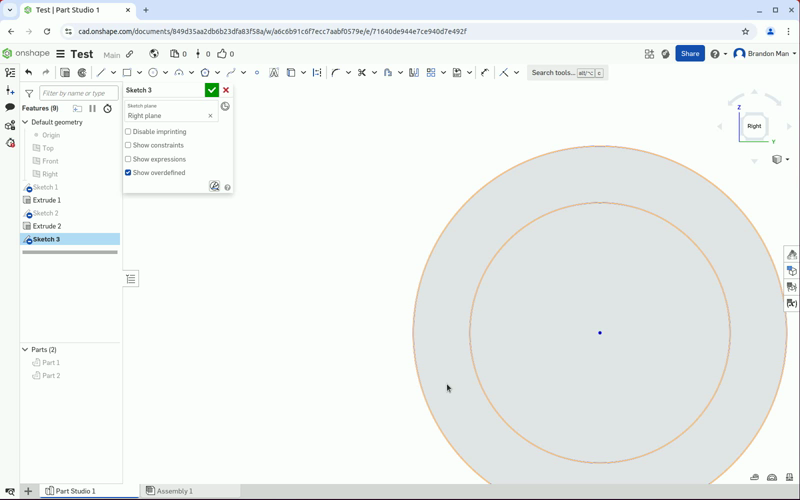
scroll(-6)
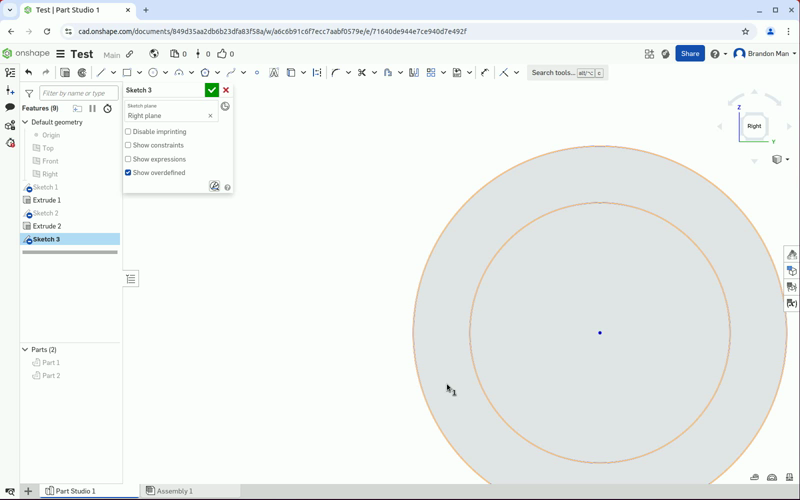
scroll(-6)
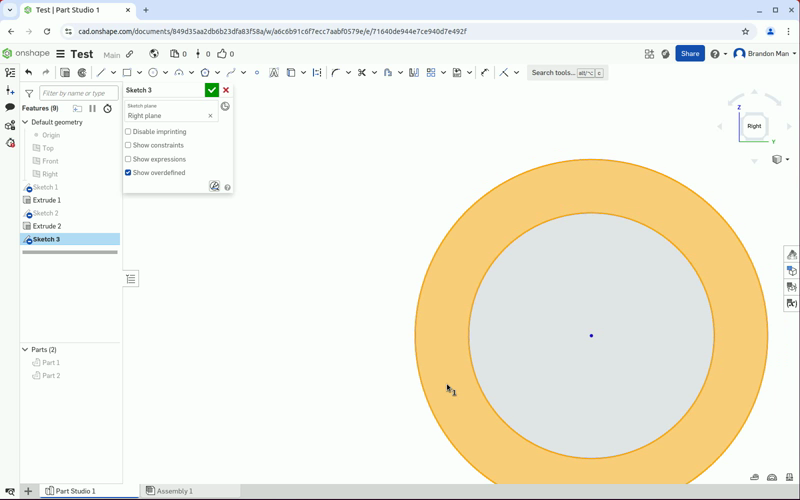
scroll(-6)
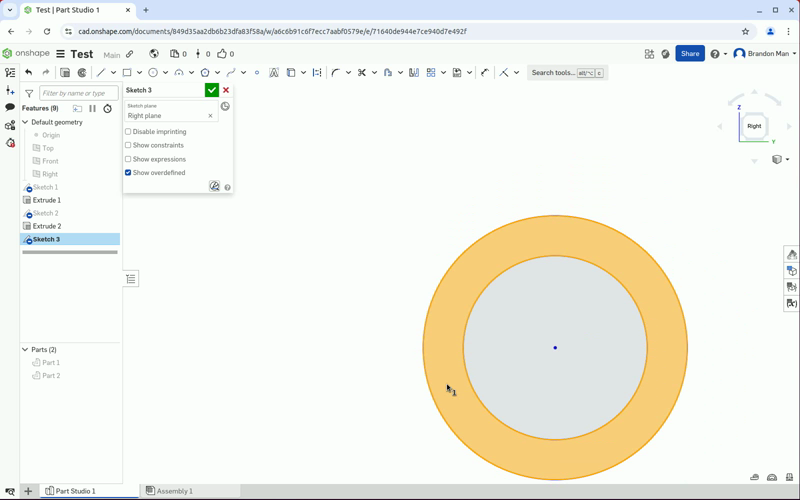
scroll(-6)
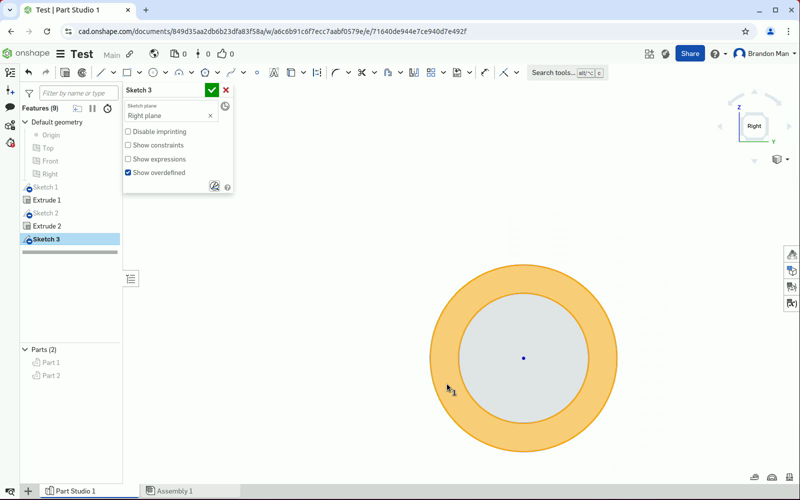
scroll(-6)
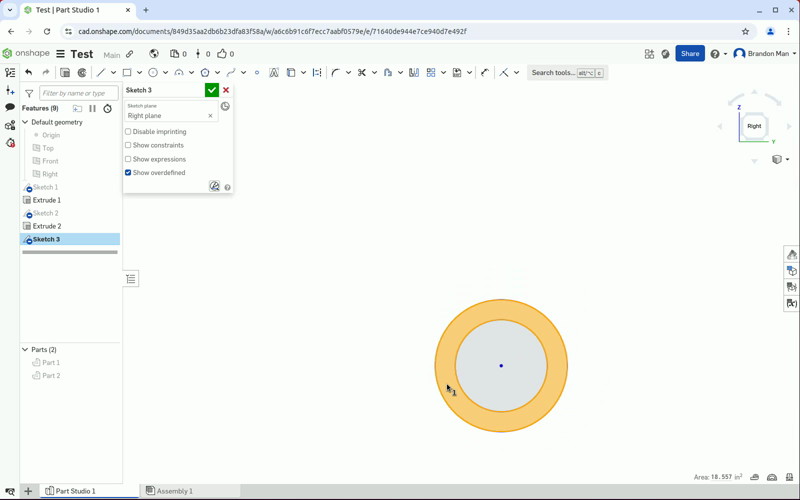
scroll(-6)
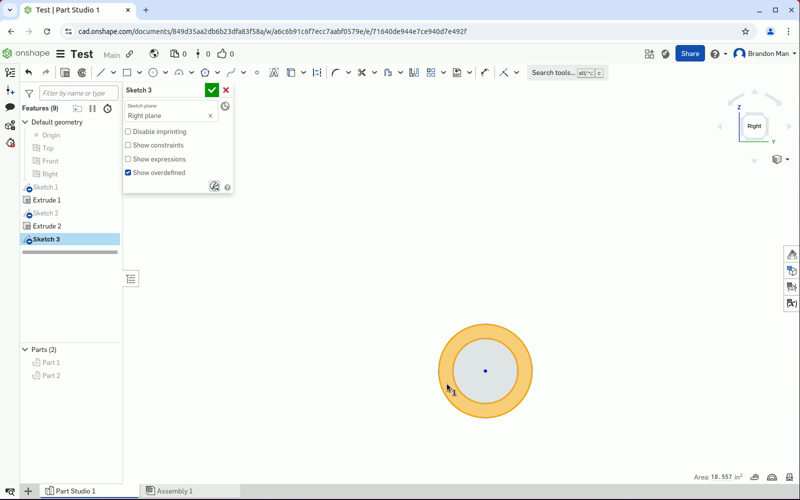
scroll(-6)
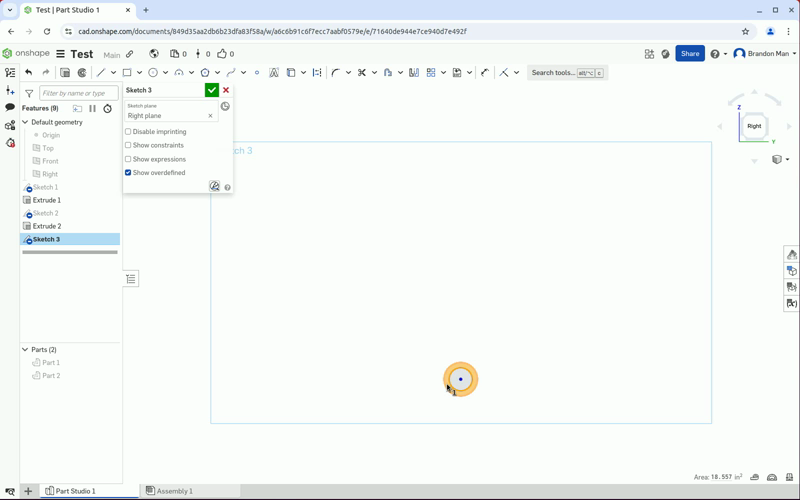
mouse_move(73, 352)
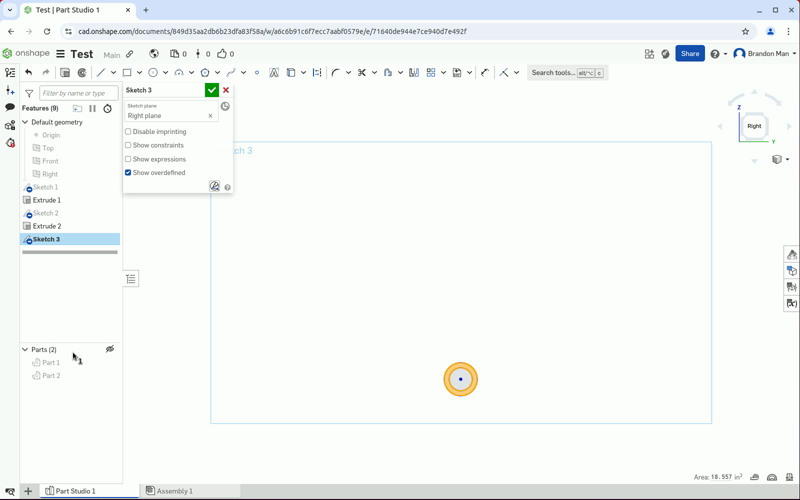
key(shift+y)
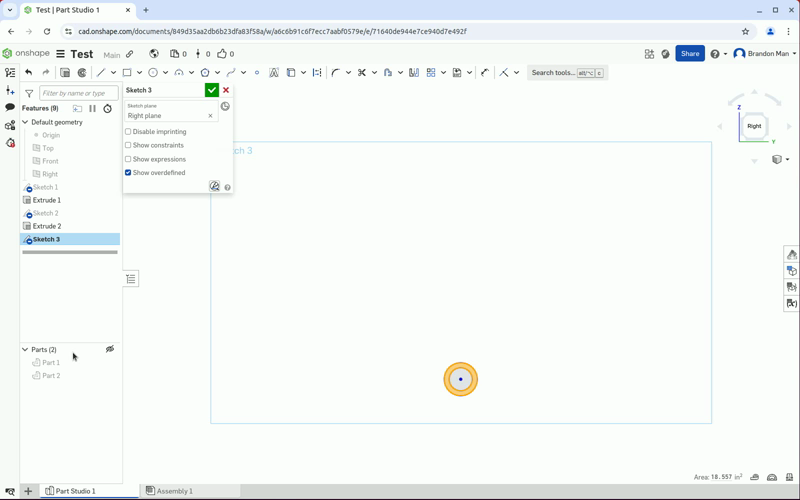
key(shift+e)
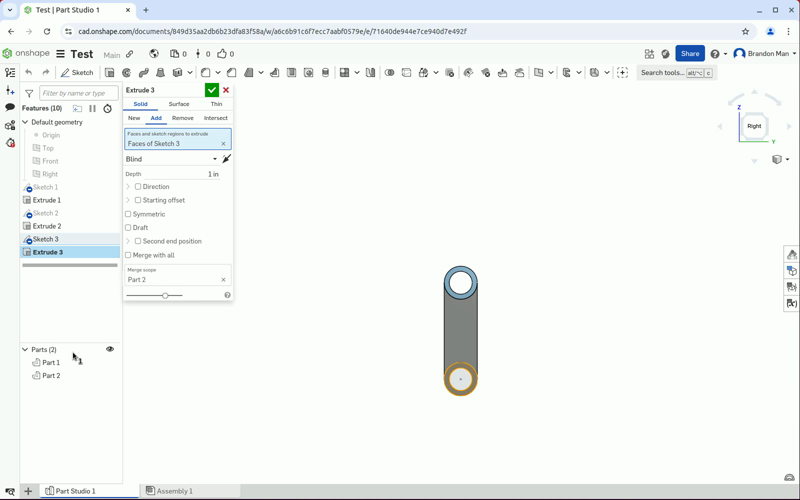
mouse_move(143, 106)
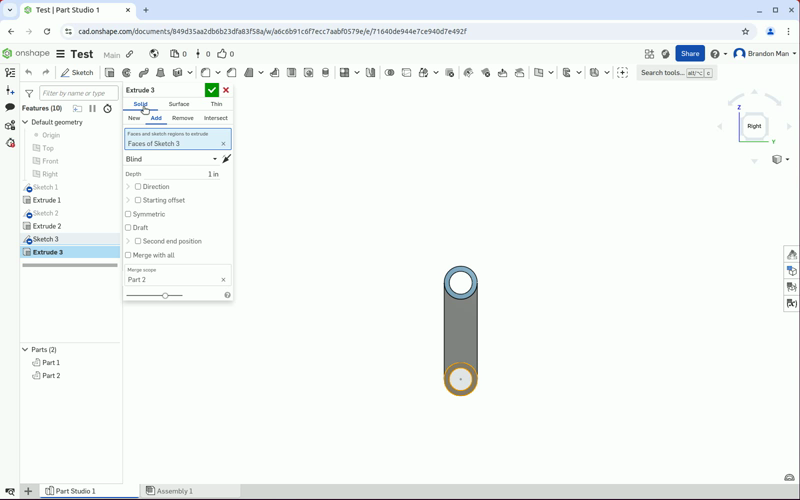
click(143, 106)
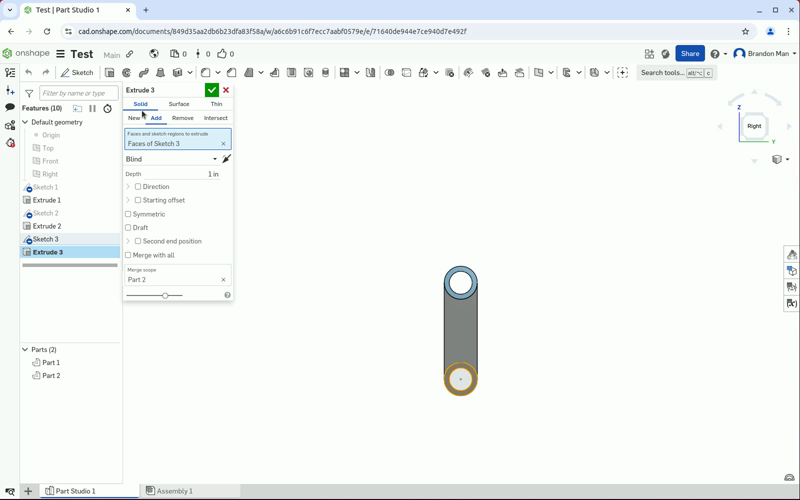
mouse_move(137, 120)
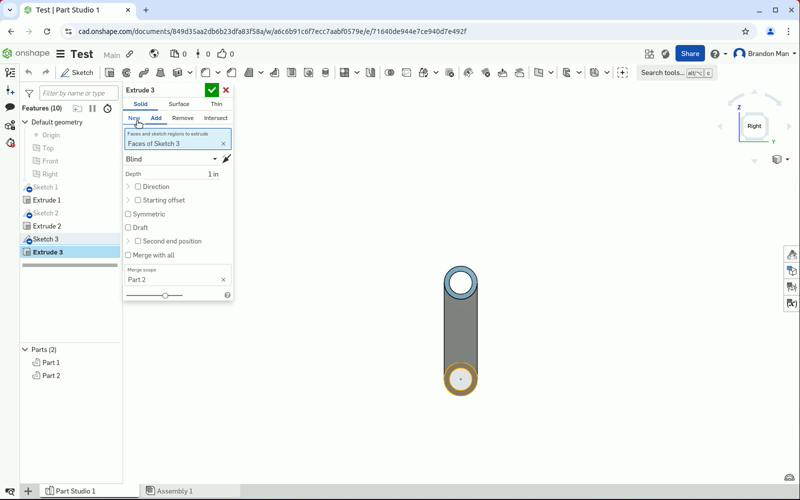
click(137, 120)
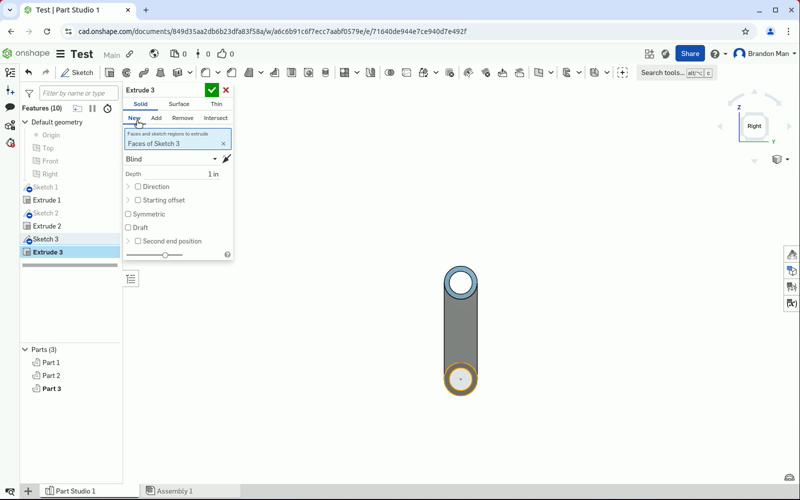
key(tab, 4)
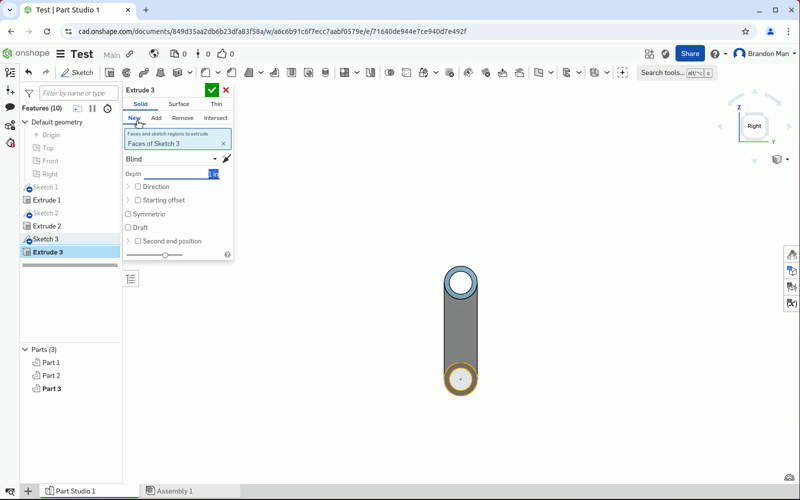
text(1.444)
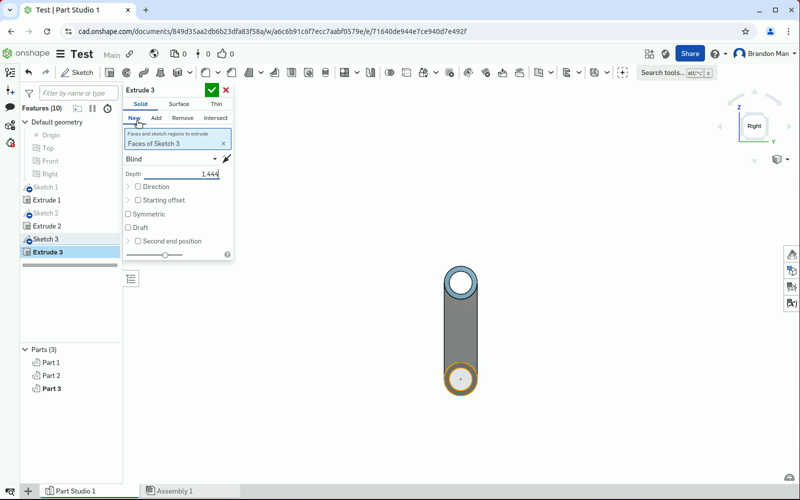
key(enter)
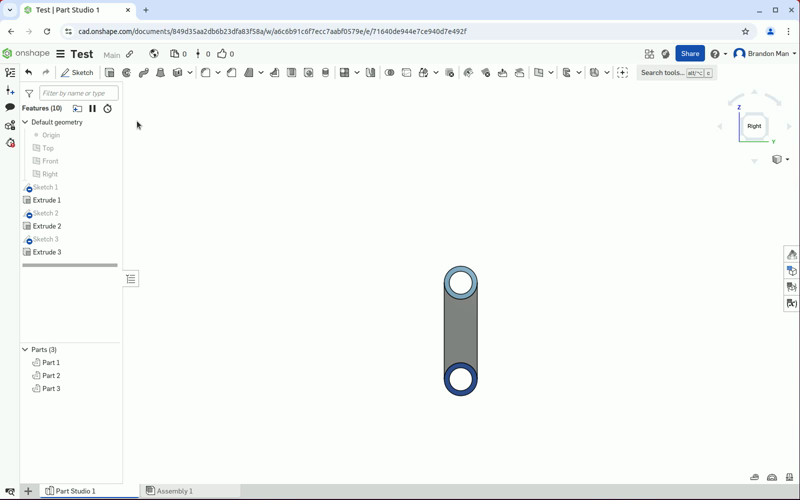
key(shift+h)
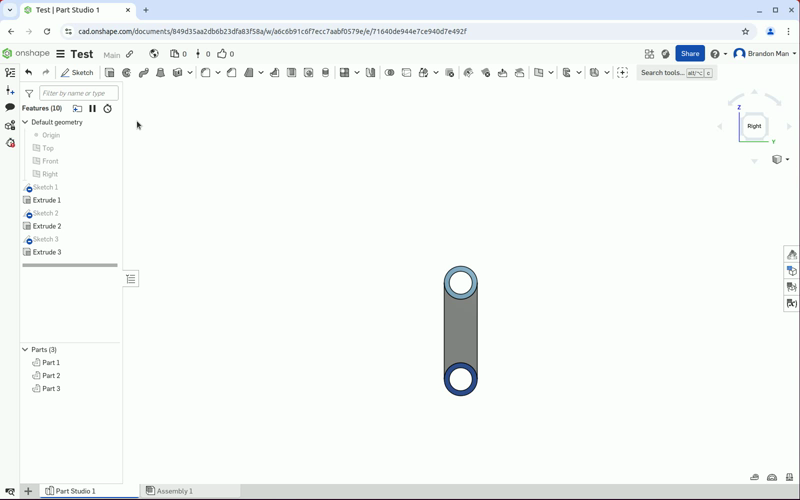
key(shift+h)
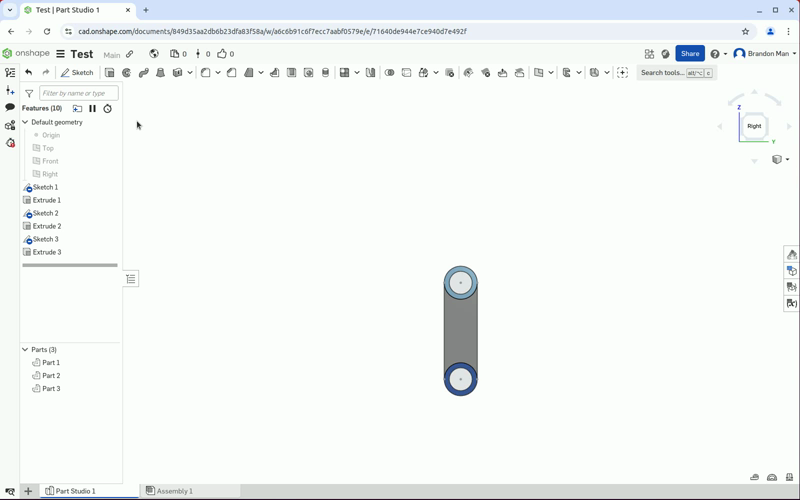
key(shift+7)
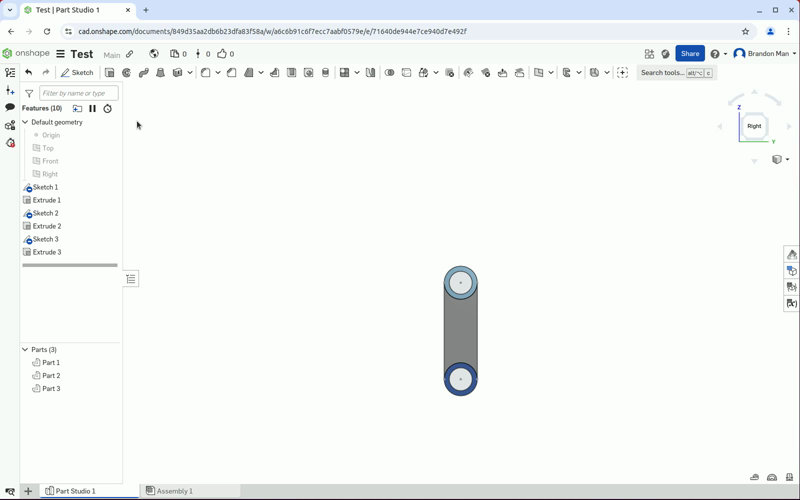
key(right, 2)
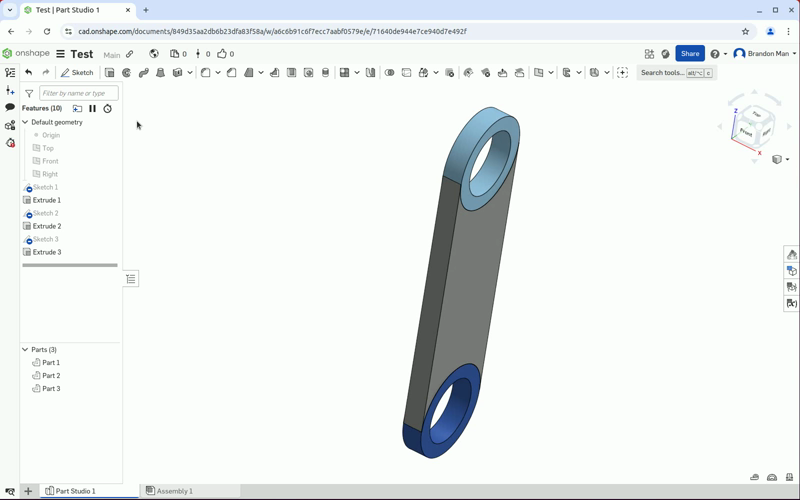
key(down, 2)
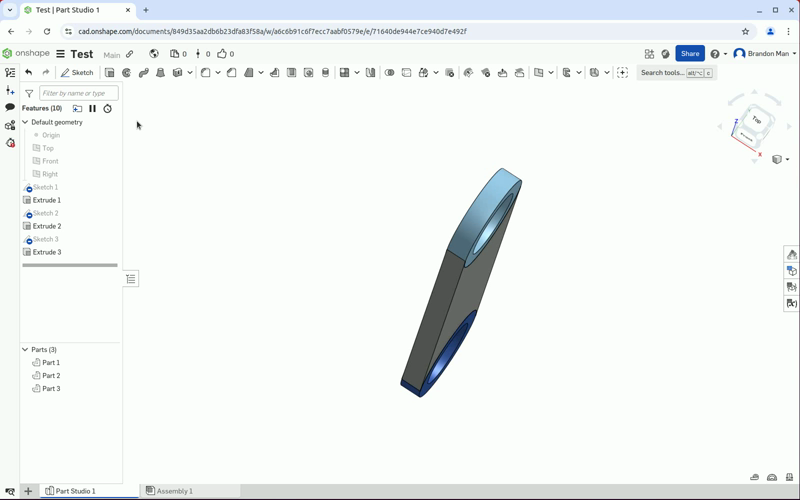
key(up, 2)
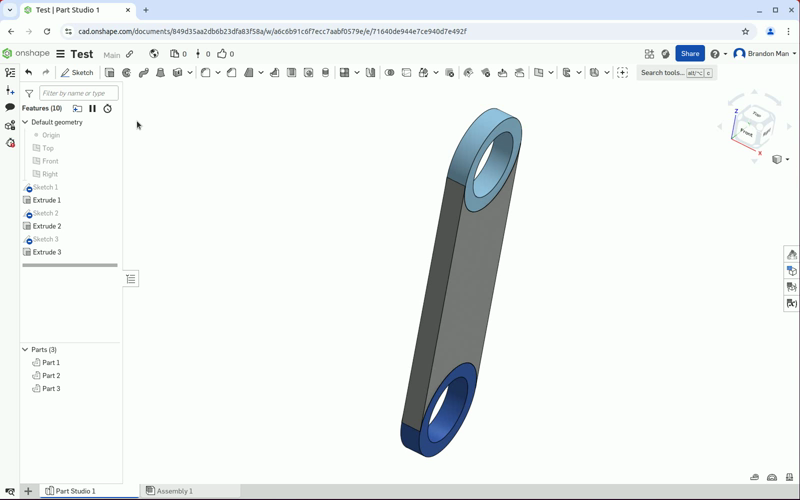
key(left, 2)
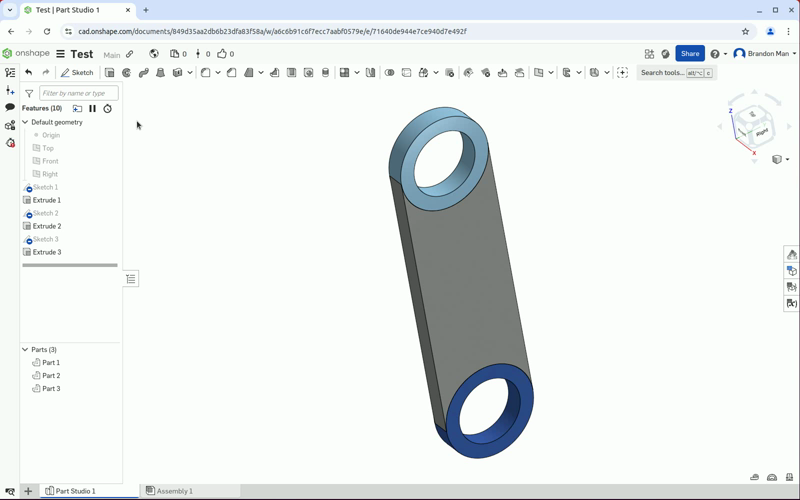
mouse_move(73, 189)
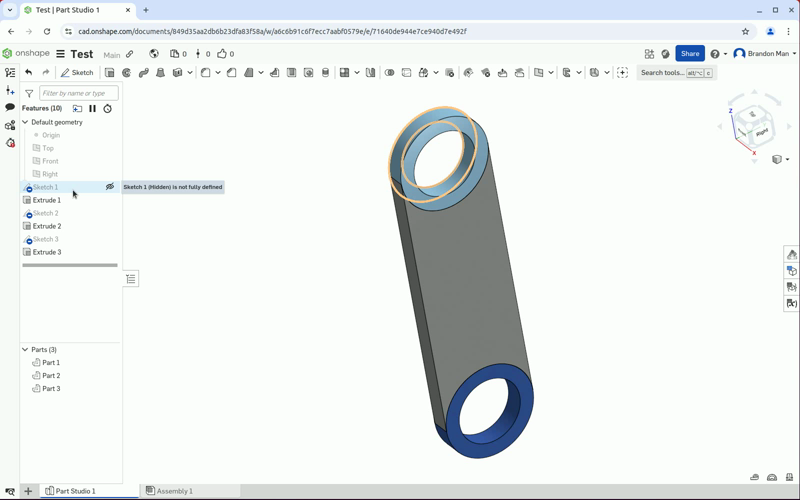
click(73, 189)